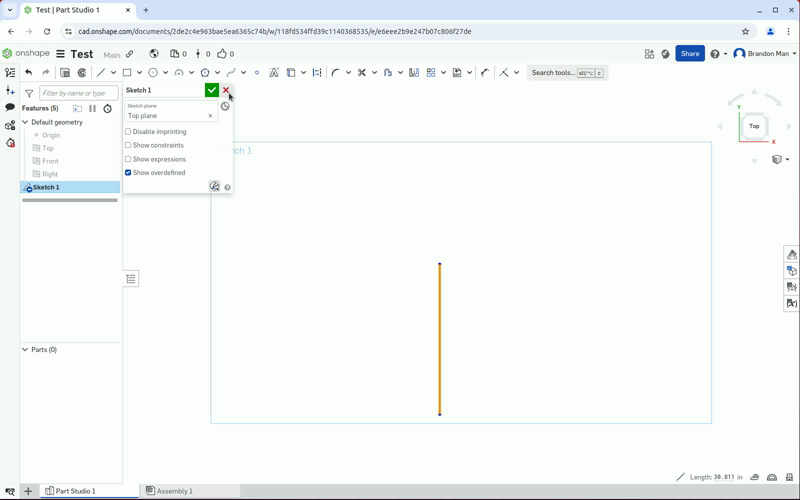
key(shift+h)
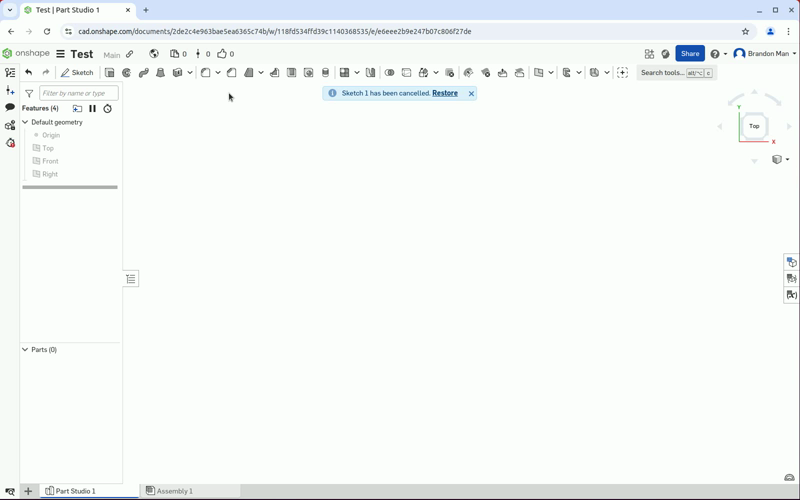
mouse_move(73, 352)
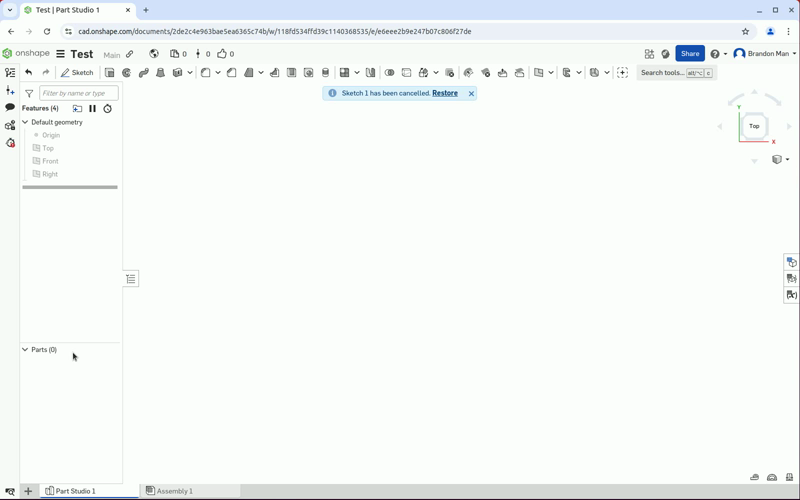
key(y)
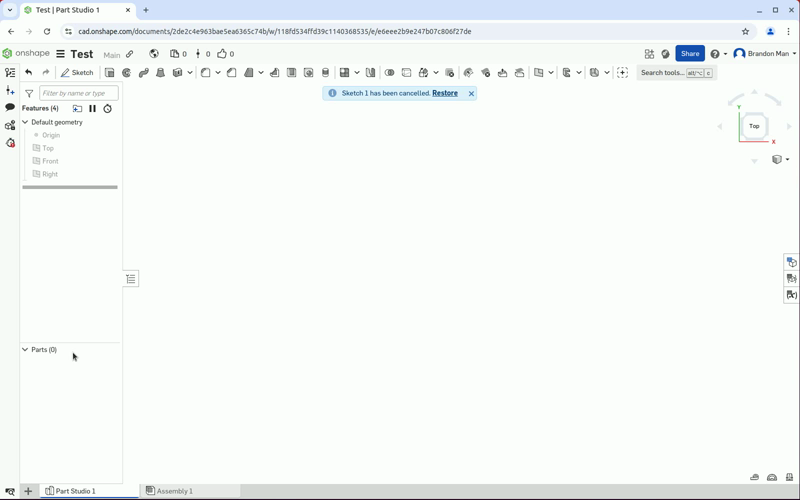
key(shift+p)
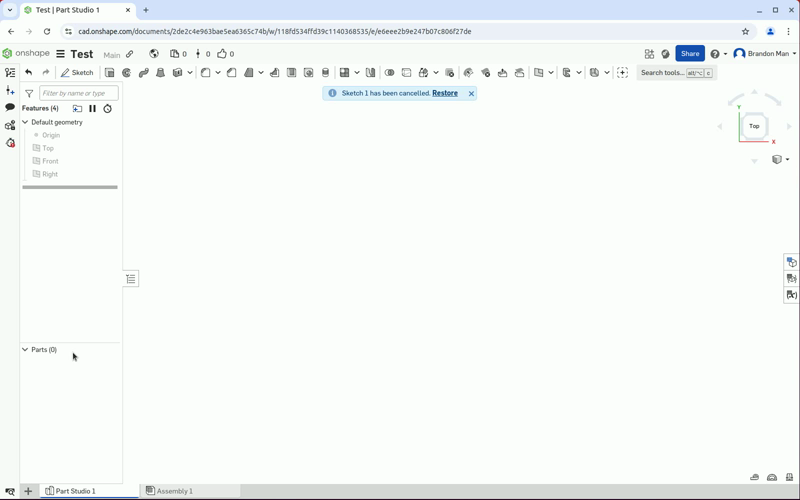
key(space)
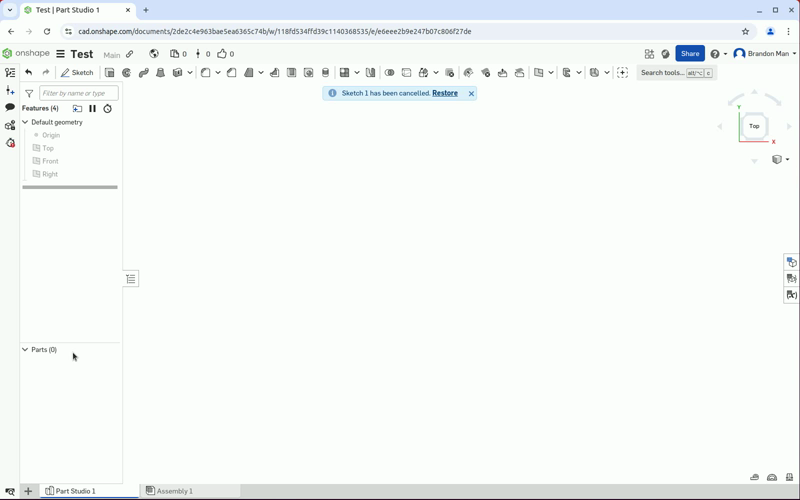
key_down(shift)
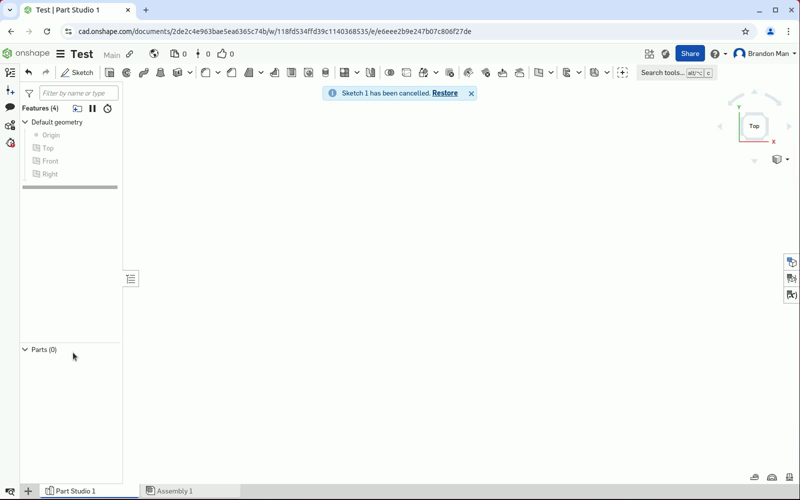
key(up)
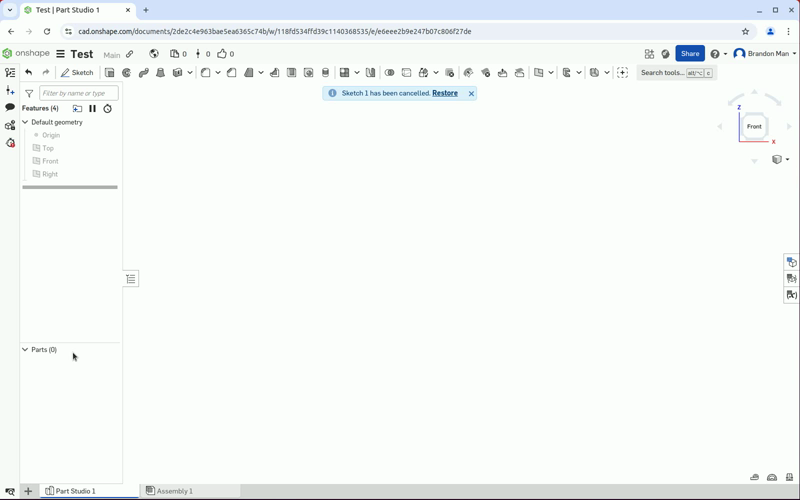
key_up(shift)
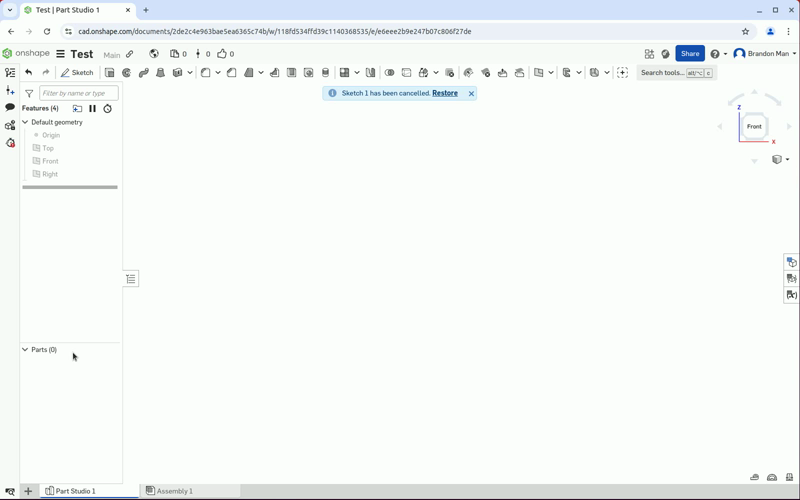
key(space)
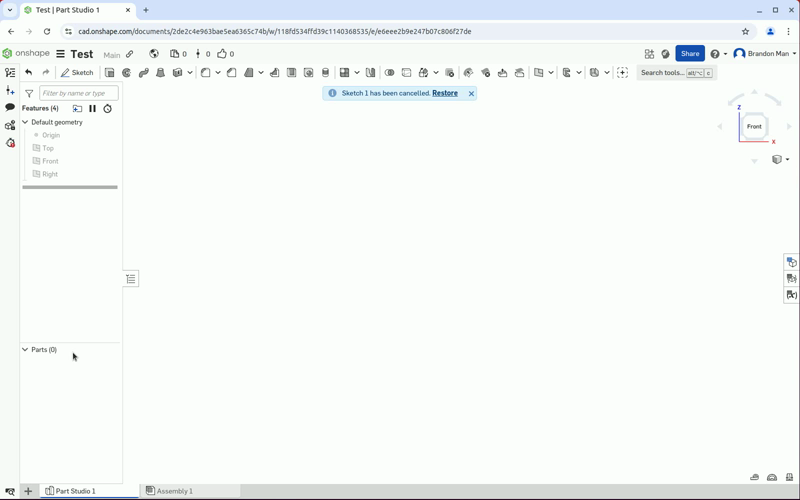
key_down(shift)
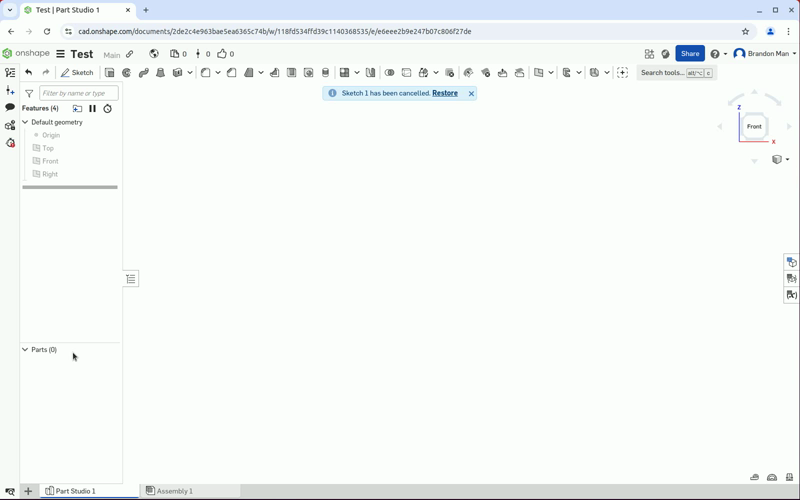
key(left)
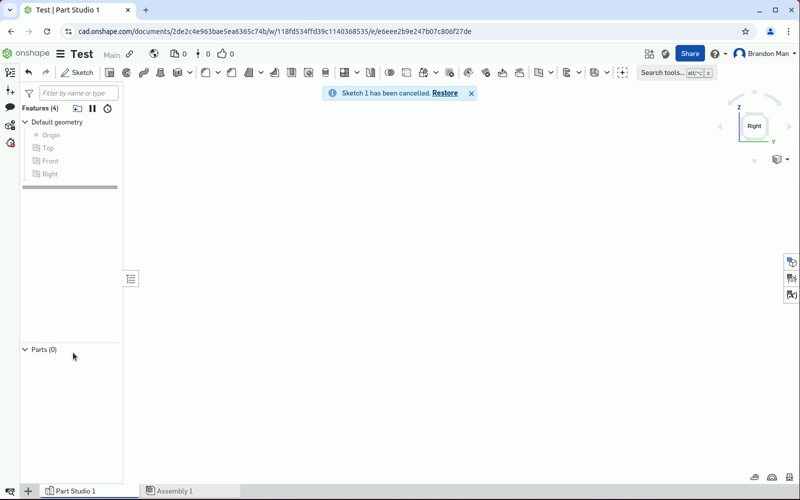
key_up(shift)
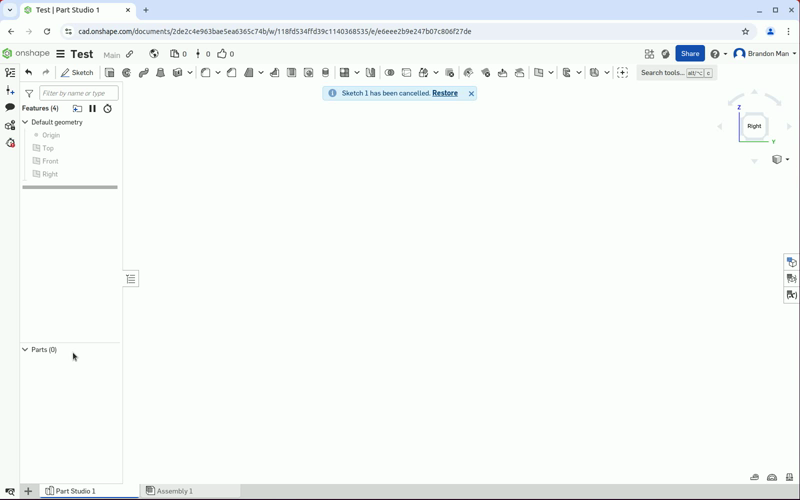
mouse_move(73, 352)
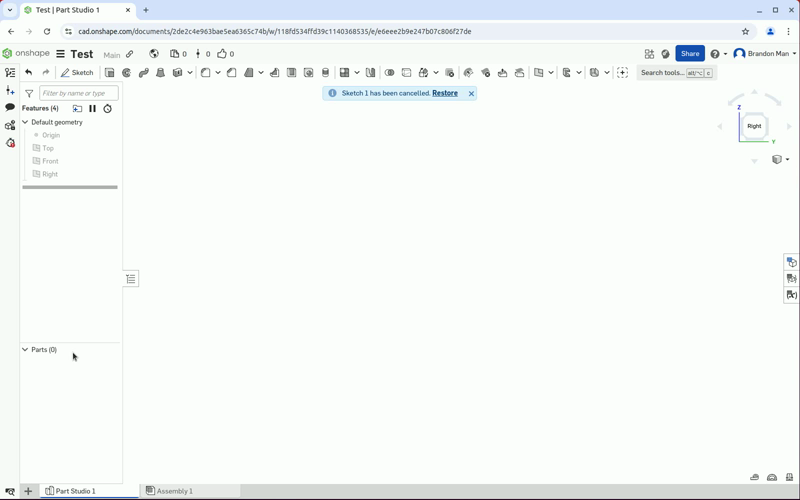
key(shift+y)
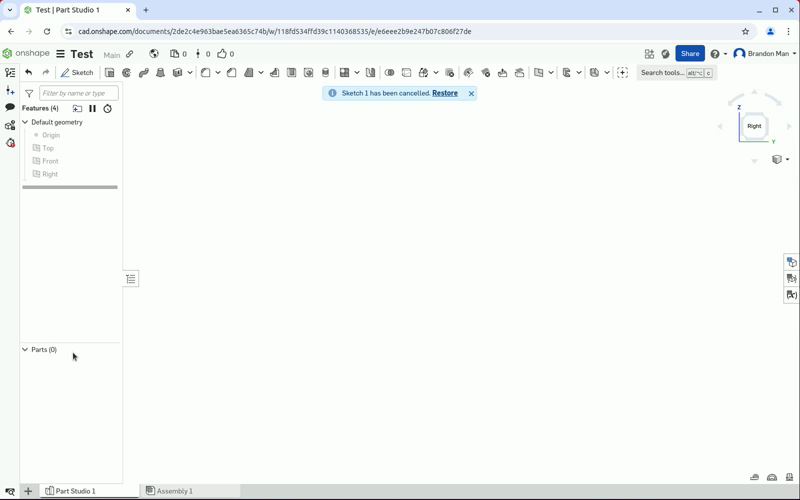
key(shift+s)
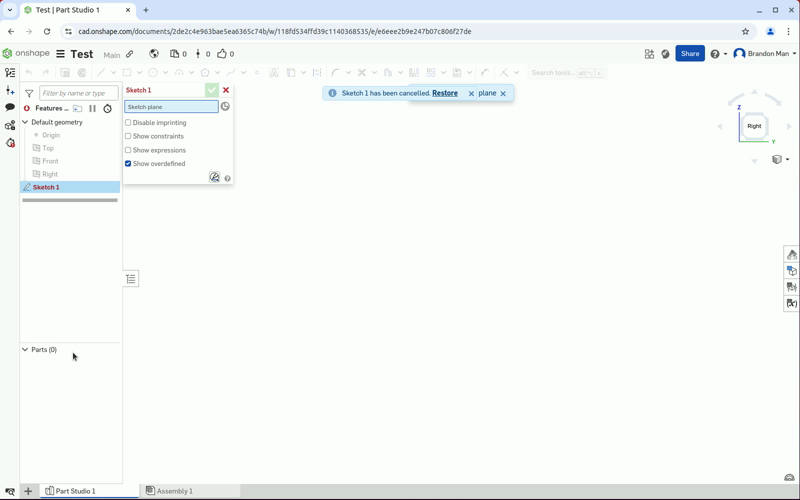
mouse_move(73, 176)
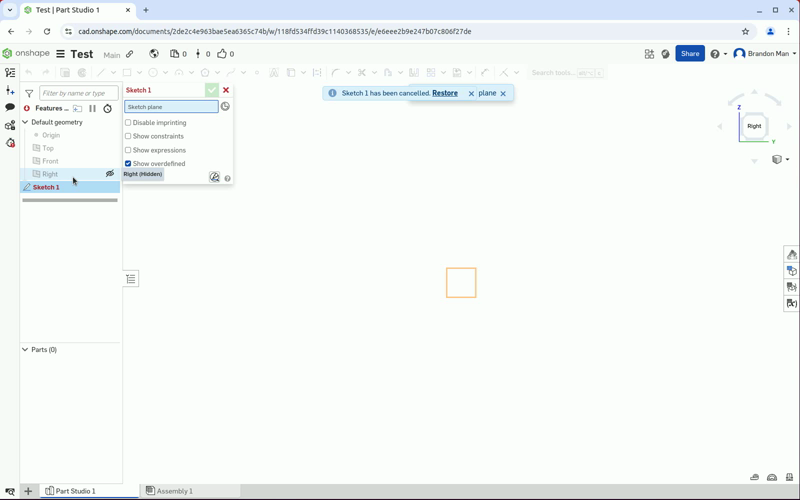
click(73, 176)
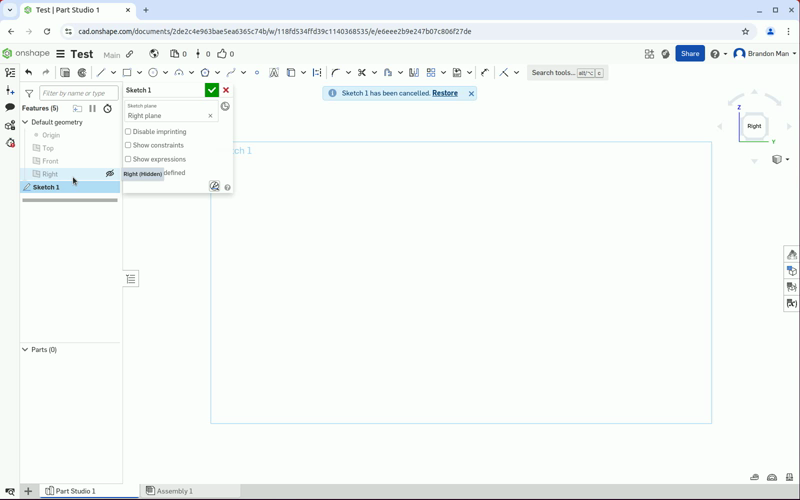
mouse_move(73, 352)
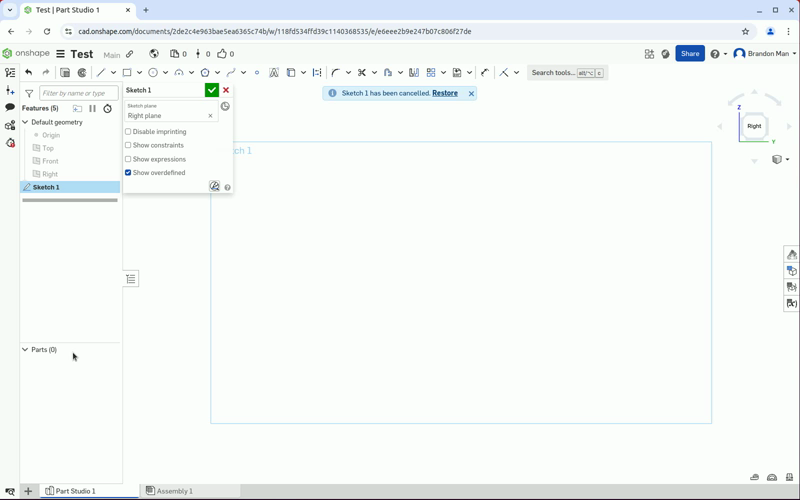
key(y)
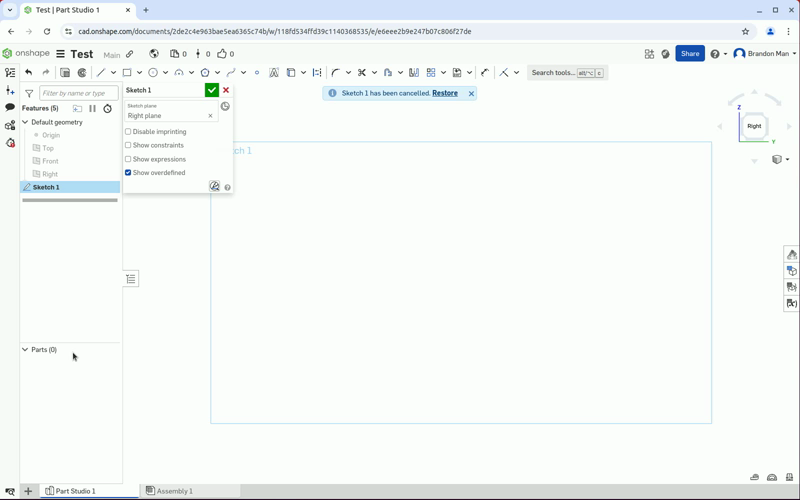
key(l)
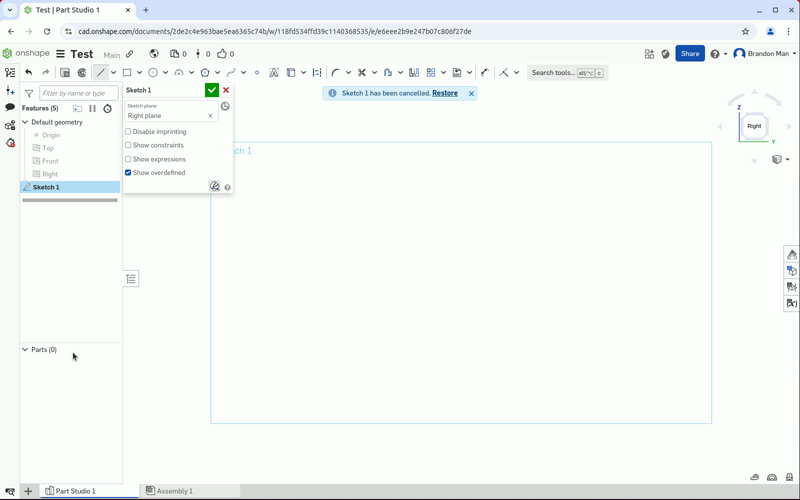
key_down(shift)
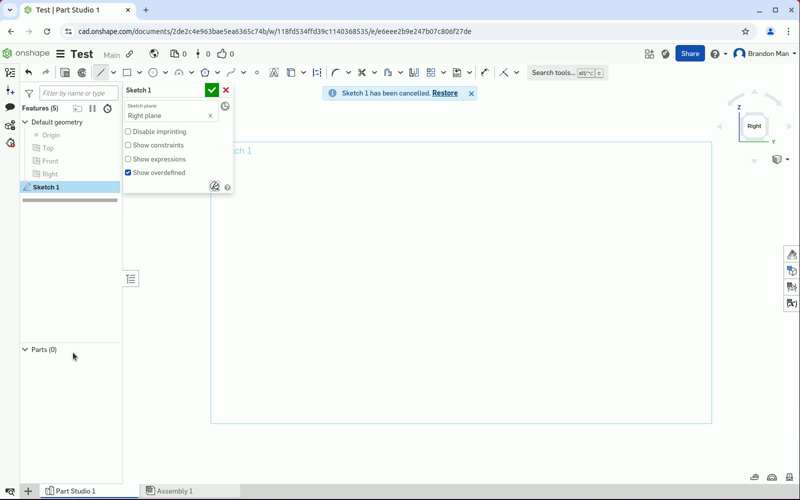
mouse_move(348, 352)
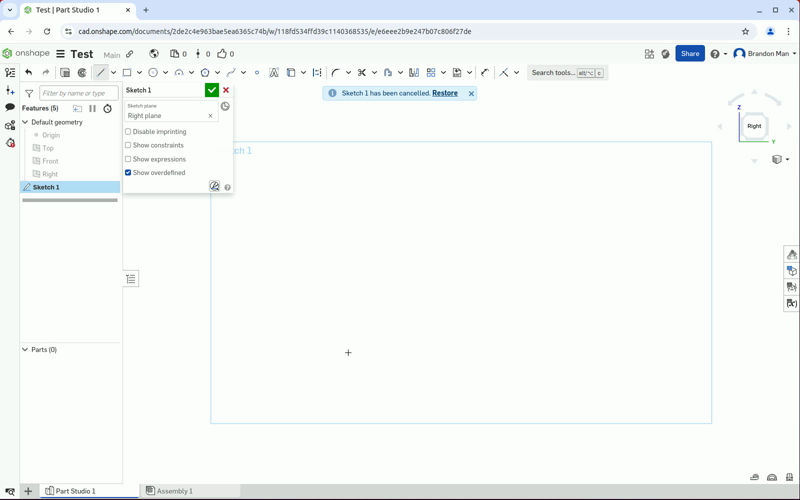
click(348, 352)
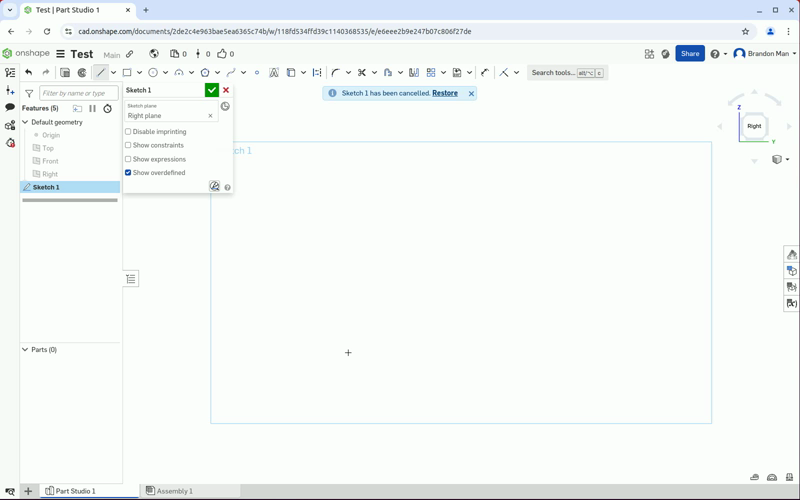
key_up(shift)
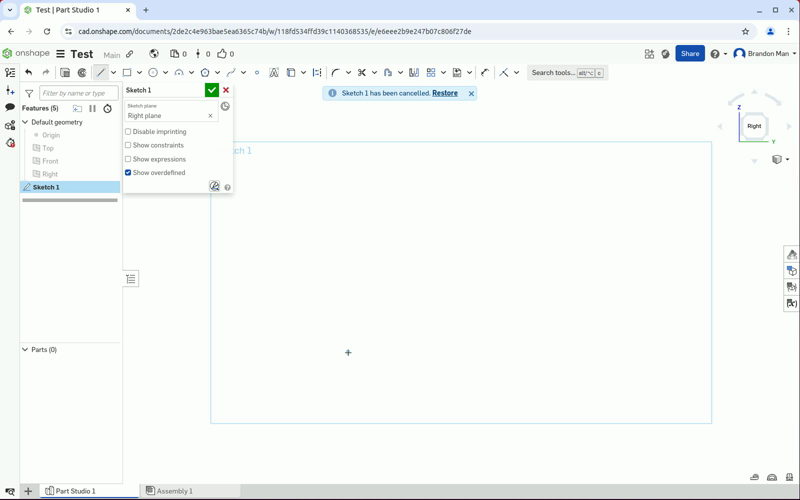
key_down(shift)
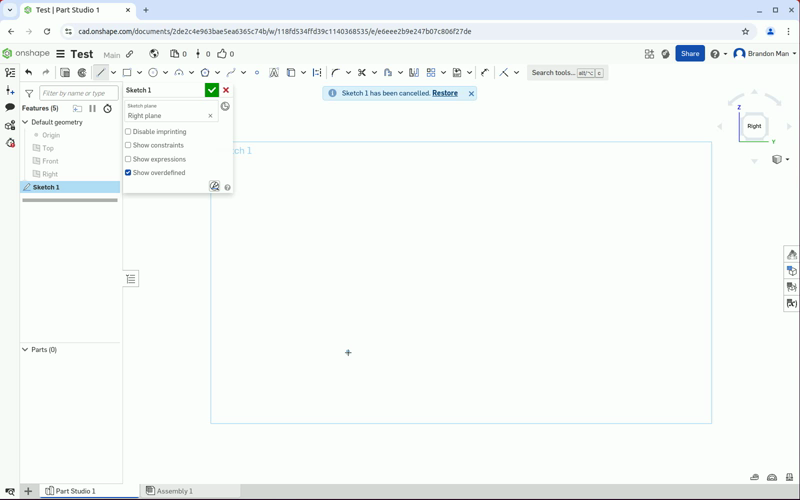
mouse_move(378, 352)
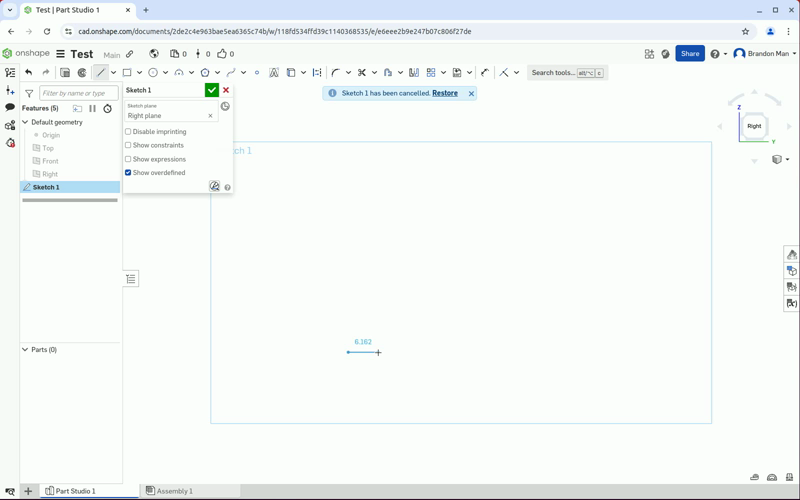
mouse_move(386, 352)
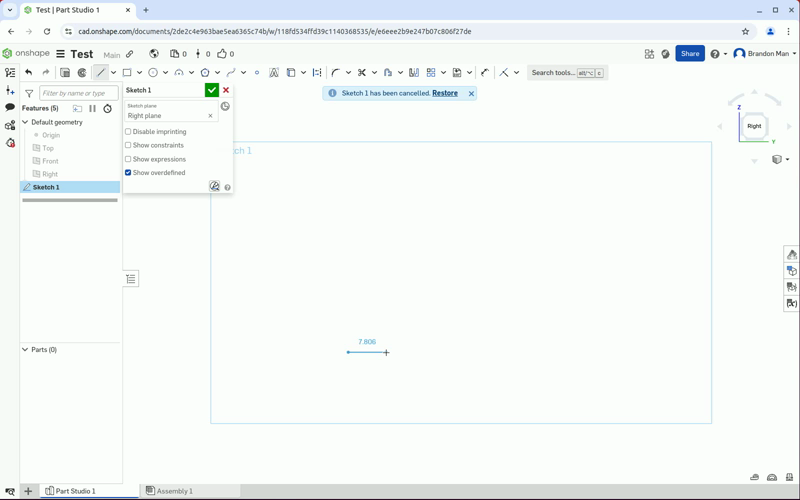
click(386, 352)
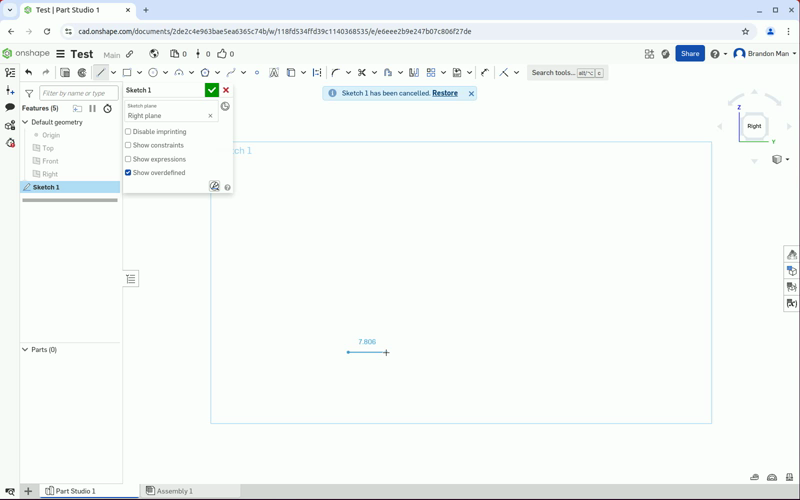
key_up(shift)
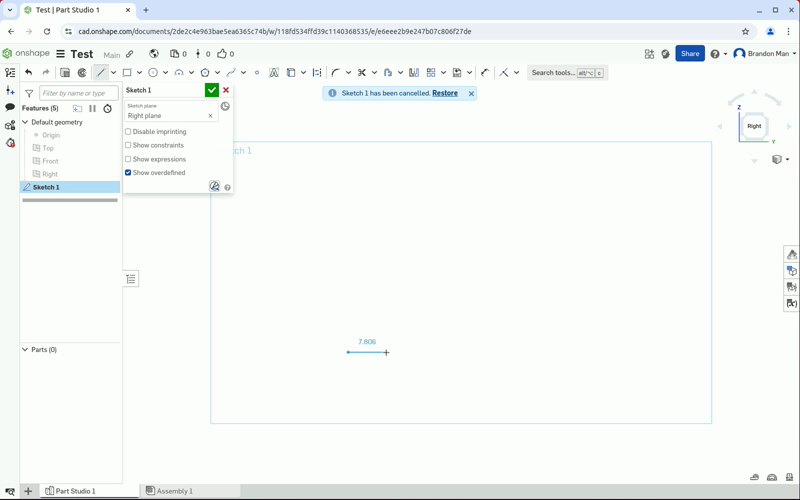
key_down(shift)
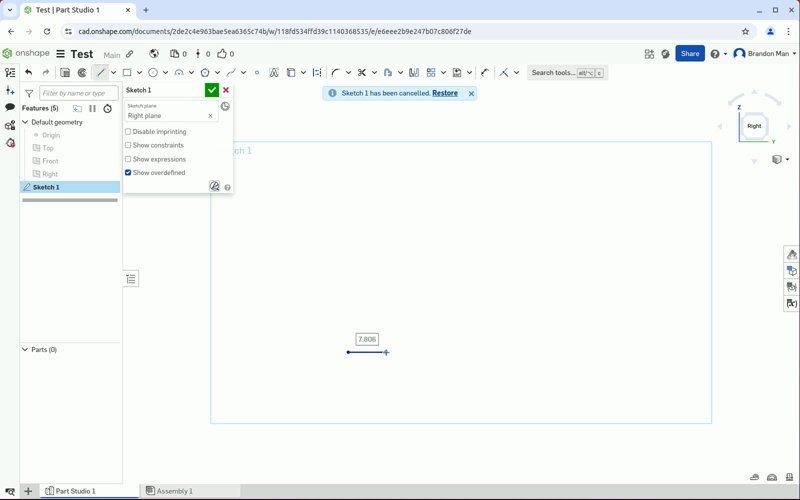
mouse_move(416, 352)
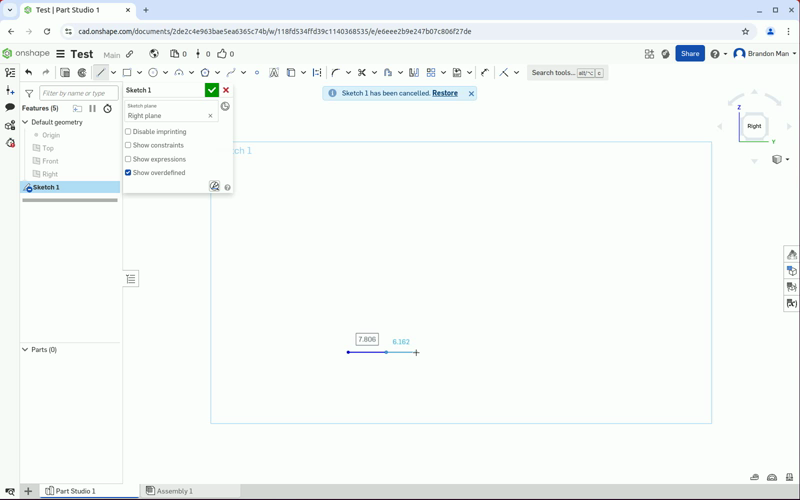
mouse_move(386, 395)
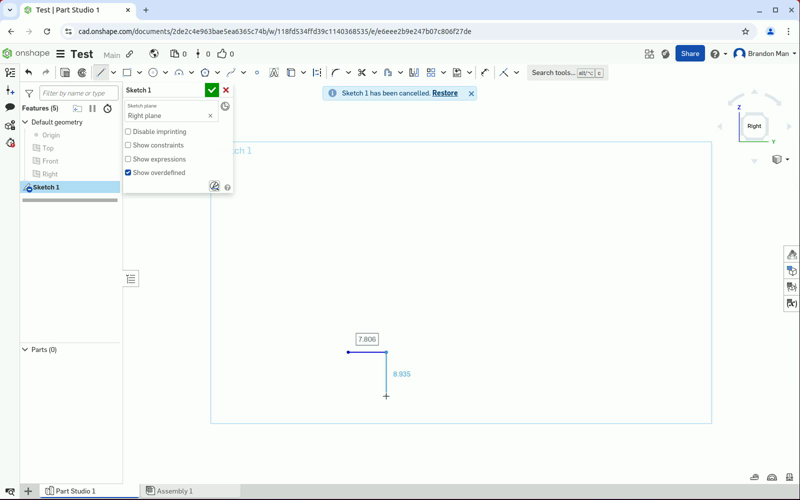
click(386, 395)
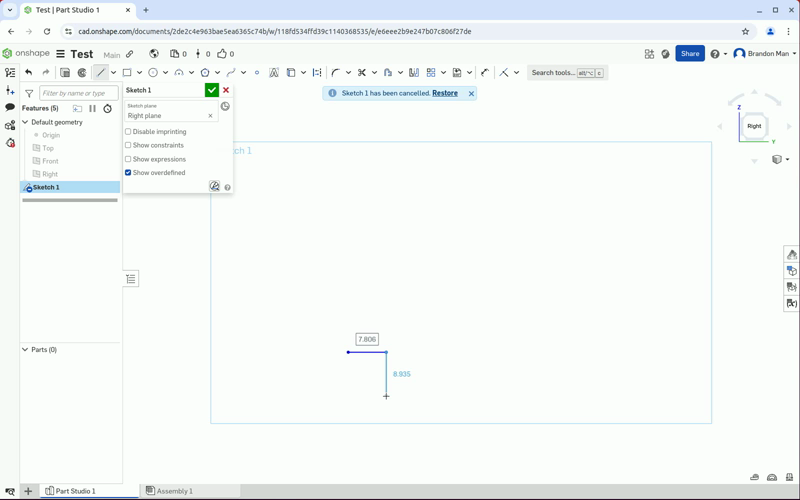
key_up(shift)
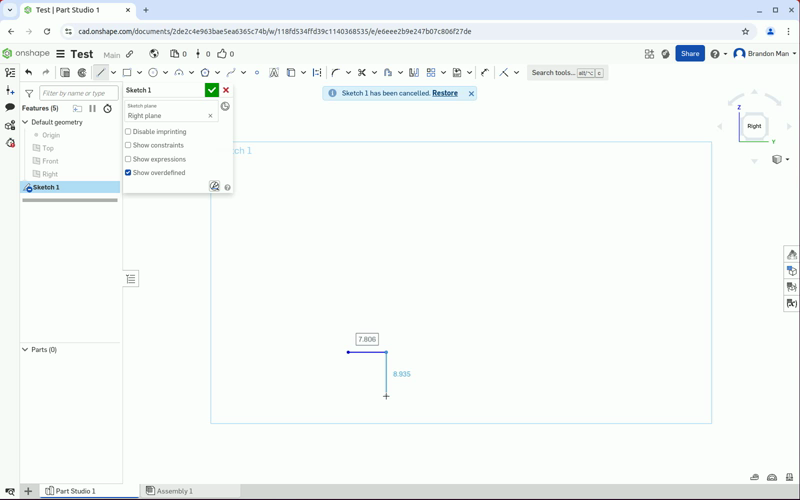
key_down(shift)
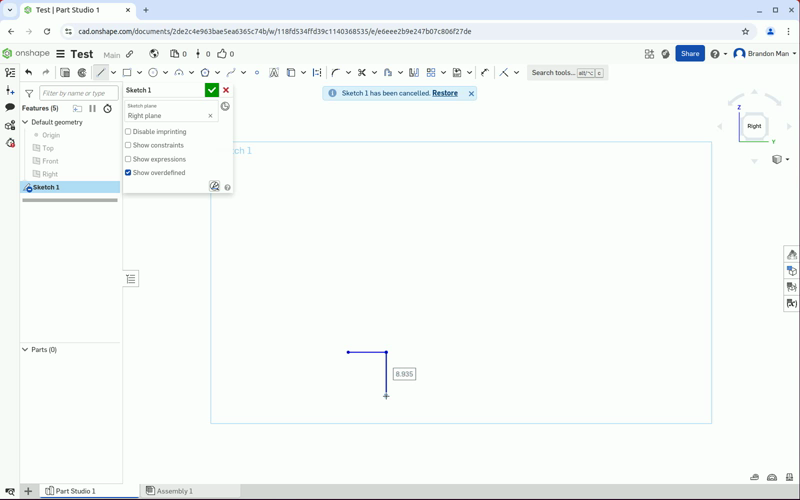
mouse_move(456, 395)
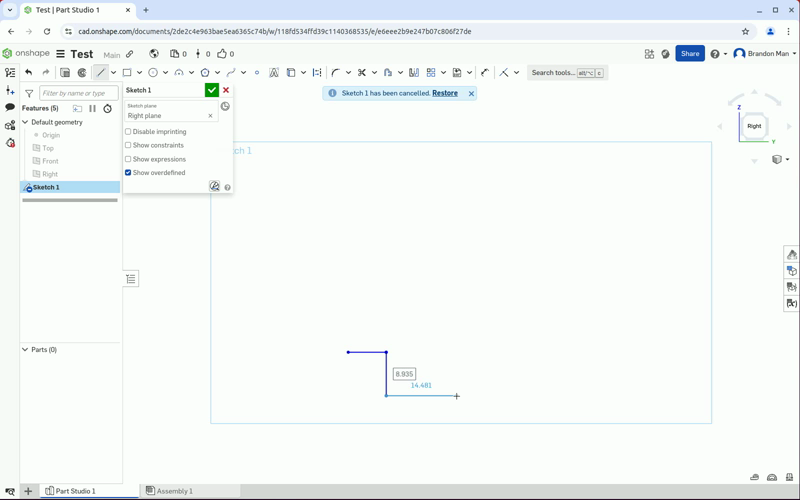
click(456, 395)
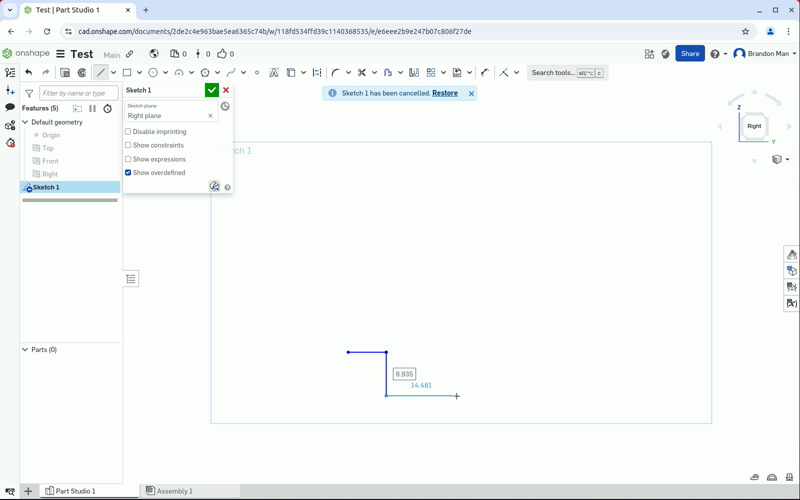
key_up(shift)
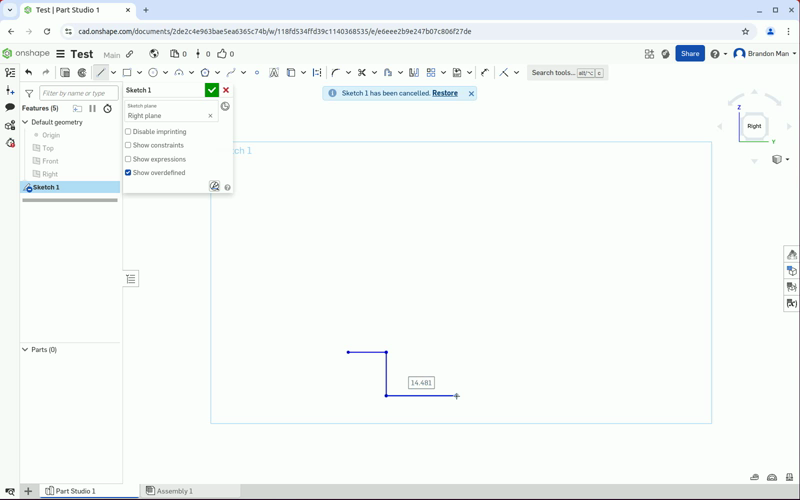
key_down(shift)
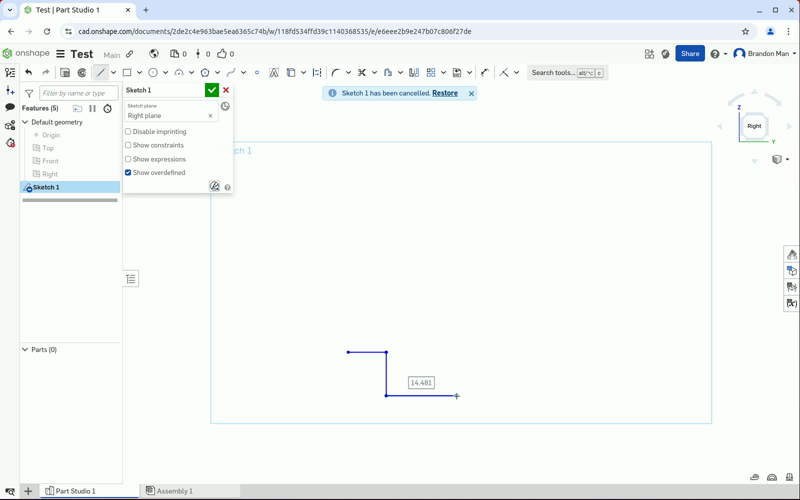
mouse_move(486, 395)
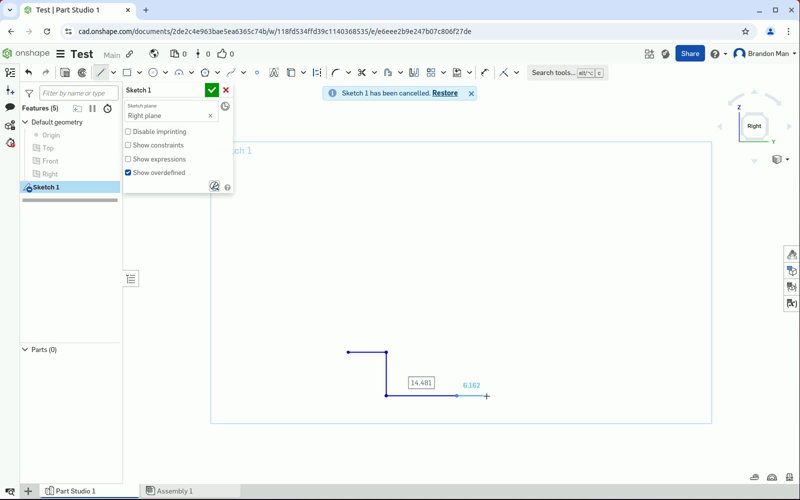
mouse_move(456, 352)
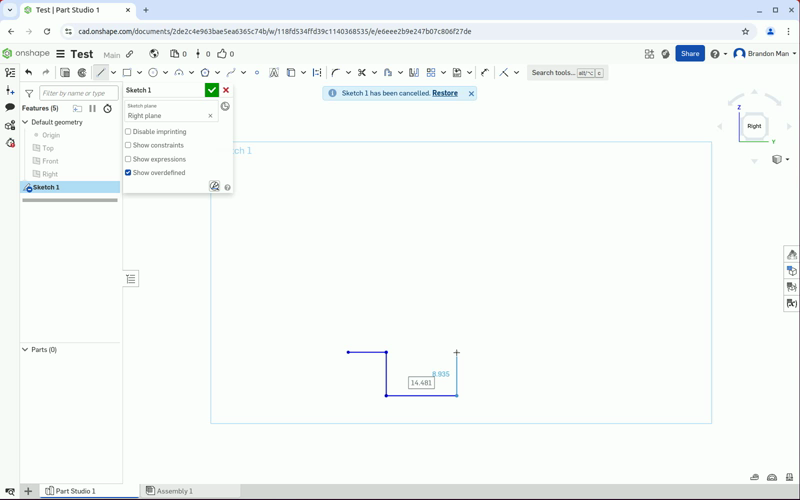
click(456, 352)
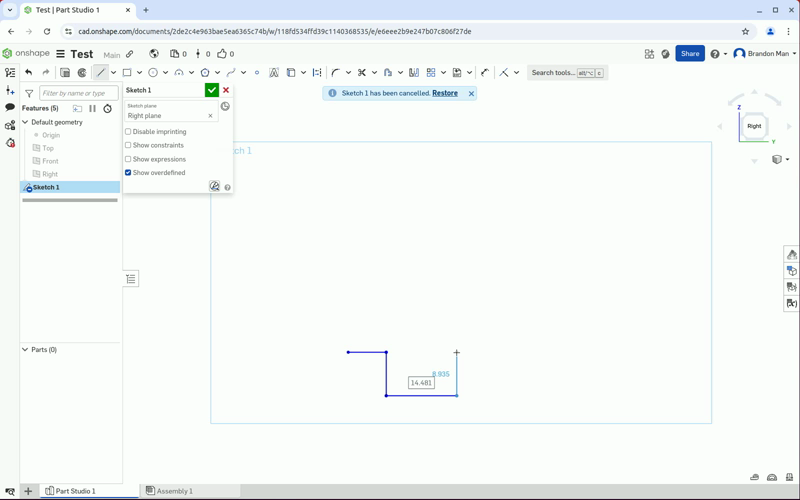
key_up(shift)
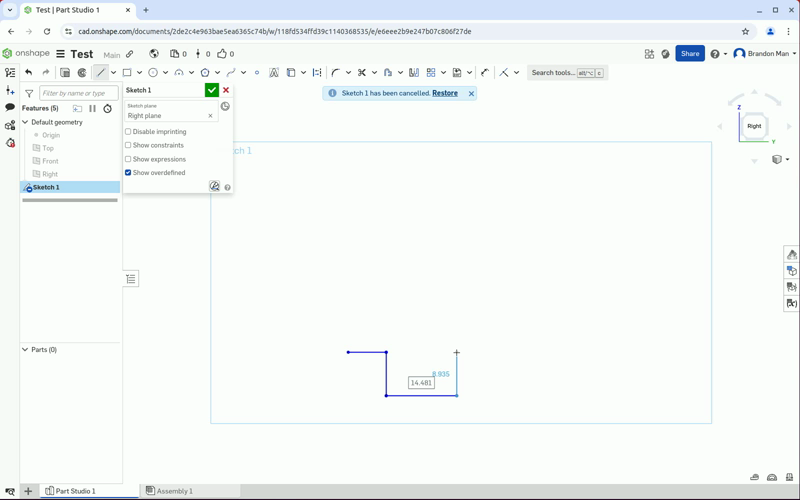
key(esc)
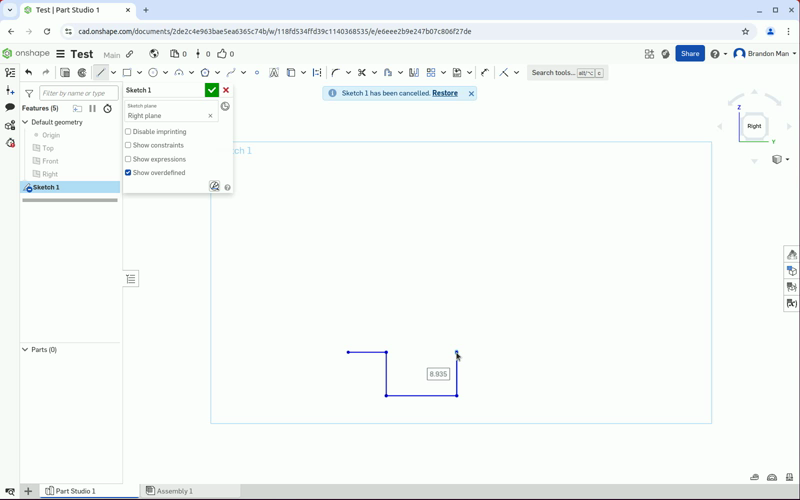
key(a)
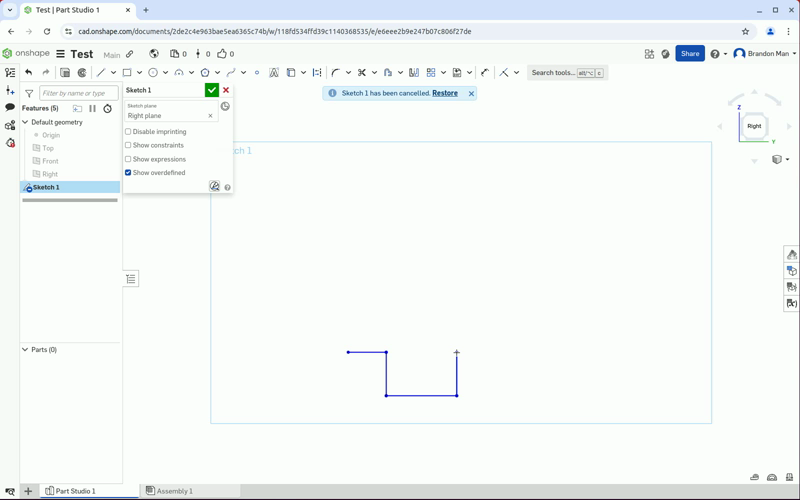
mouse_move(456, 352)
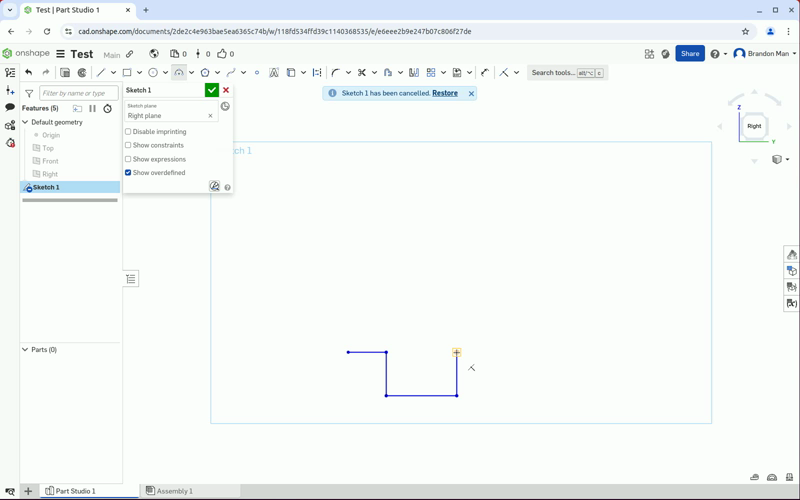
click(456, 352)
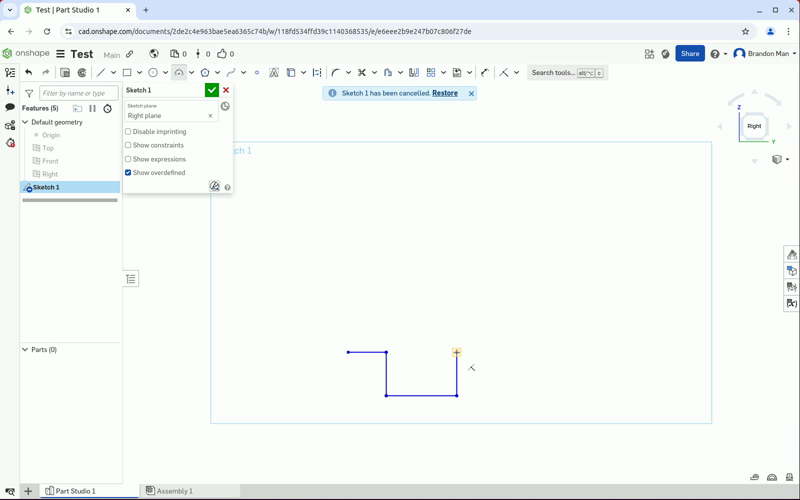
key_down(shift)
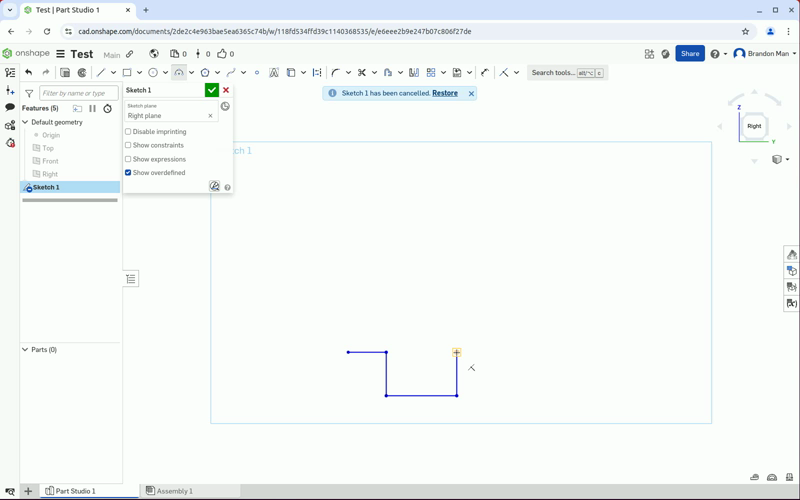
mouse_move(456, 214)
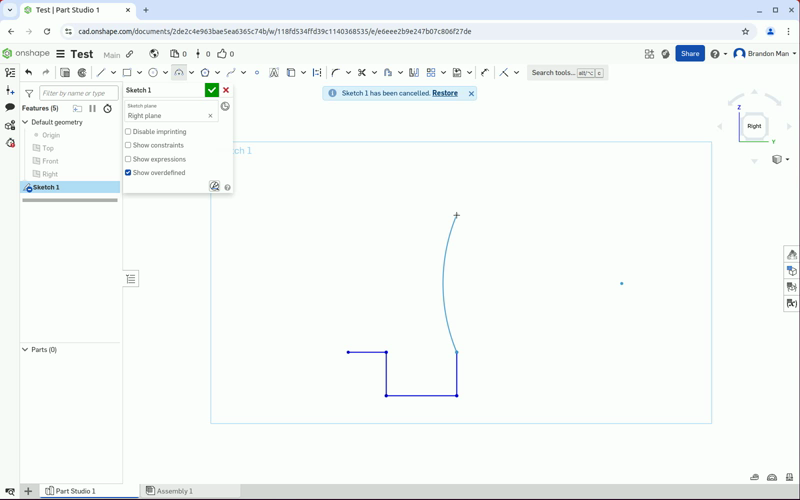
click(456, 214)
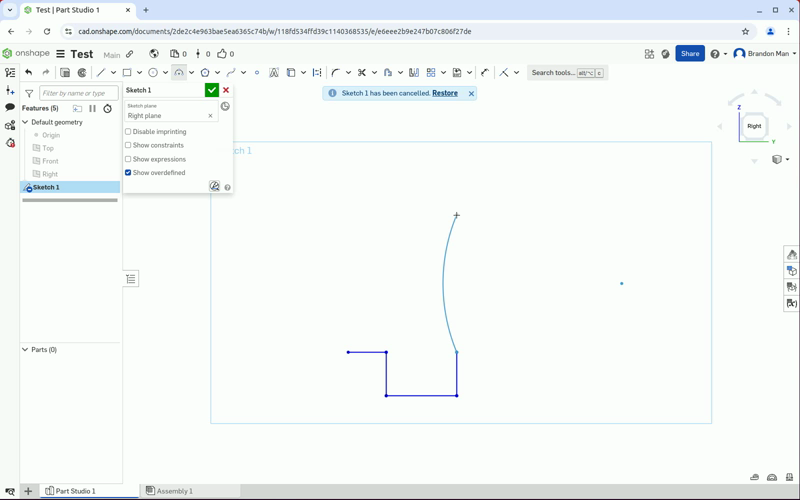
mouse_move(393, 283)
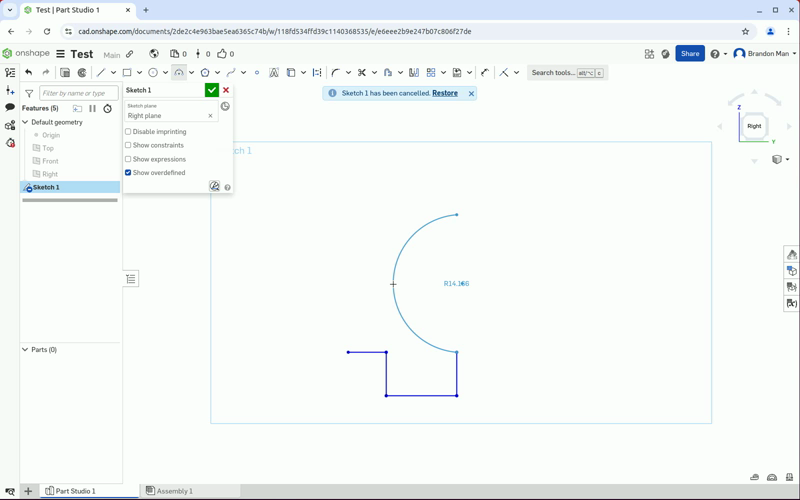
click(393, 283)
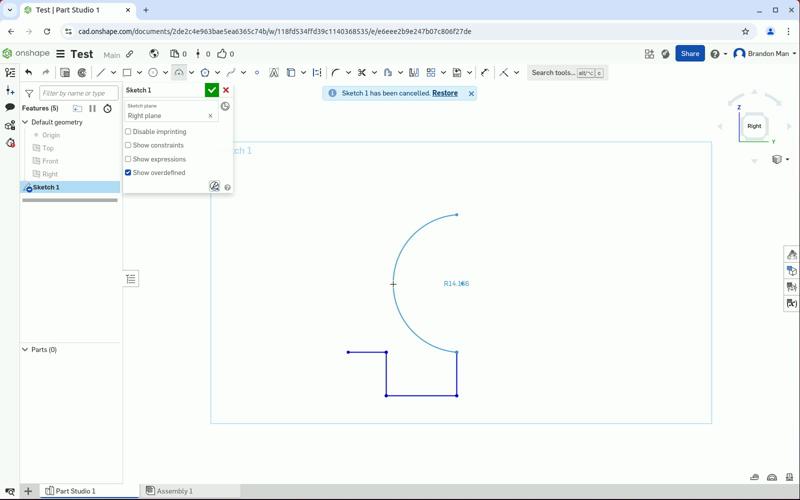
key_up(shift)
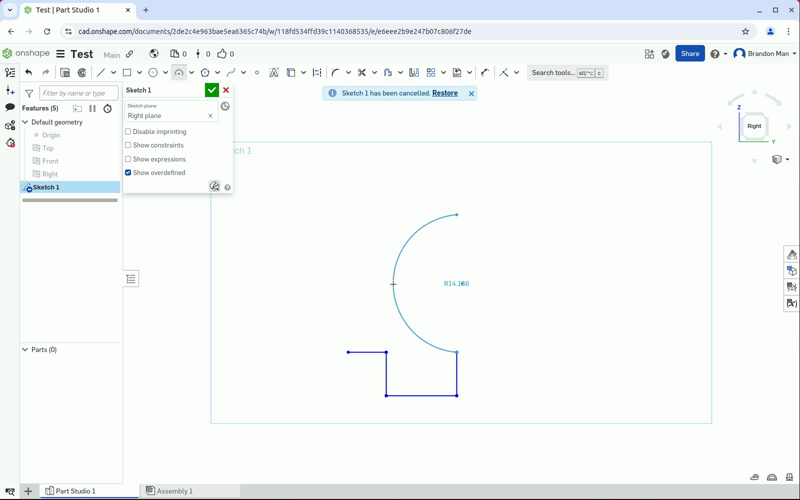
key(esc)
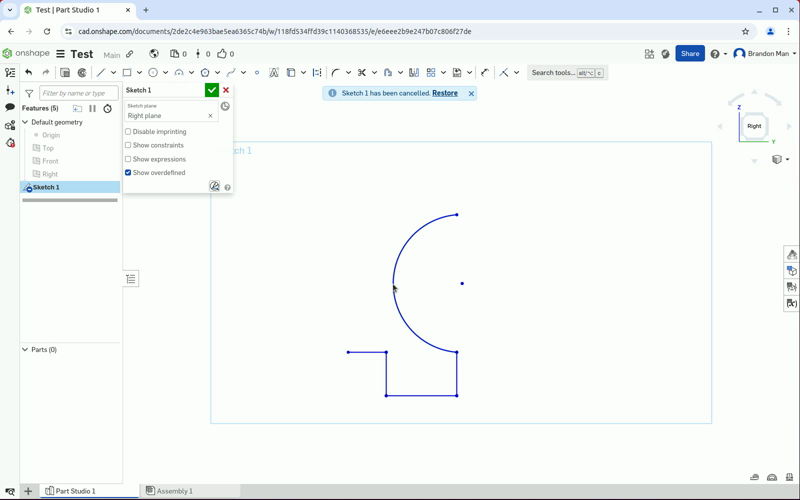
key(l)
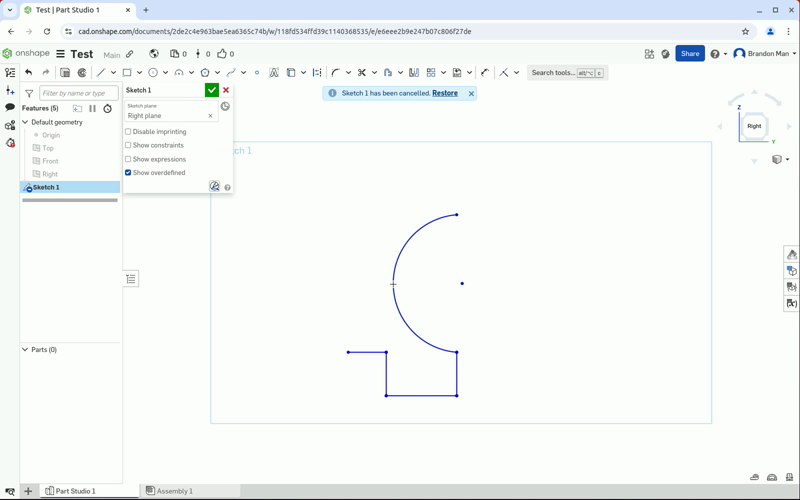
mouse_move(456, 214)
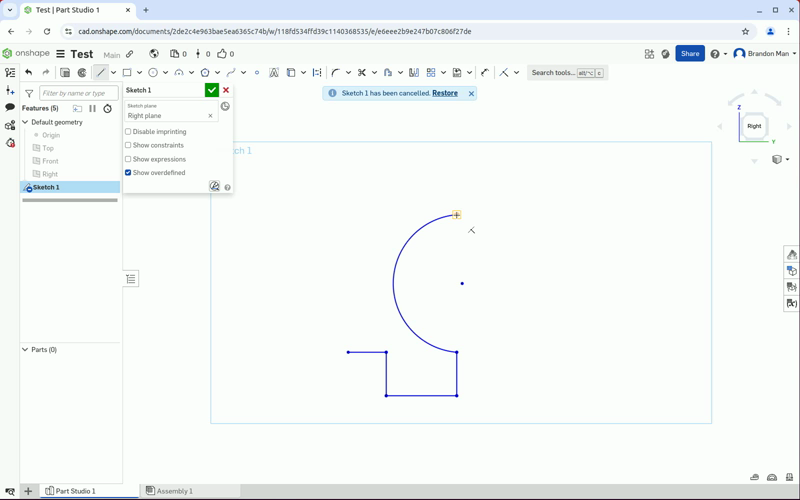
click(456, 214)
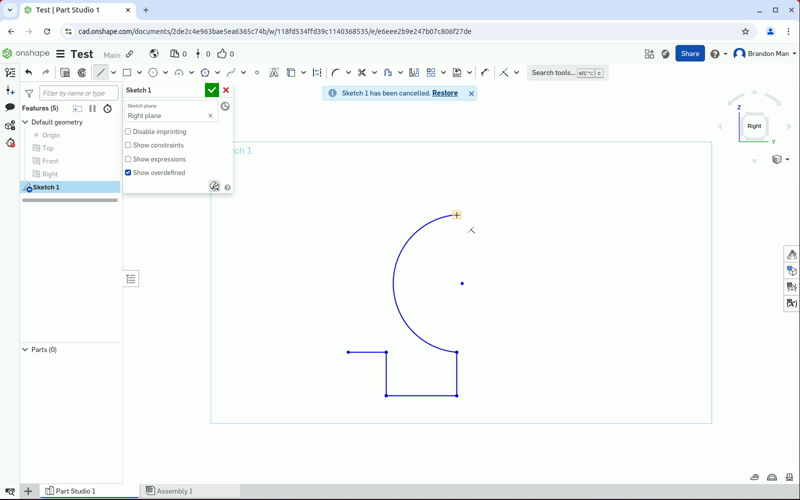
key_down(shift)
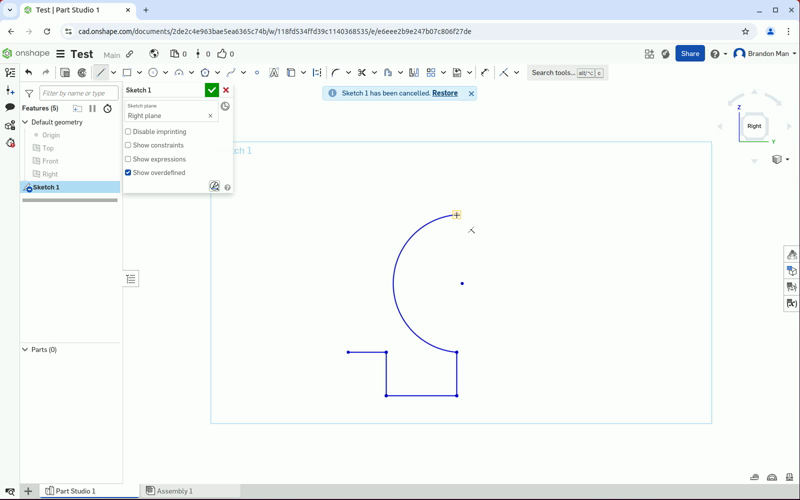
mouse_move(486, 214)
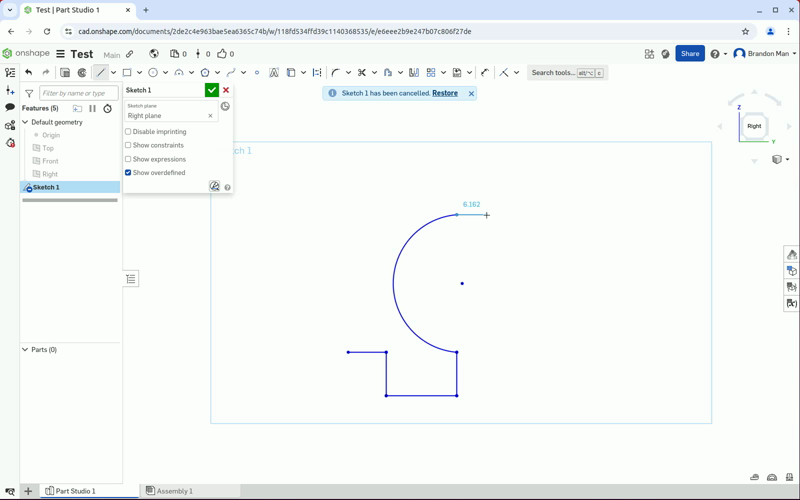
mouse_move(456, 170)
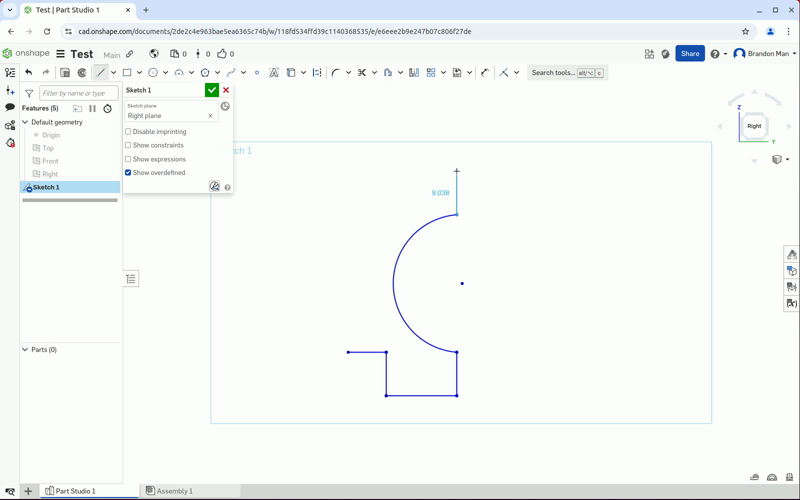
click(456, 170)
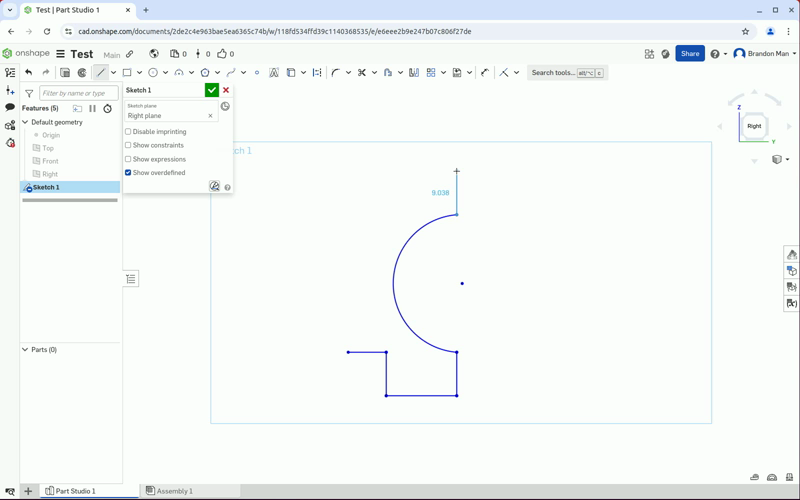
key_up(shift)
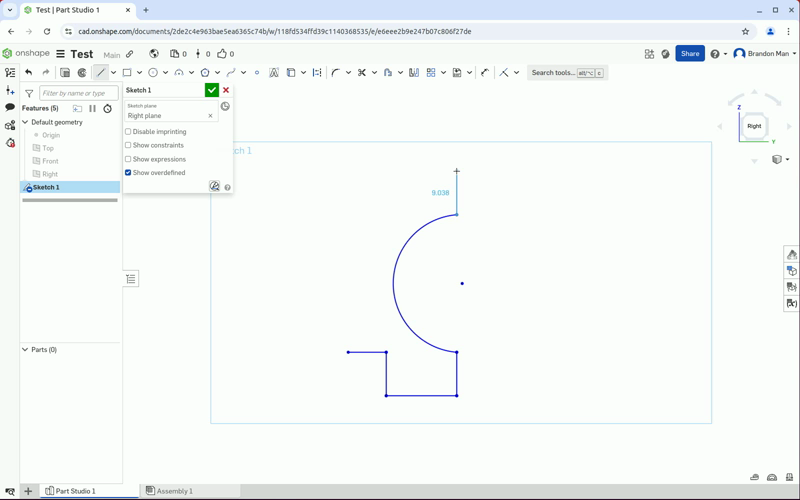
key_down(shift)
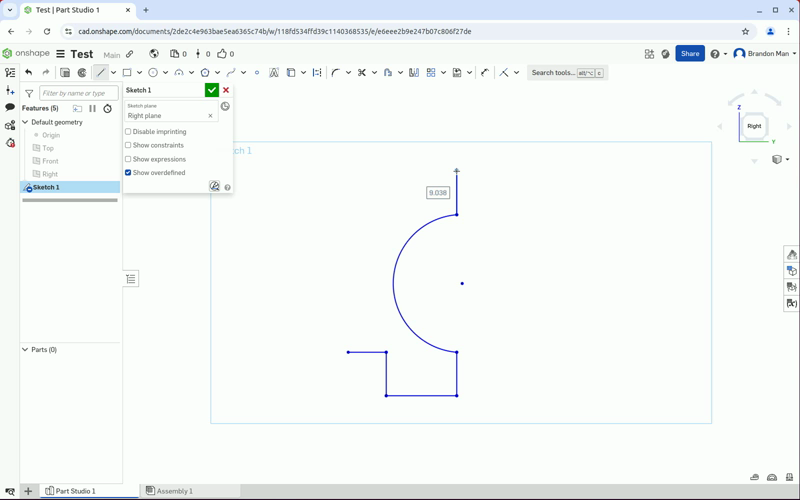
mouse_move(386, 170)
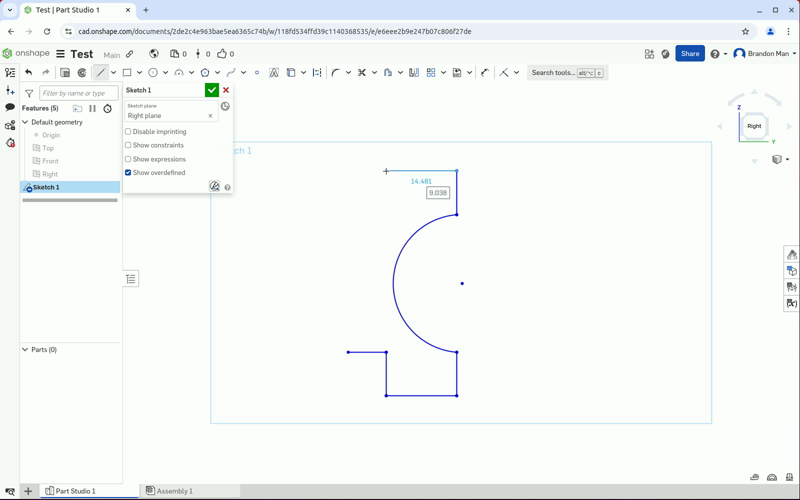
click(386, 170)
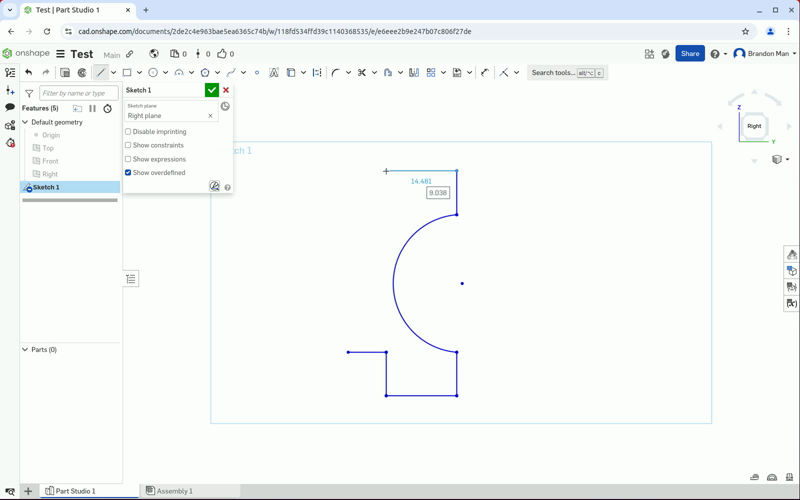
key_up(shift)
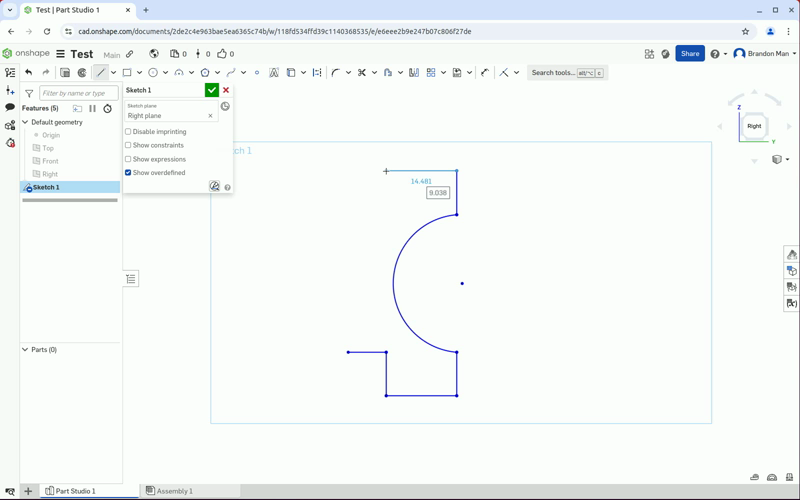
key_down(shift)
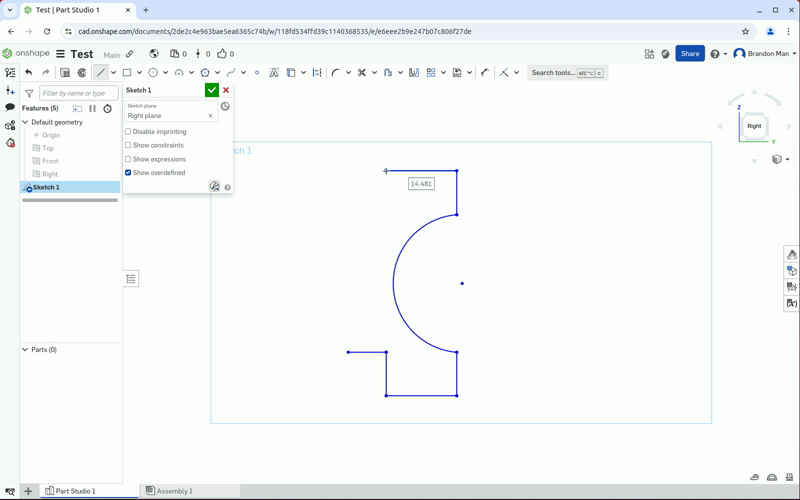
mouse_move(416, 170)
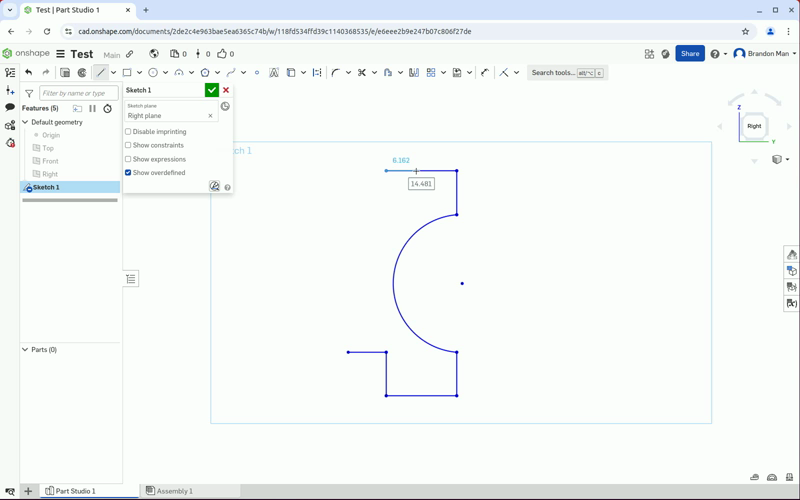
mouse_move(386, 214)
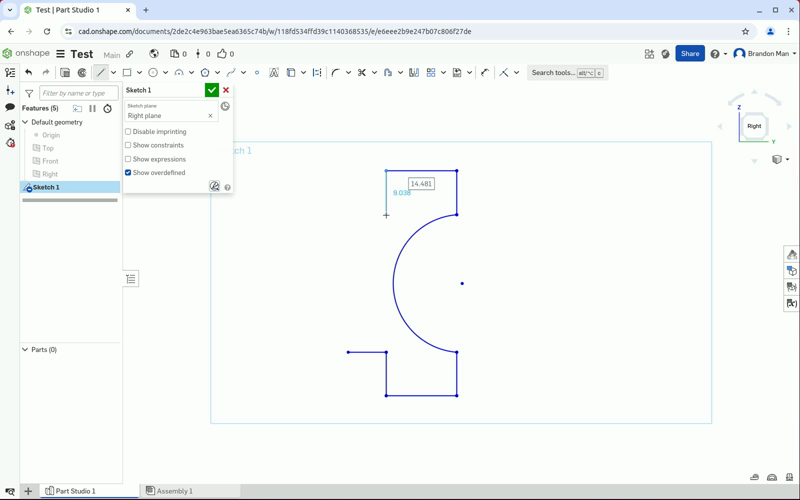
click(386, 214)
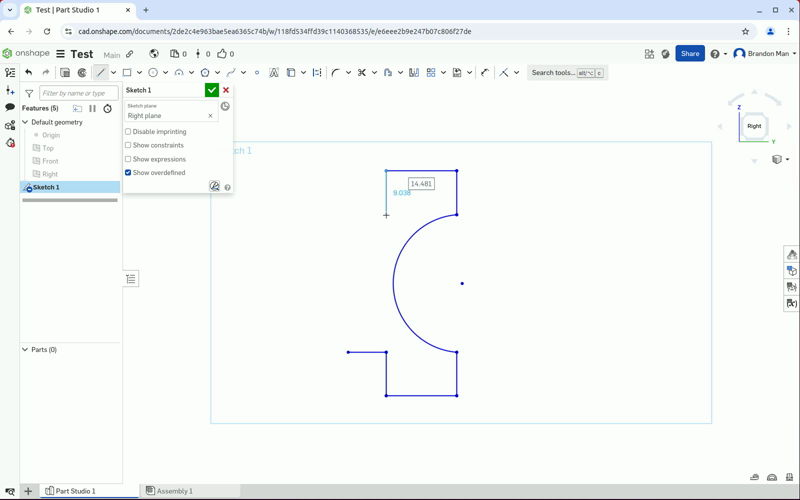
key_up(shift)
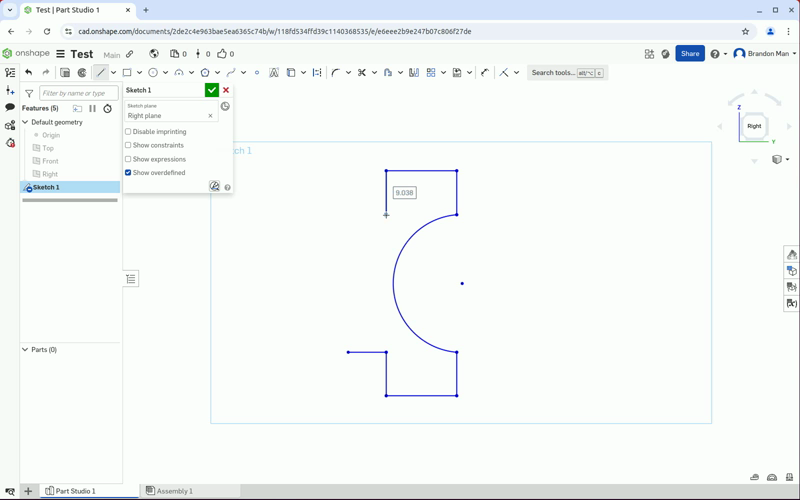
key_down(shift)
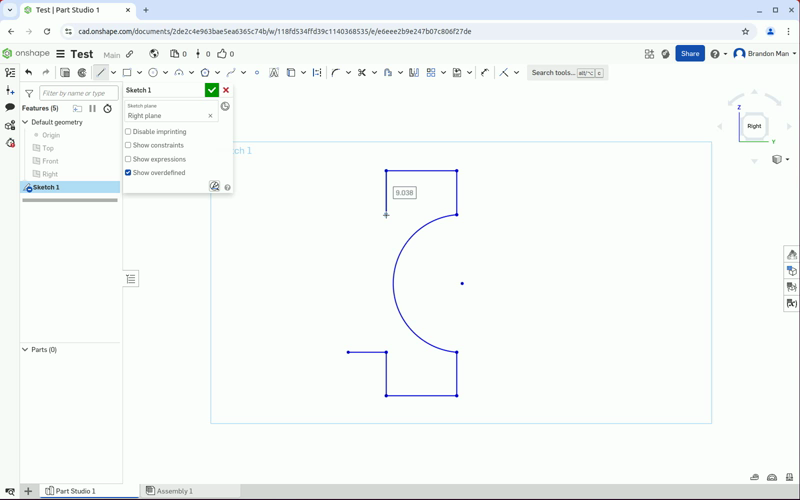
mouse_move(416, 214)
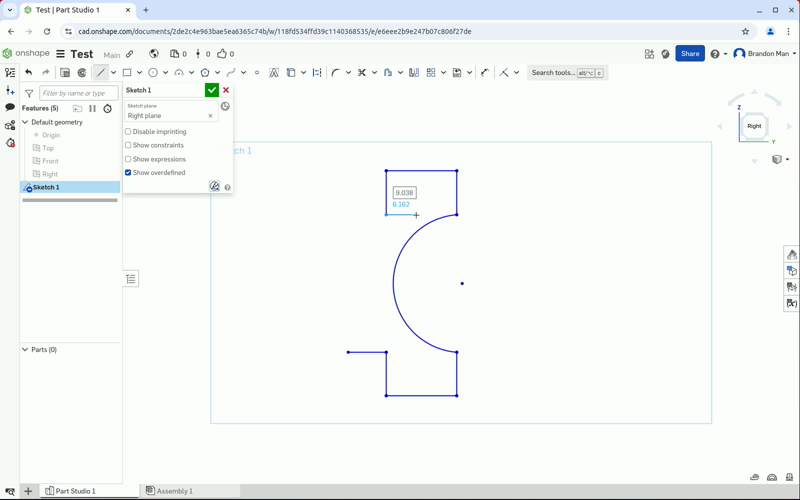
mouse_move(348, 214)
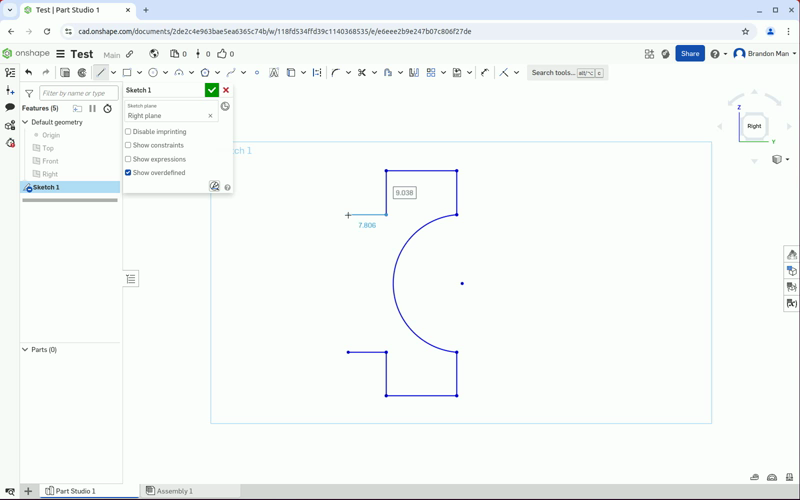
click(348, 214)
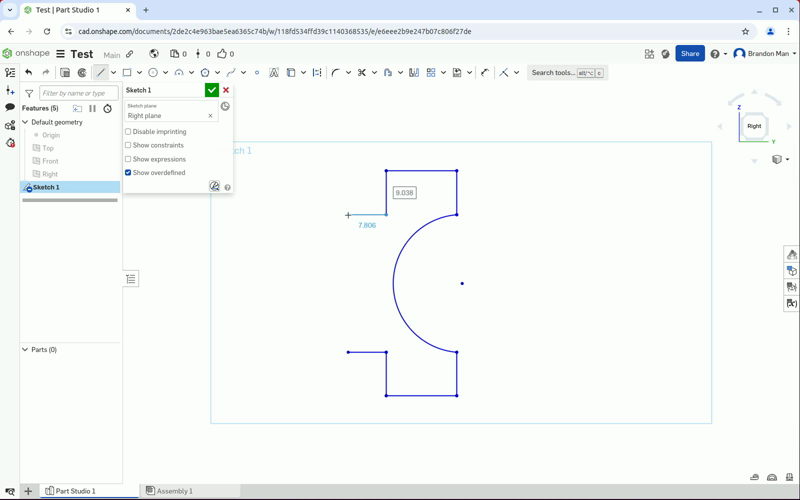
key_up(shift)
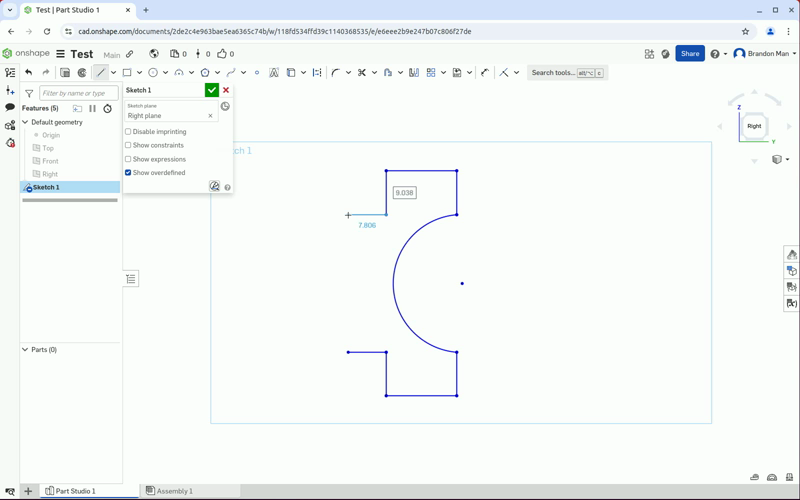
key_down(shift)
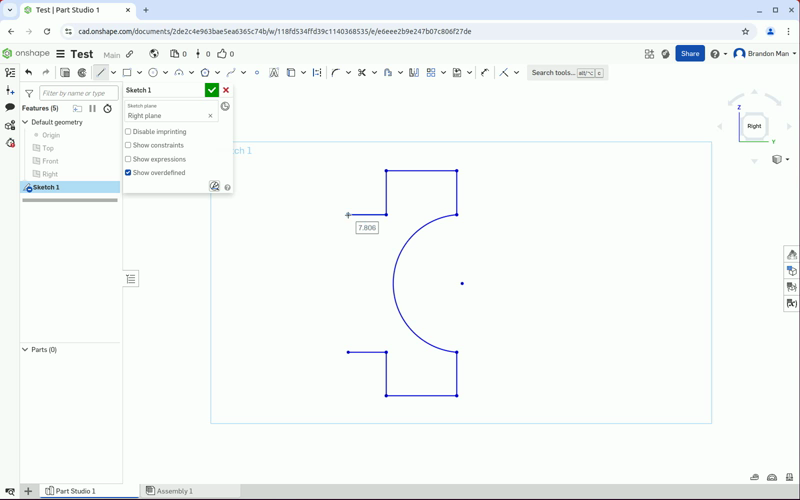
mouse_move(348, 352)
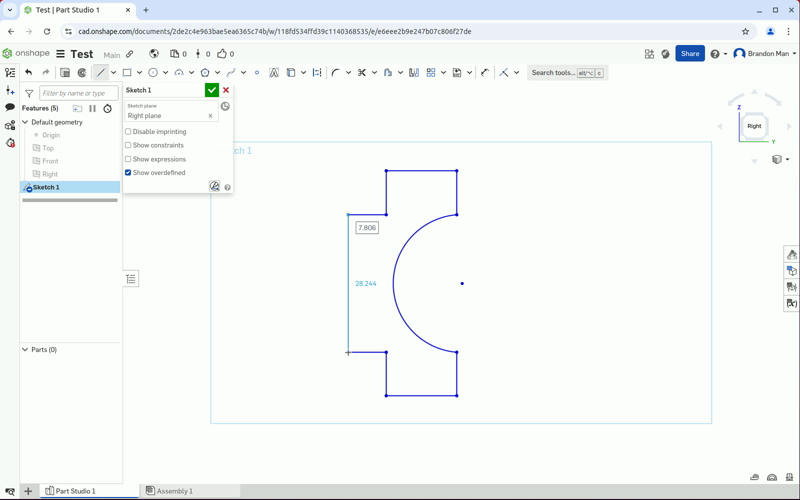
key_up(shift)
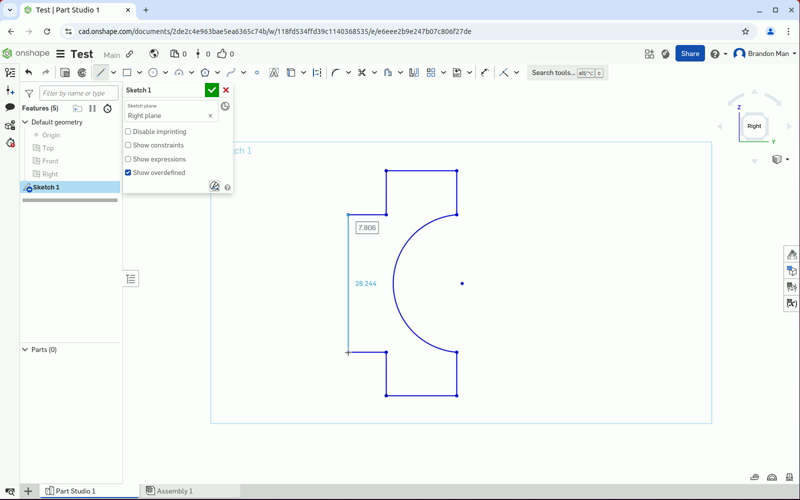
click(348, 352)
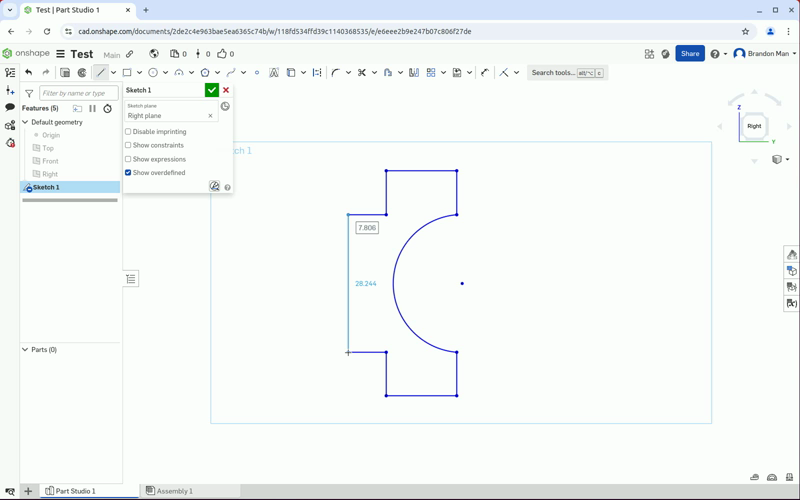
key(esc)
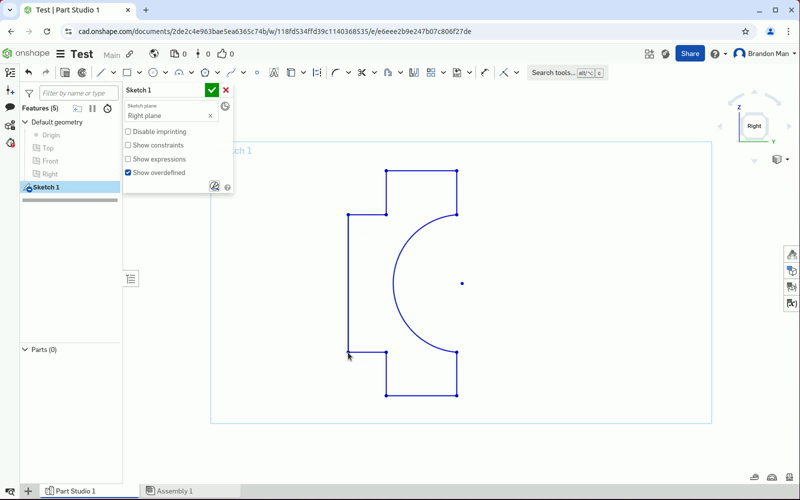
mouse_move(365, 251)
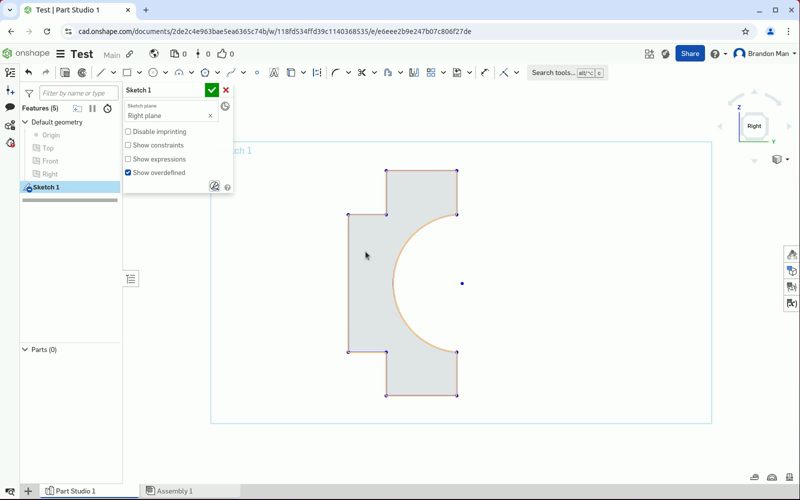
click(365, 251)
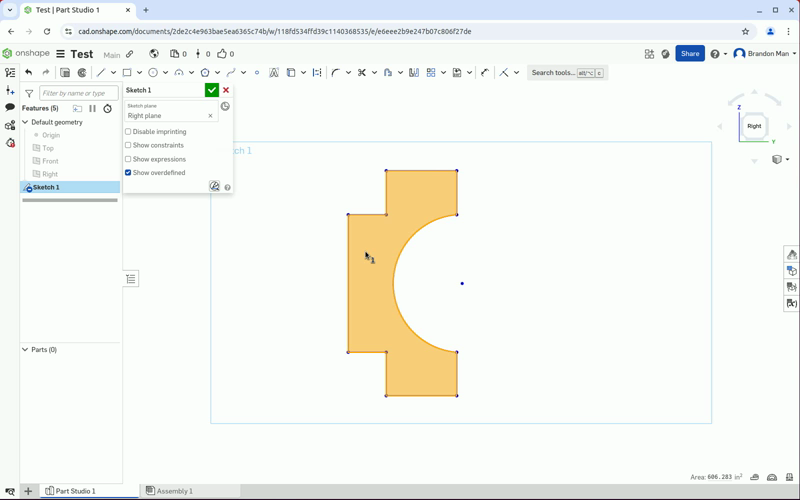
mouse_move(73, 352)
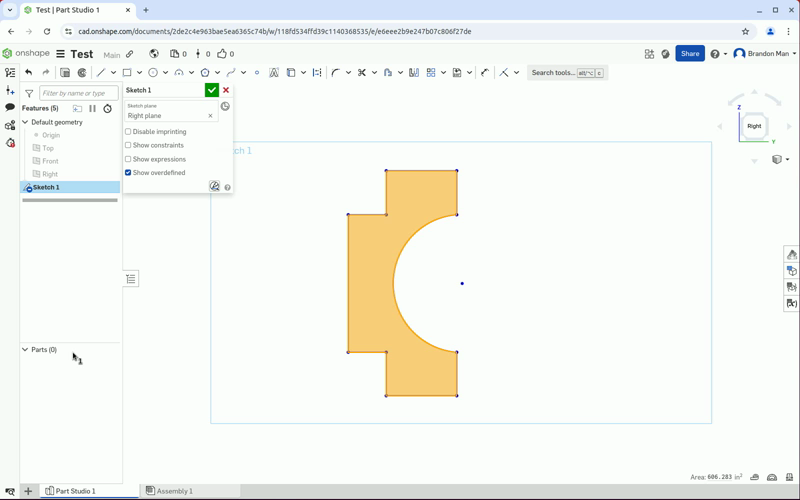
key(shift+y)
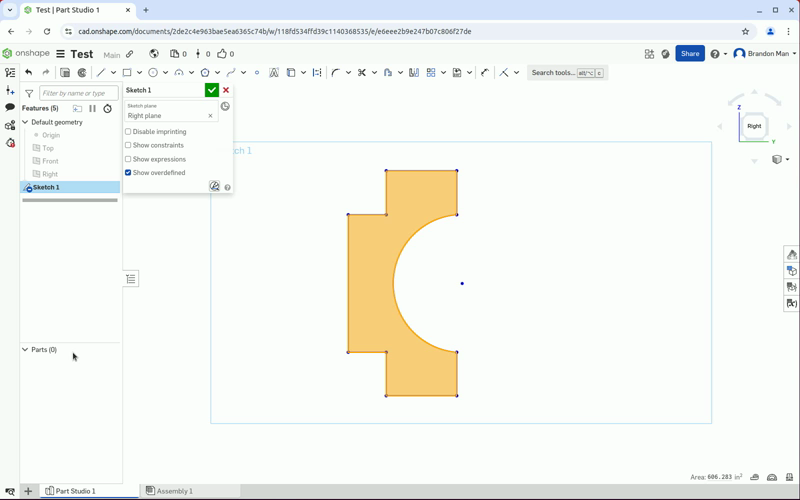
key(shift+e)
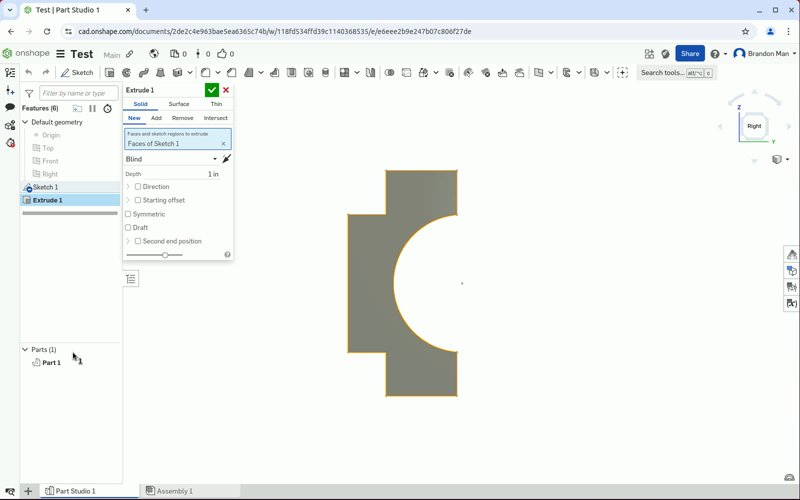
mouse_move(143, 106)
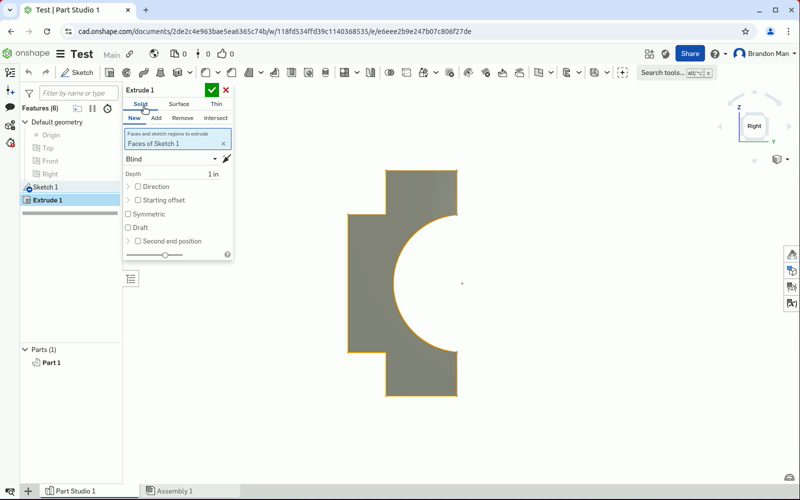
click(143, 106)
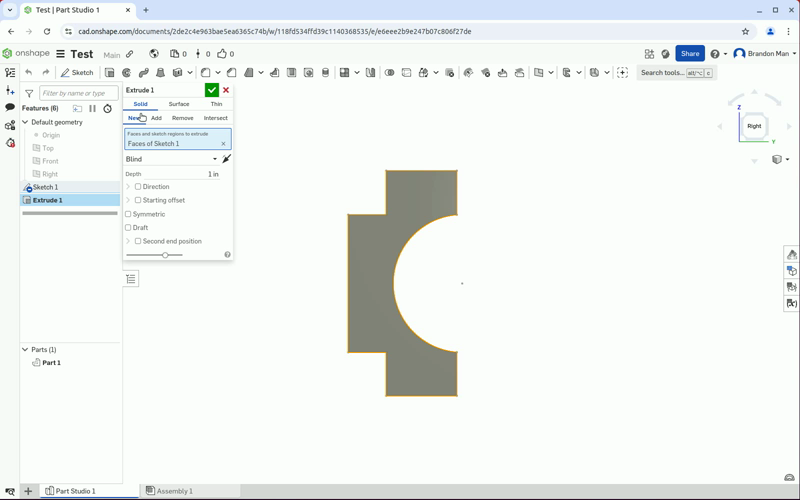
mouse_move(137, 120)
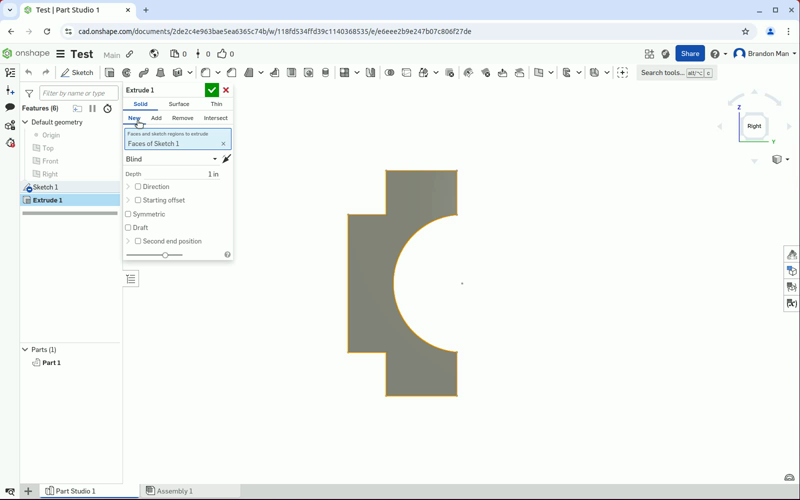
click(137, 120)
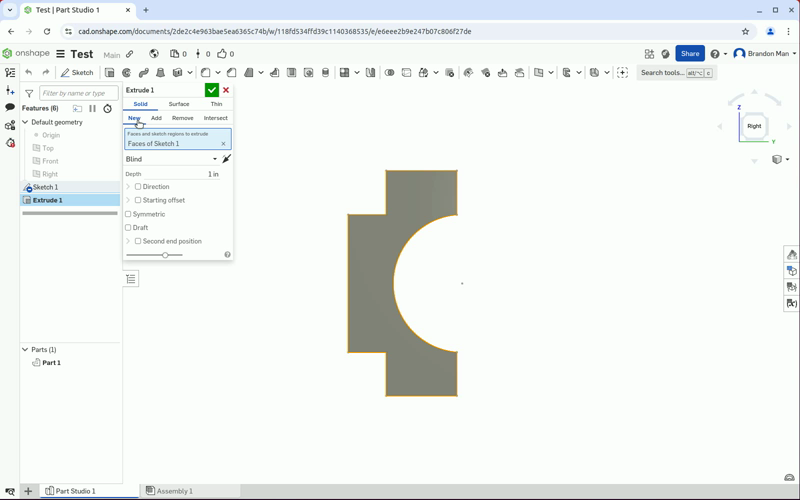
key(tab, 4)
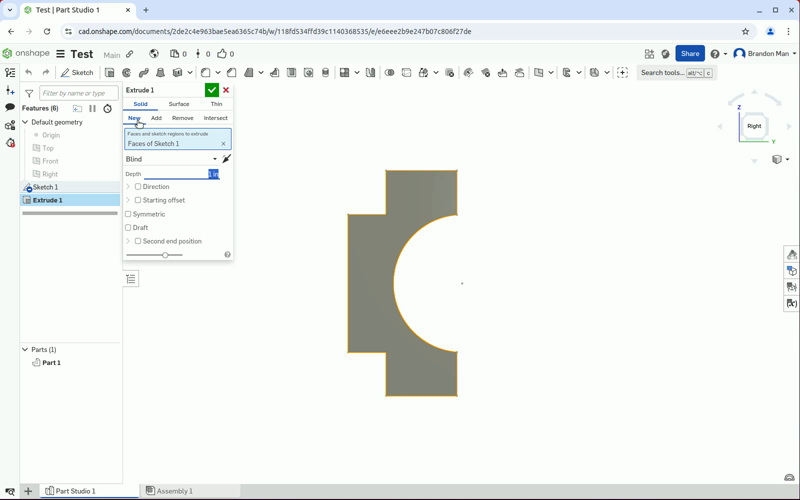
text(12.998)
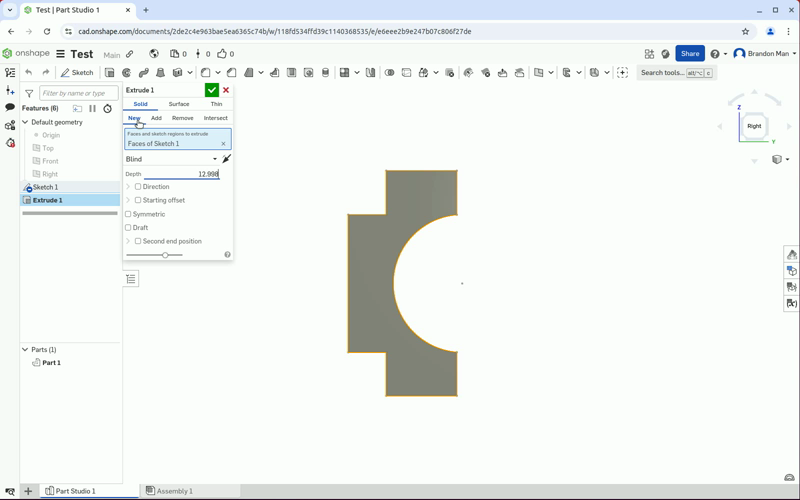
key(tab, 3)
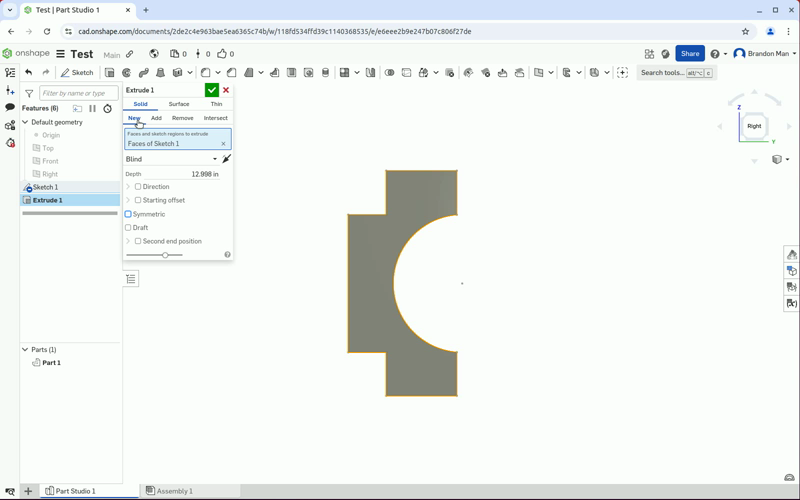
key(space)
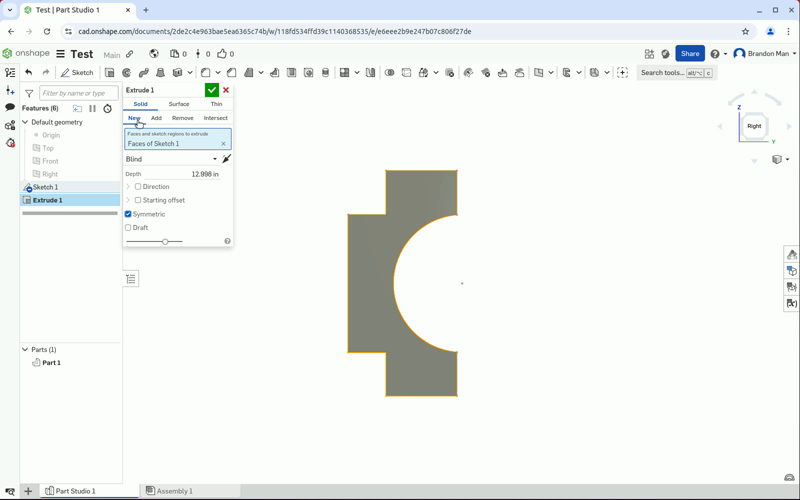
key(enter)
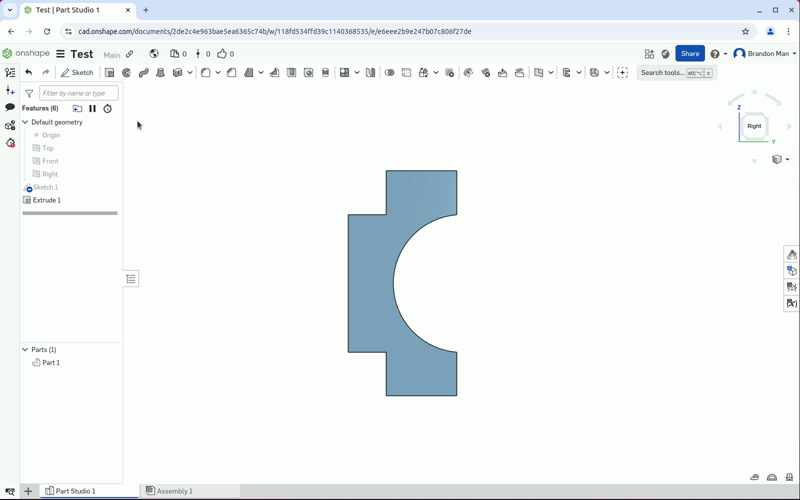
key(shift+h)
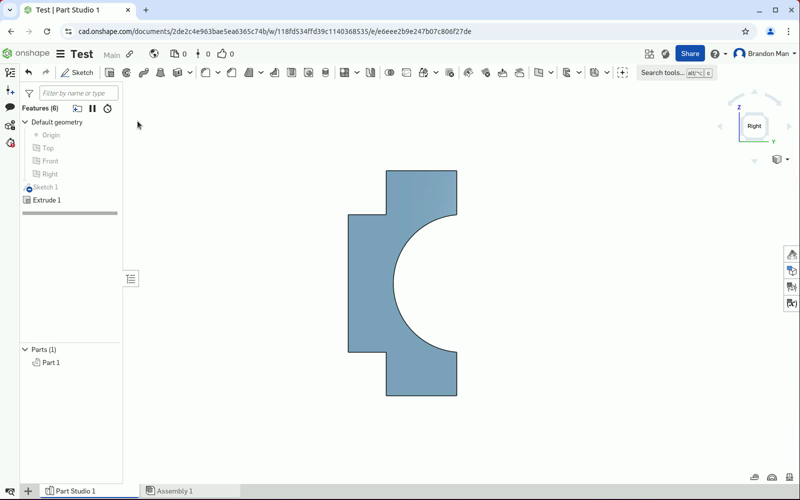
key(shift+h)
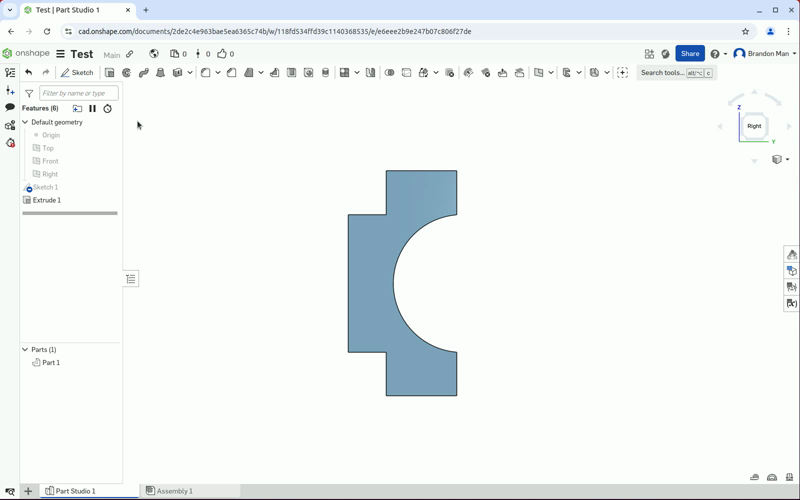
mouse_move(73, 189)
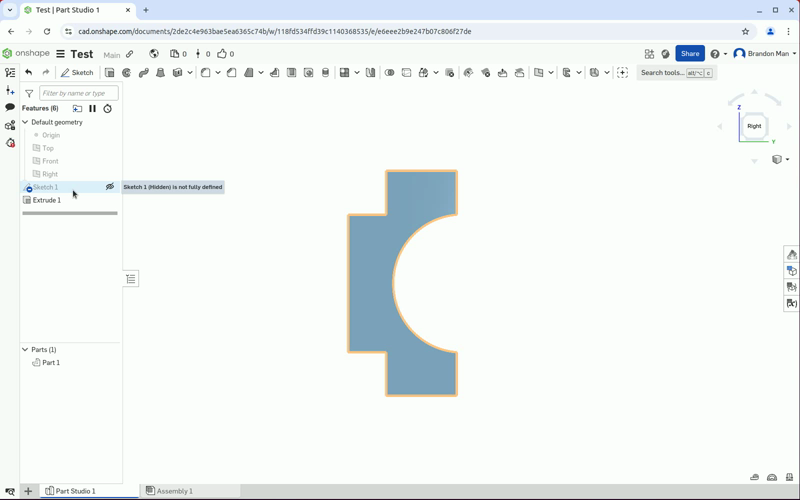
click(73, 189)
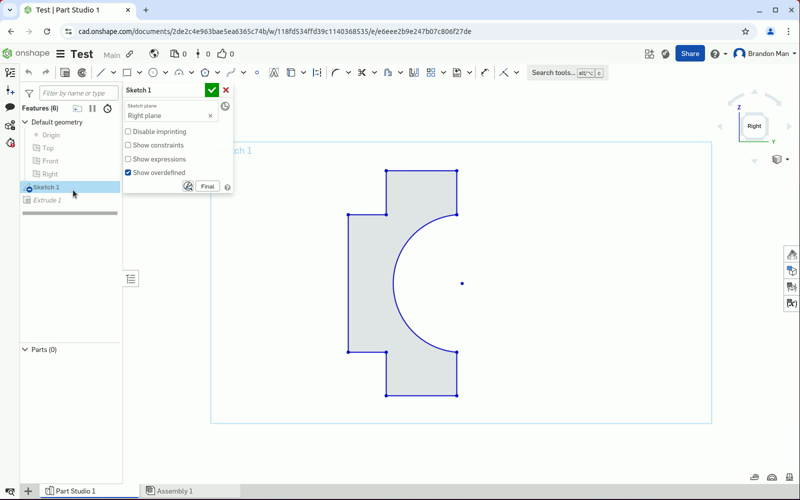
mouse_move(229, 92)
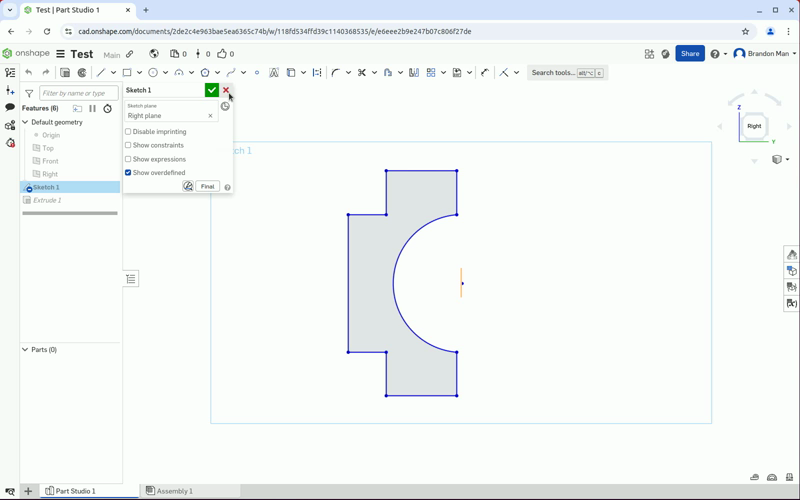
click(229, 92)
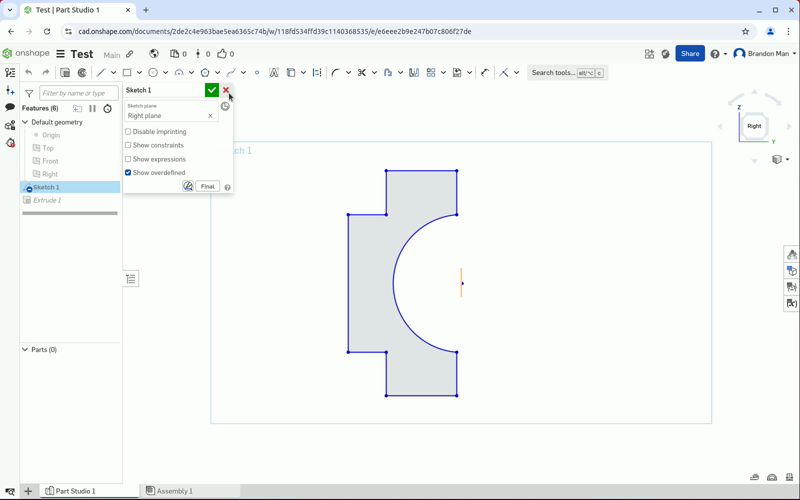
key(shift+s)
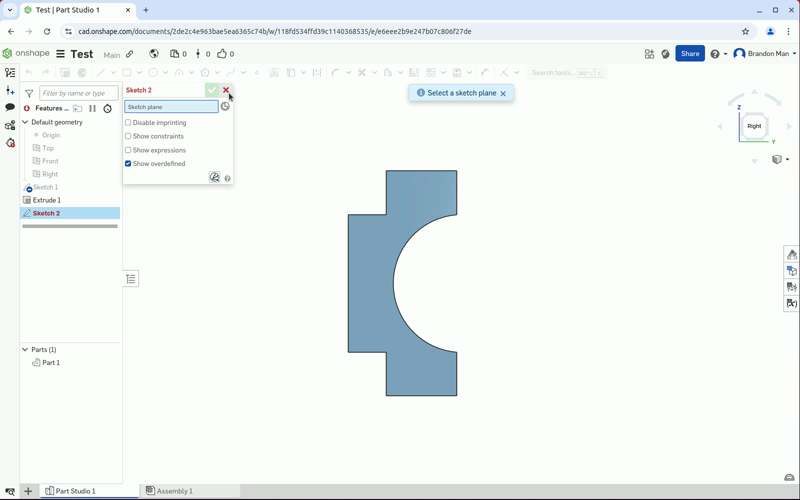
mouse_move(73, 176)
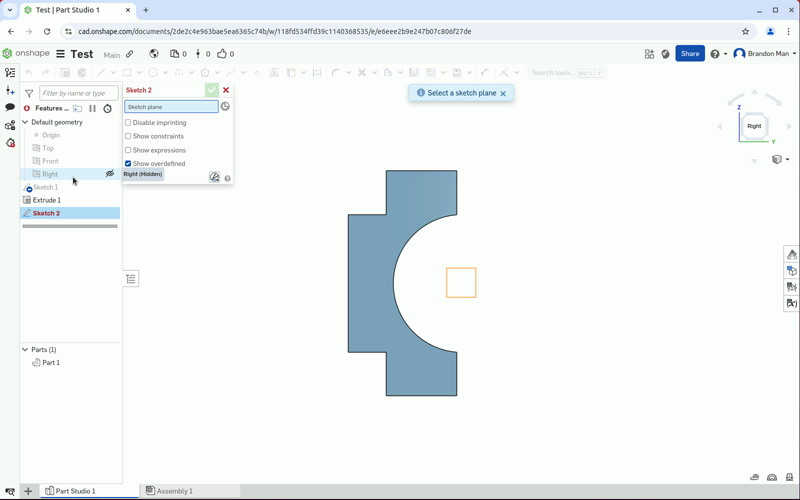
click(73, 176)
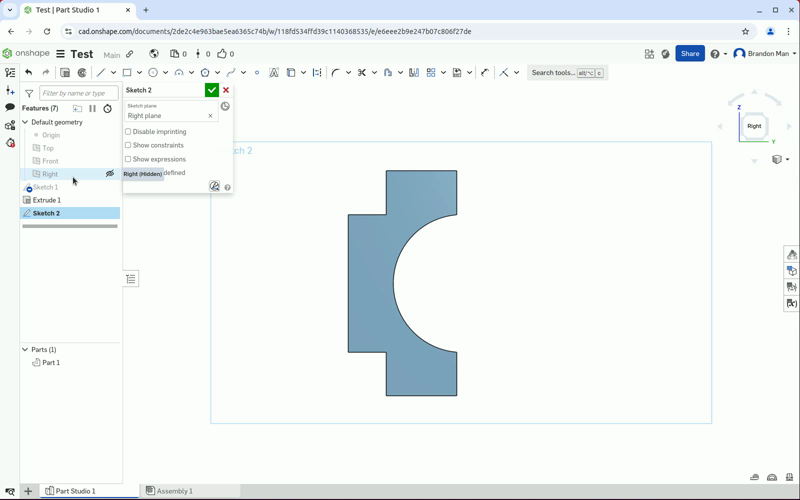
mouse_move(73, 352)
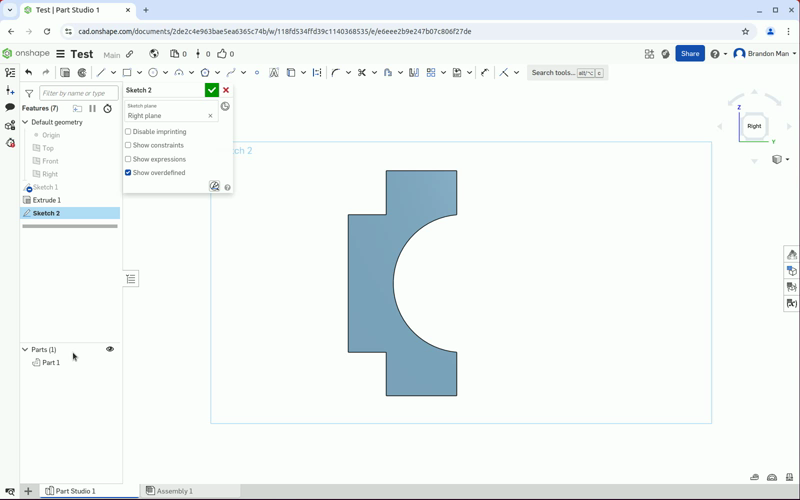
key(y)
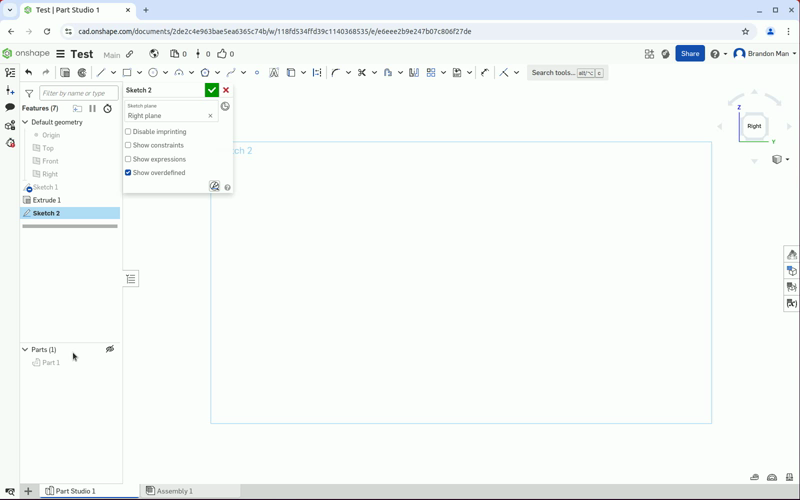
key(a)
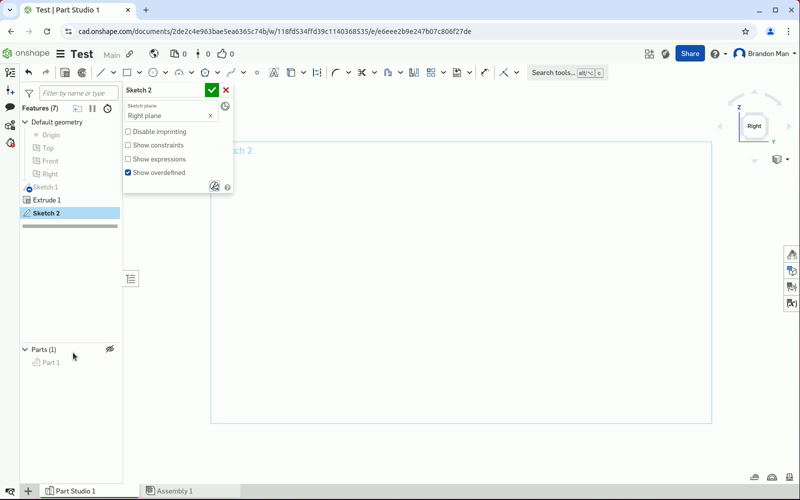
key_down(shift)
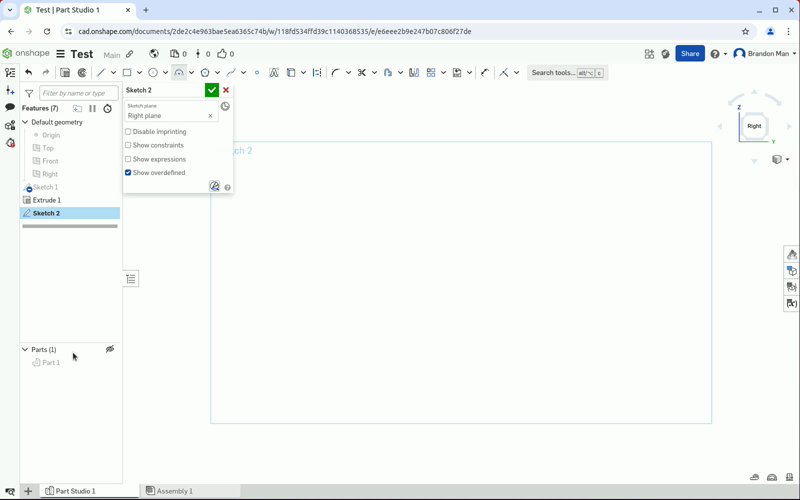
mouse_move(465, 395)
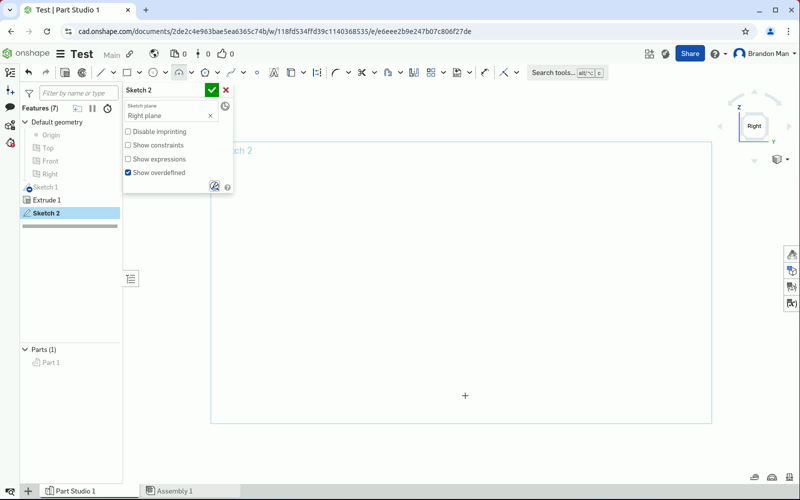
click(465, 395)
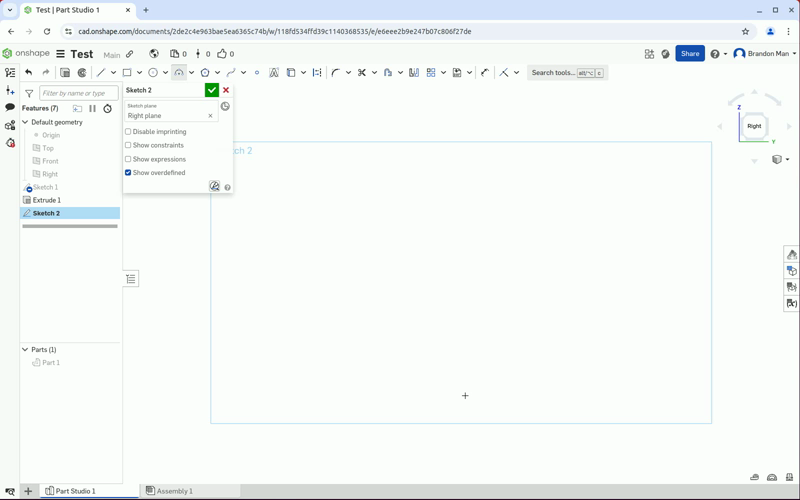
key_up(shift)
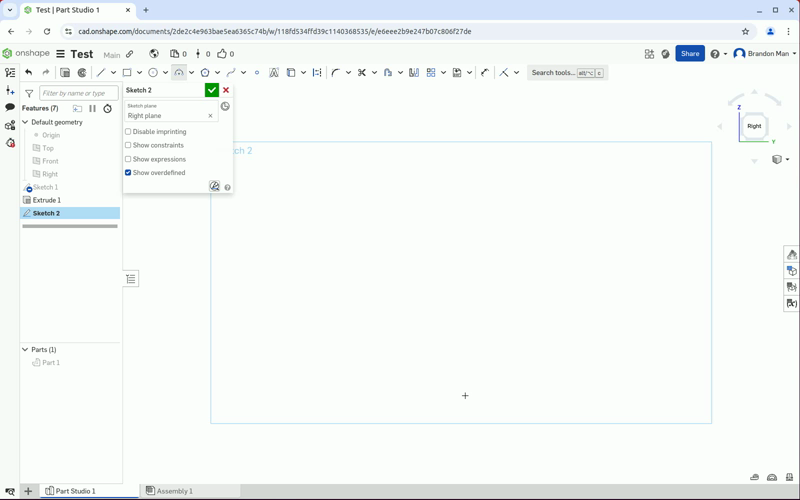
key_down(shift)
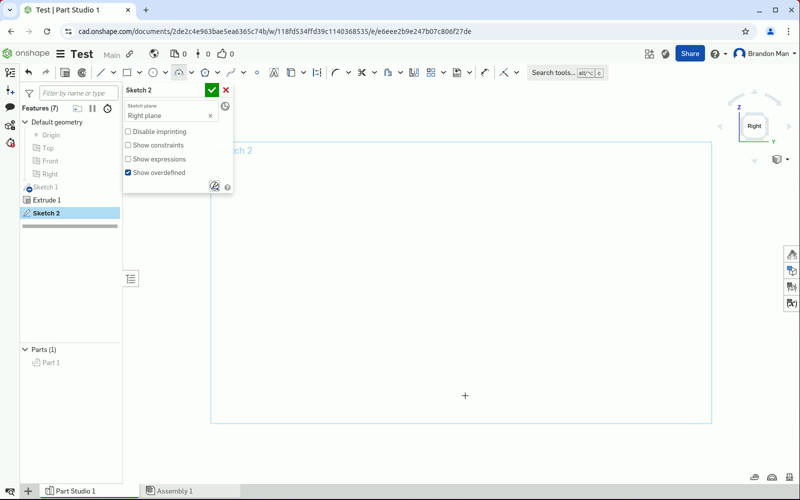
mouse_move(465, 171)
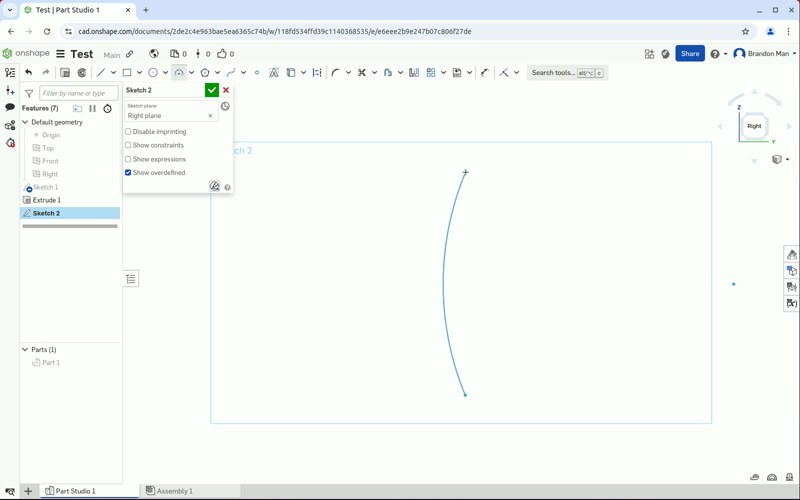
click(465, 171)
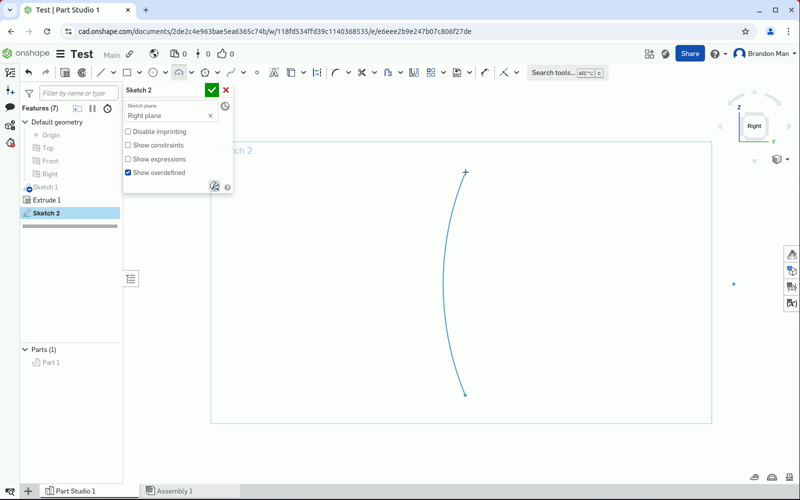
mouse_move(573, 283)
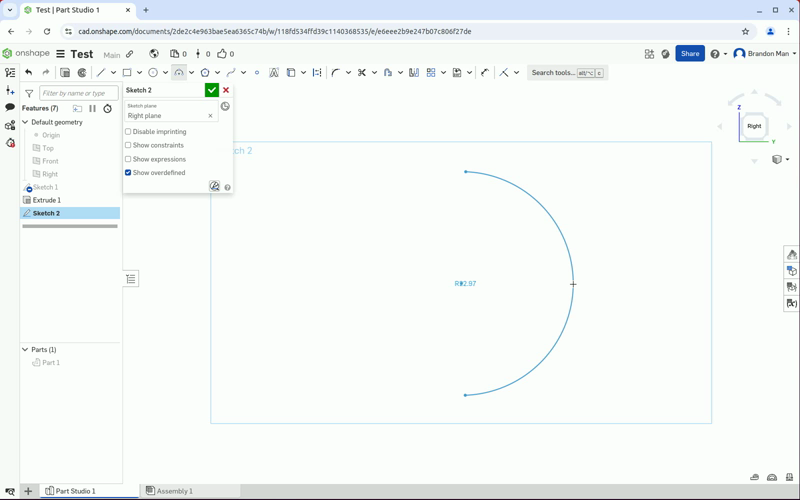
click(573, 283)
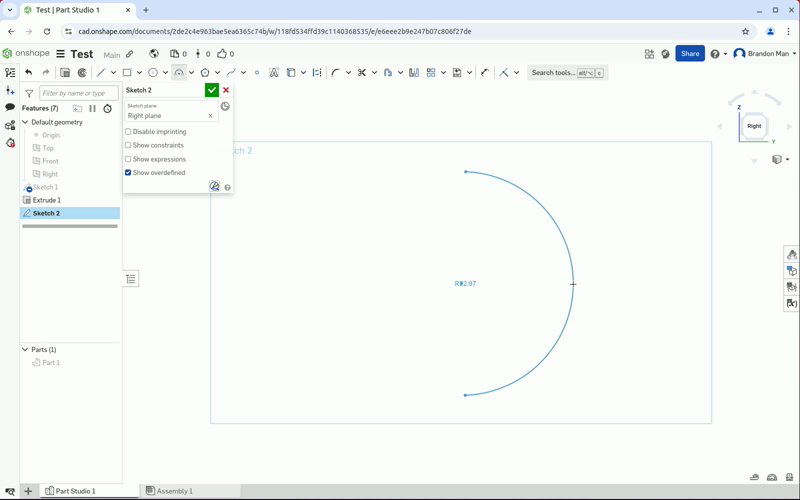
key_up(shift)
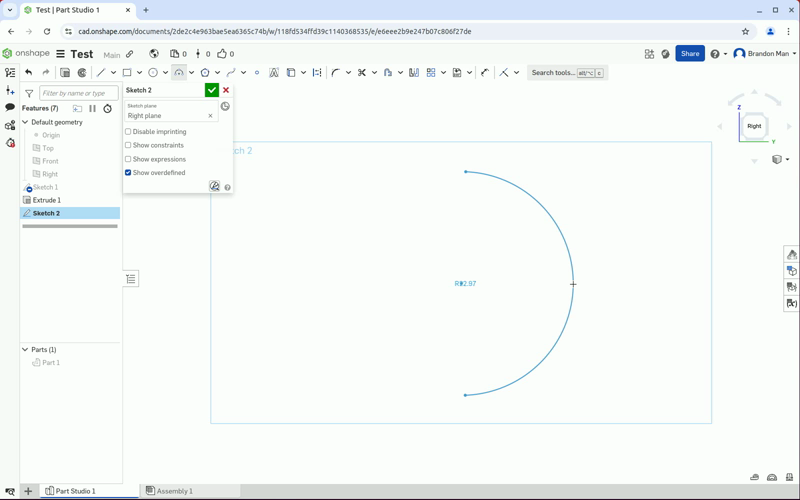
key(esc)
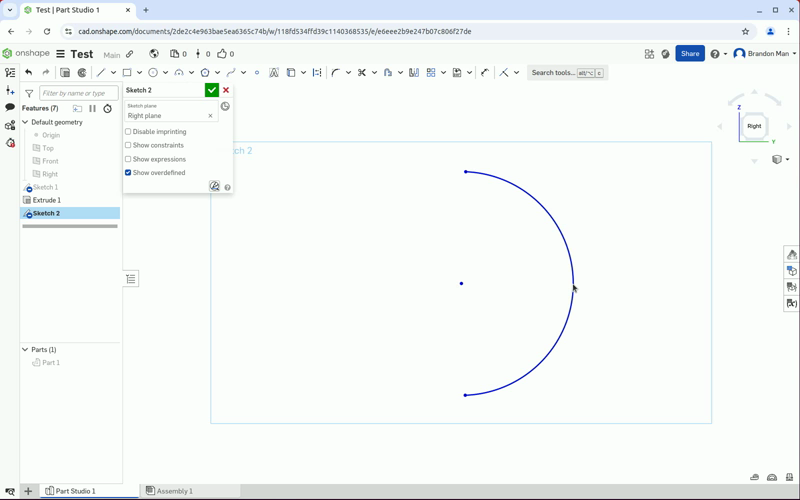
key(l)
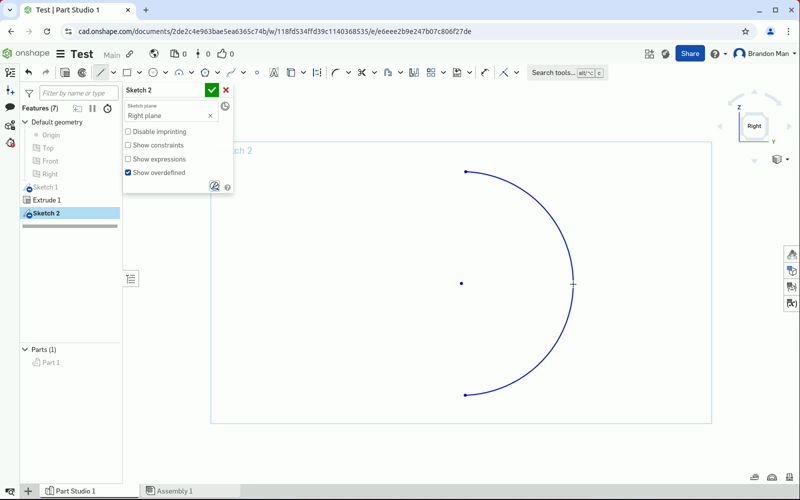
mouse_move(465, 171)
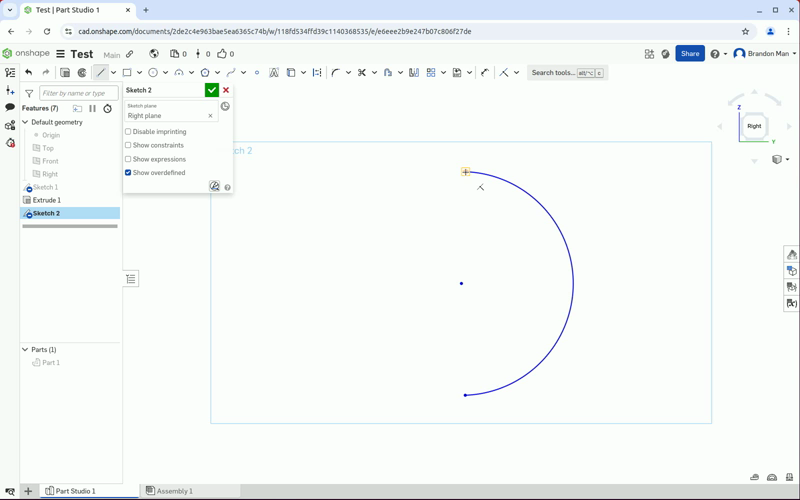
click(465, 171)
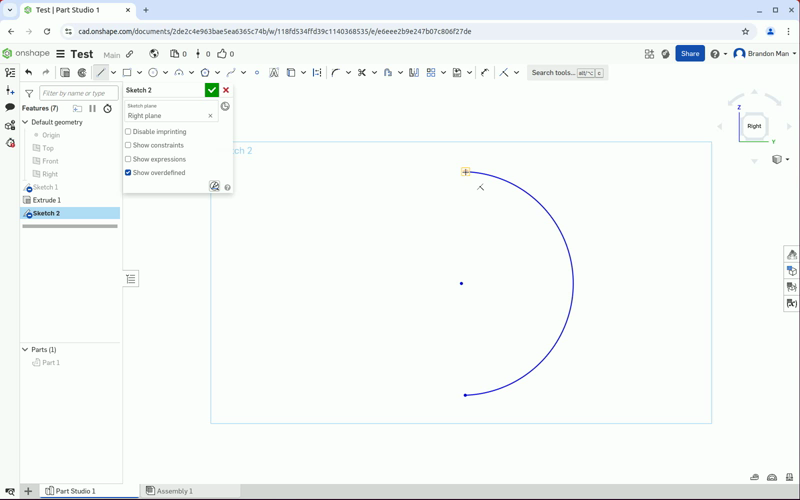
key_down(shift)
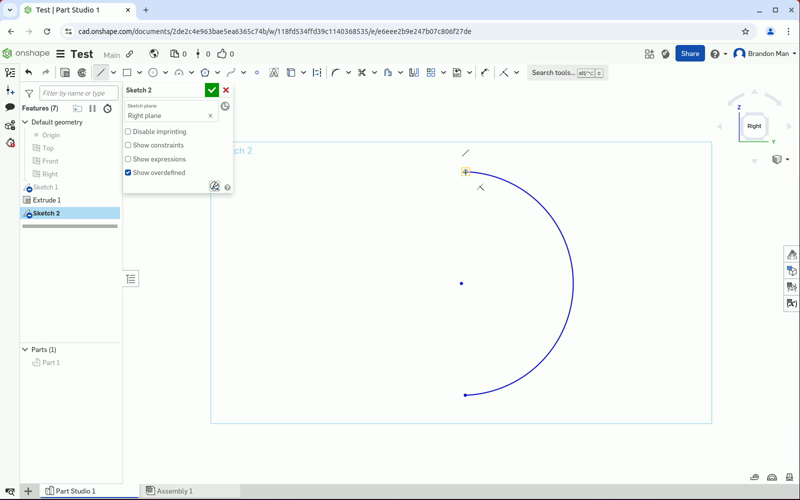
mouse_move(495, 171)
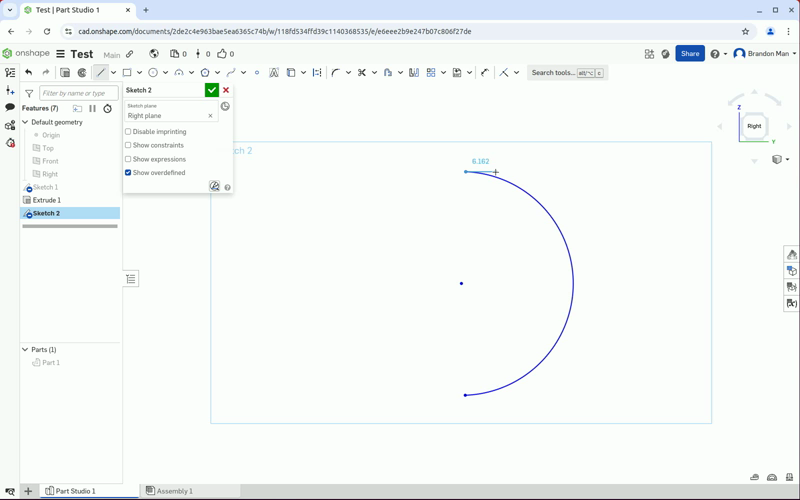
mouse_move(465, 216)
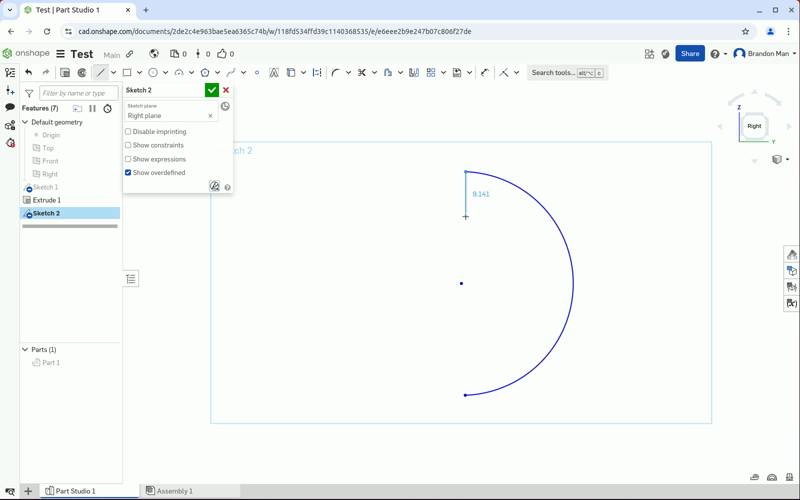
click(465, 216)
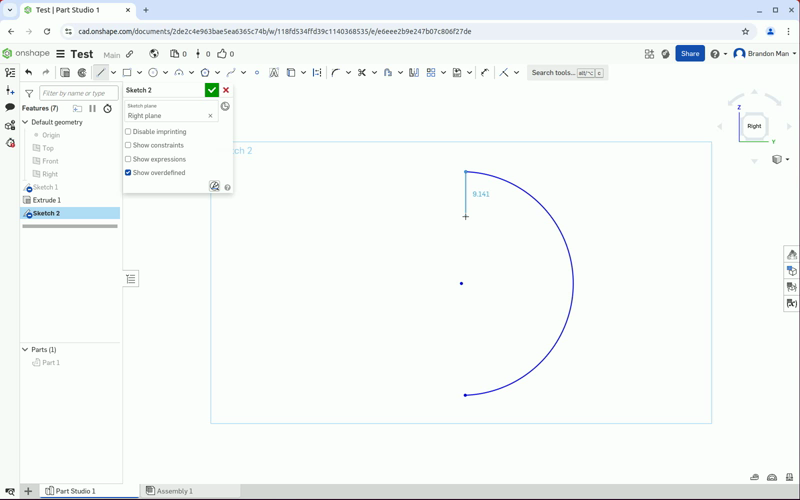
key_up(shift)
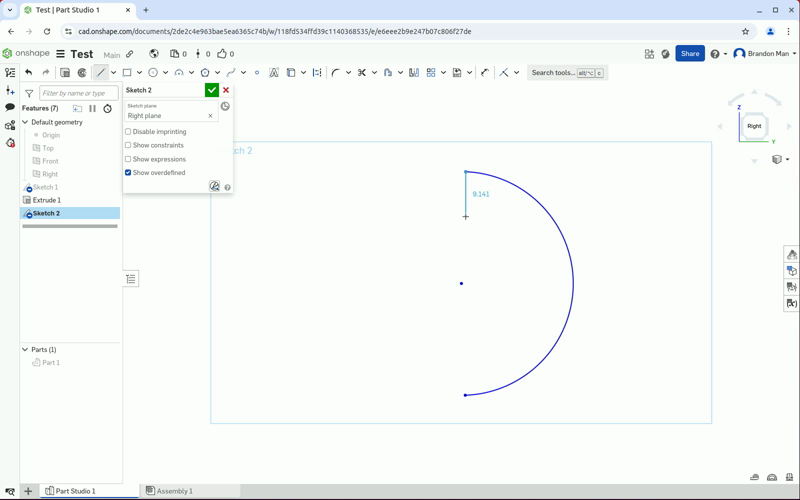
key(esc)
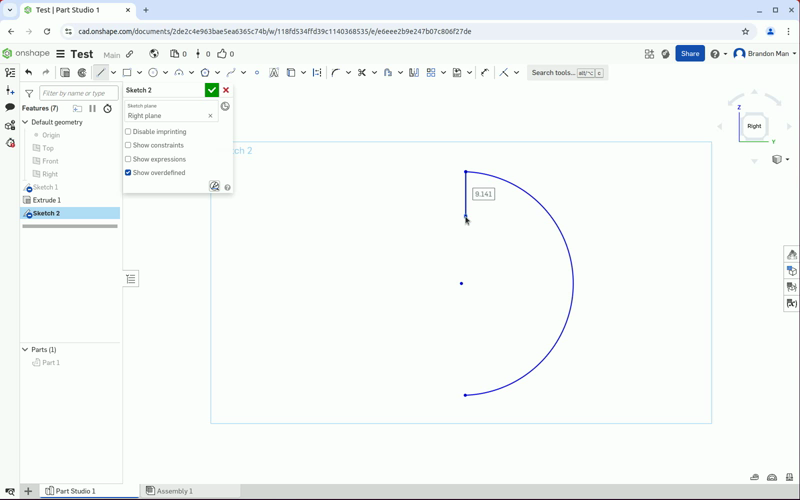
key(a)
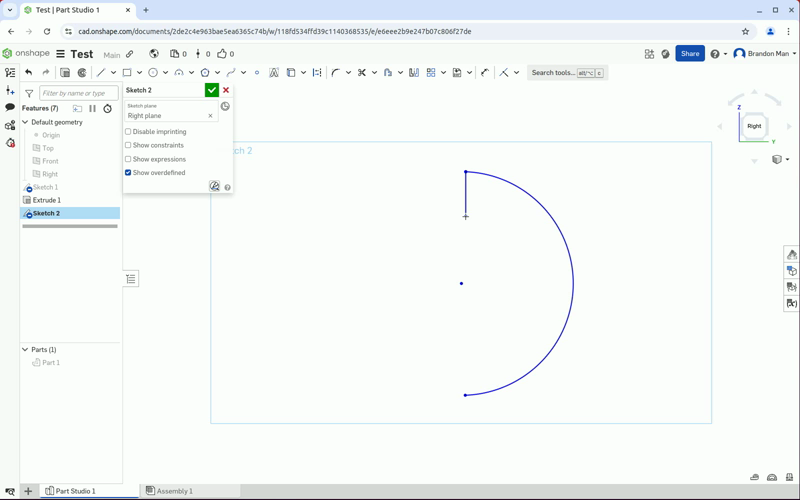
mouse_move(465, 216)
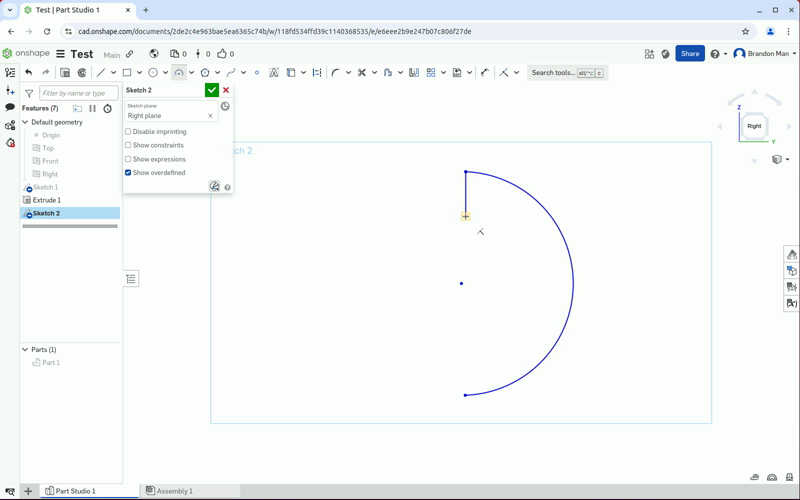
click(465, 216)
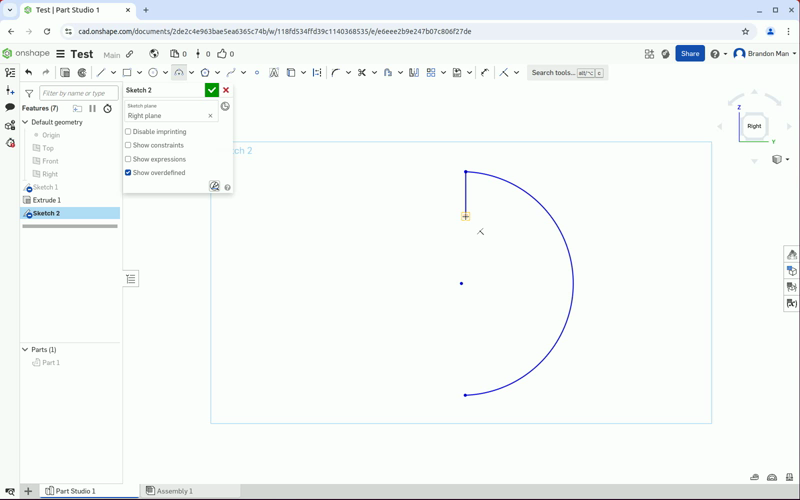
key_down(shift)
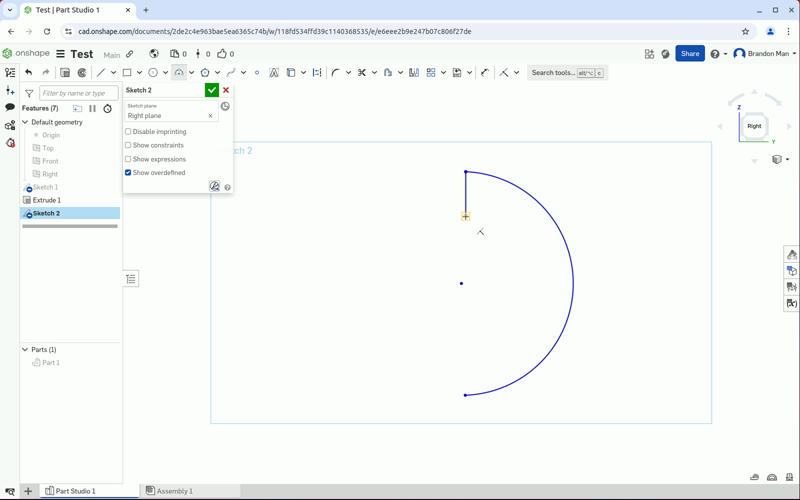
mouse_move(465, 350)
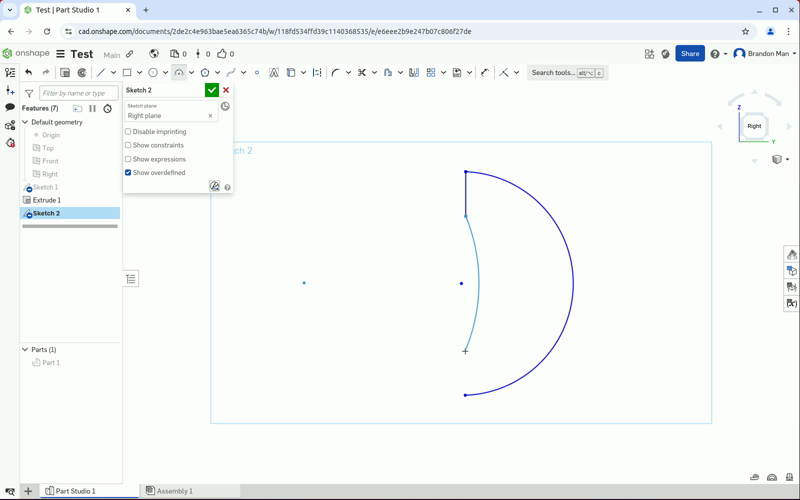
click(465, 350)
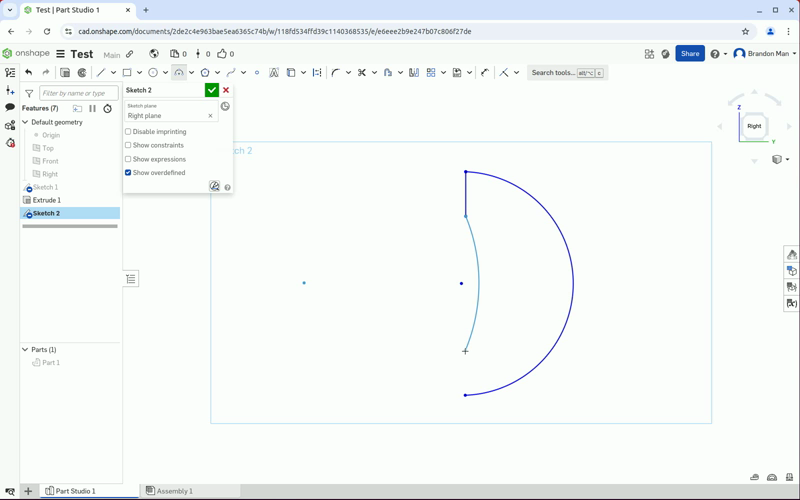
mouse_move(527, 283)
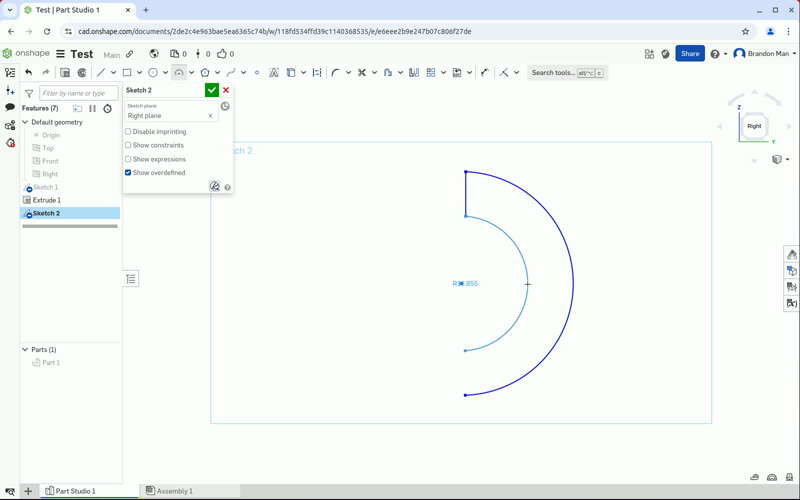
click(527, 283)
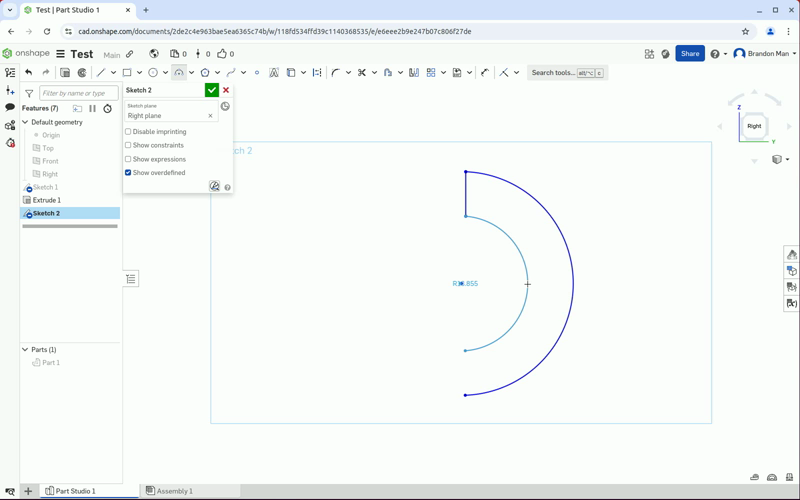
key_up(shift)
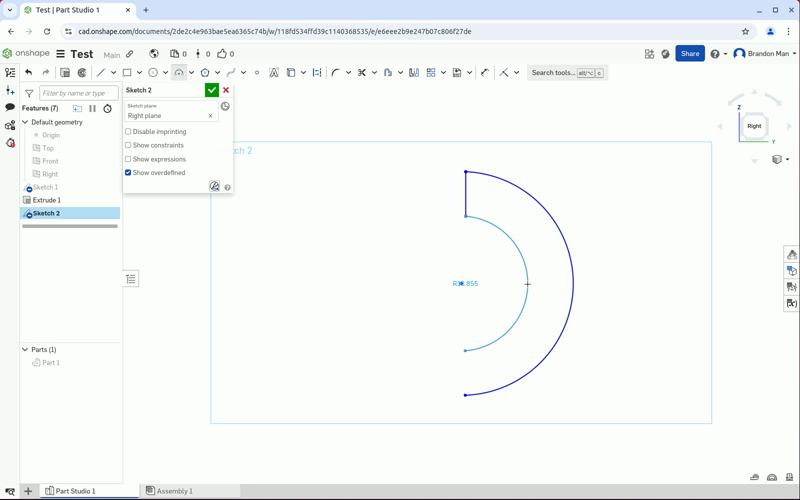
key(esc)
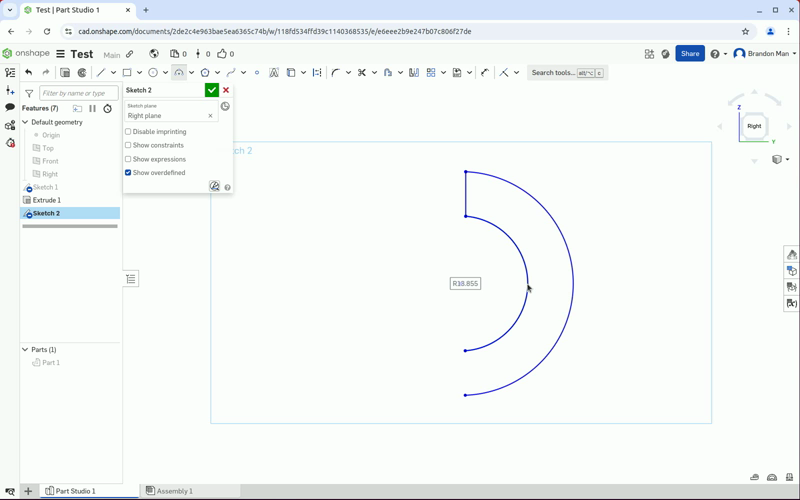
key(l)
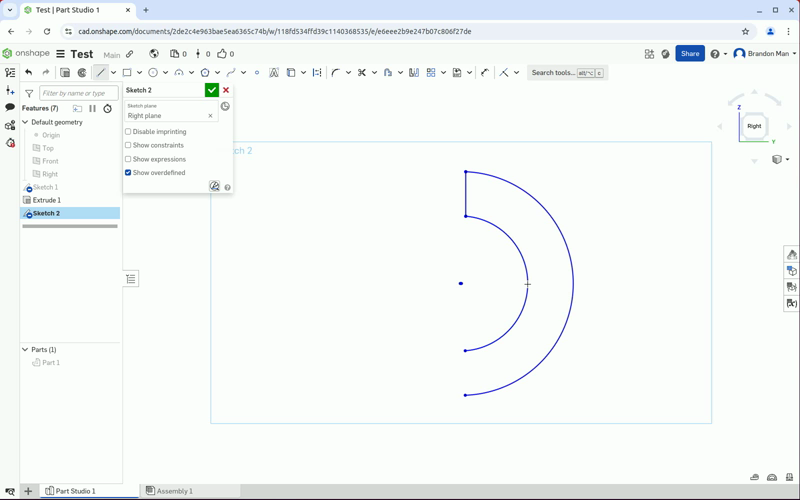
mouse_move(465, 350)
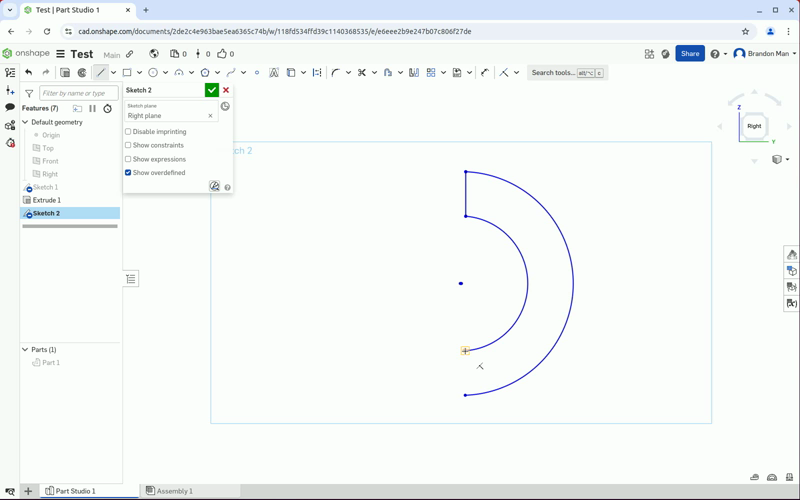
click(465, 350)
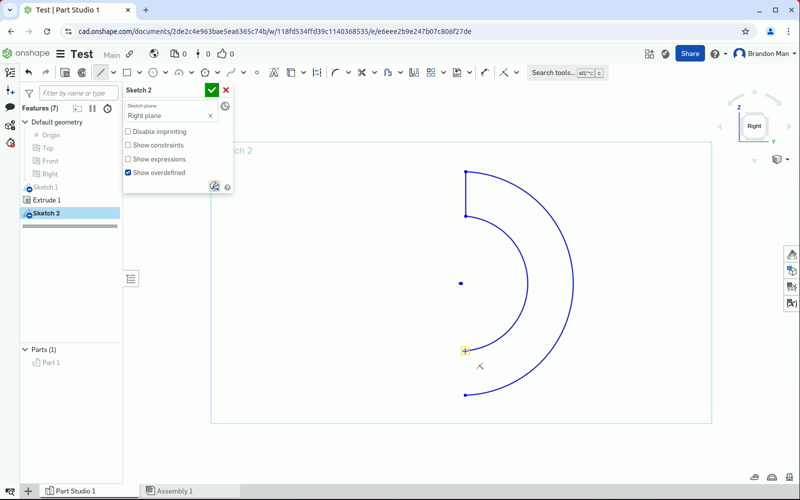
mouse_move(495, 350)
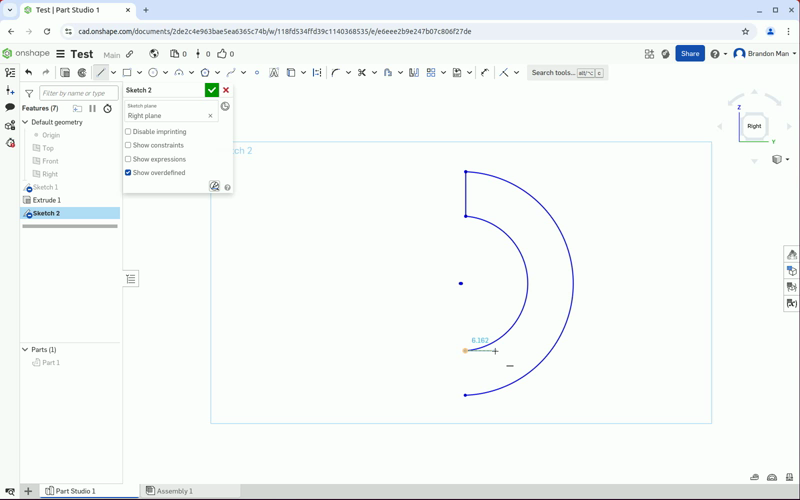
key_down(shift)
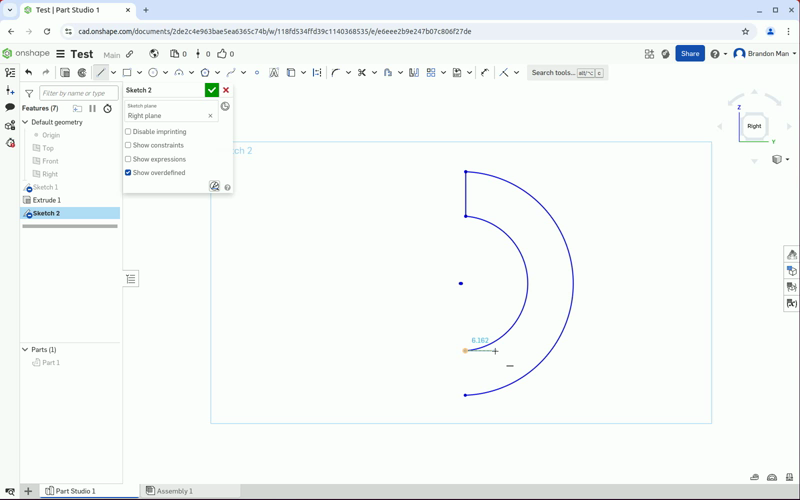
mouse_move(465, 395)
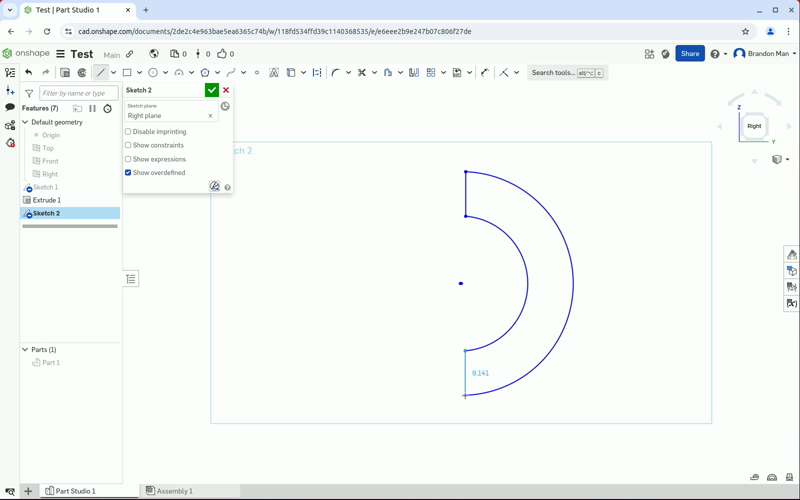
key_up(shift)
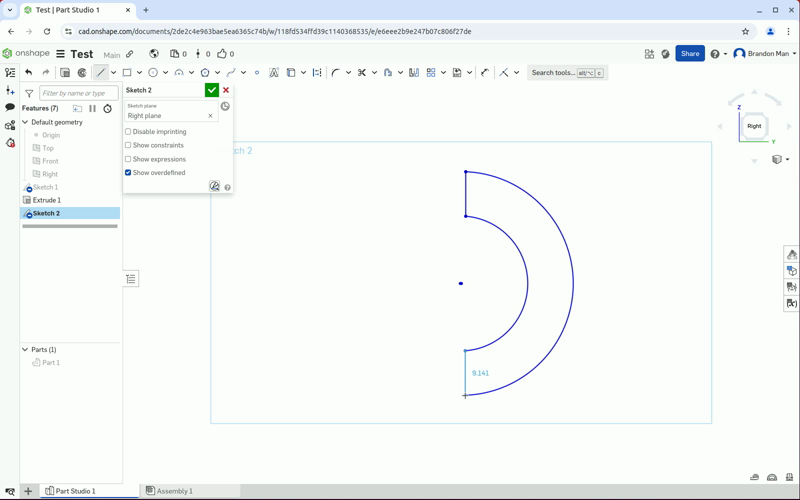
click(465, 395)
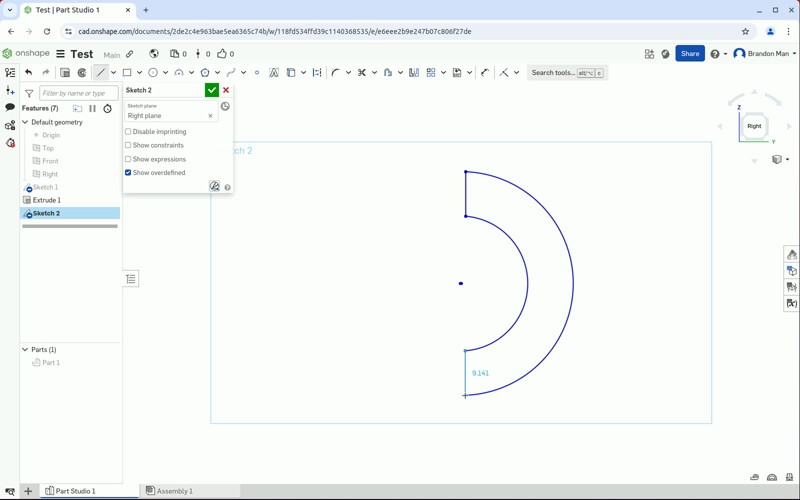
key(esc)
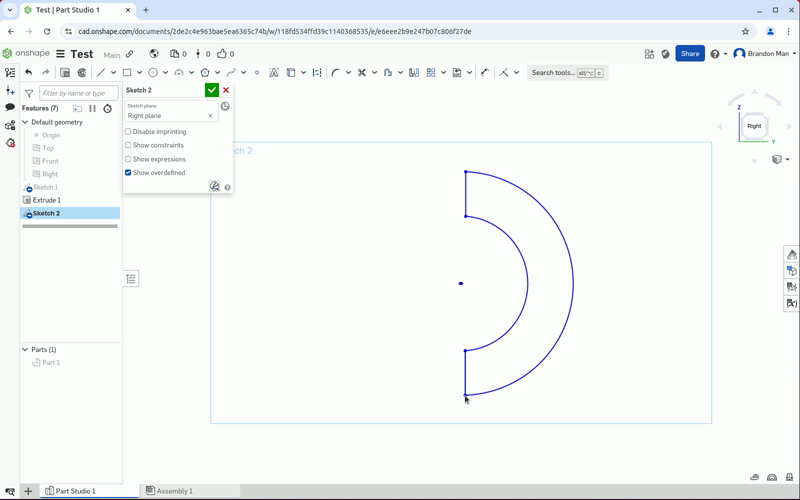
mouse_move(510, 210)
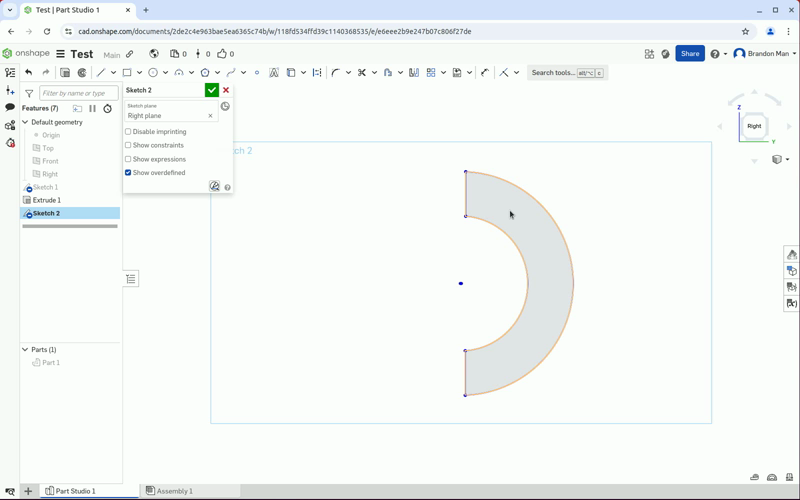
click(510, 210)
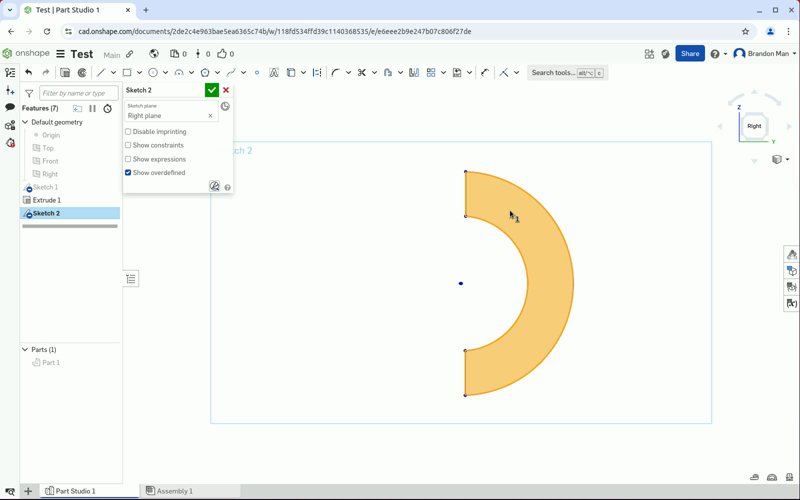
mouse_move(73, 352)
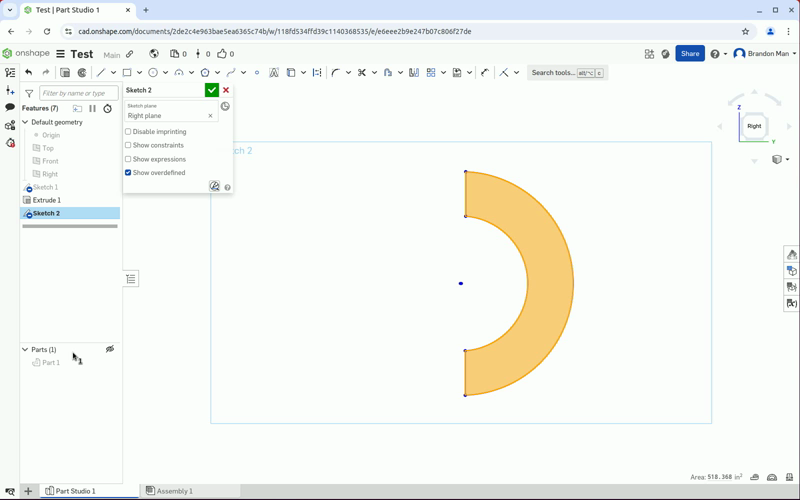
key(shift+y)
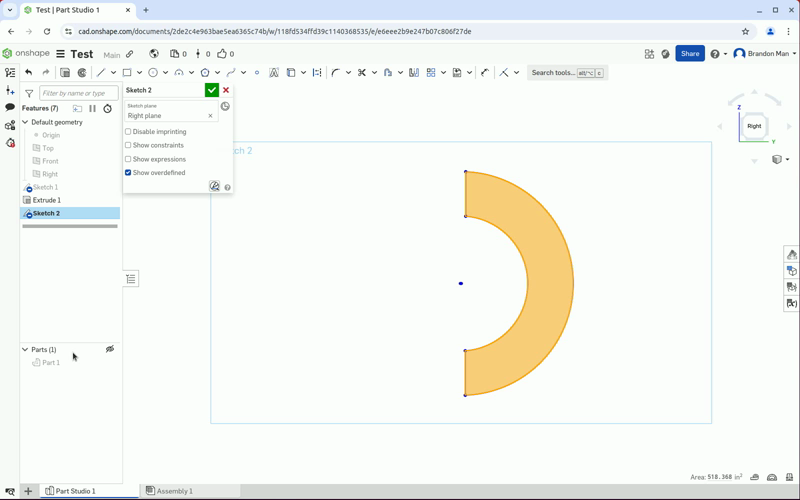
key(shift+e)
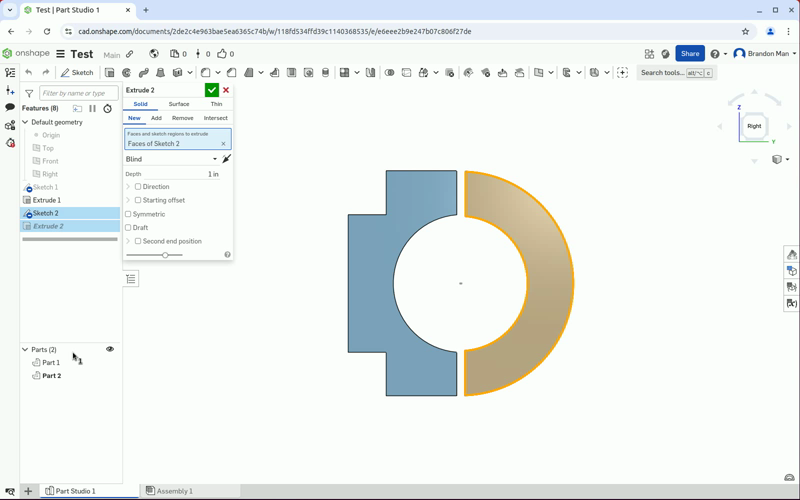
mouse_move(143, 106)
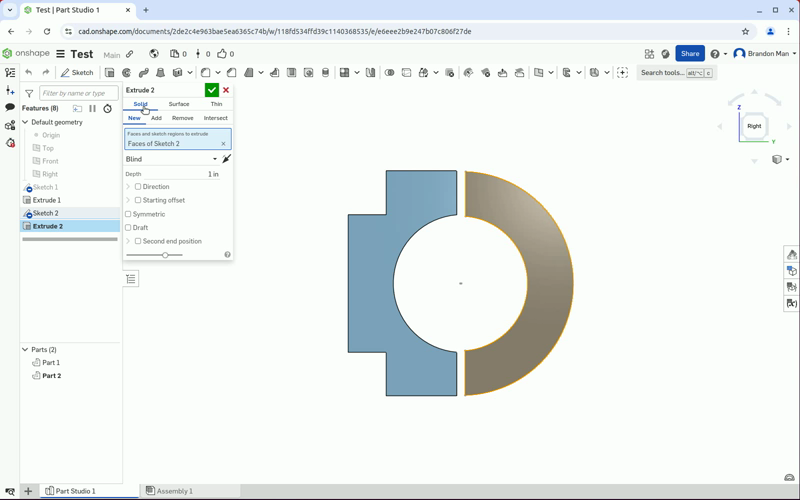
click(143, 106)
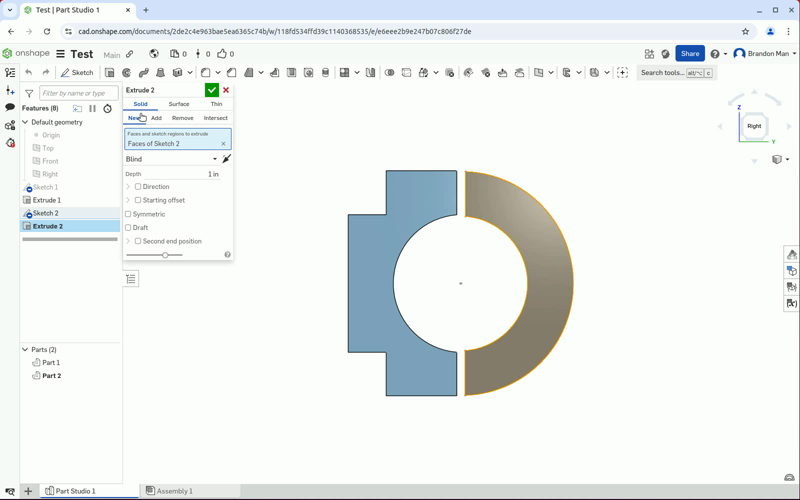
mouse_move(137, 120)
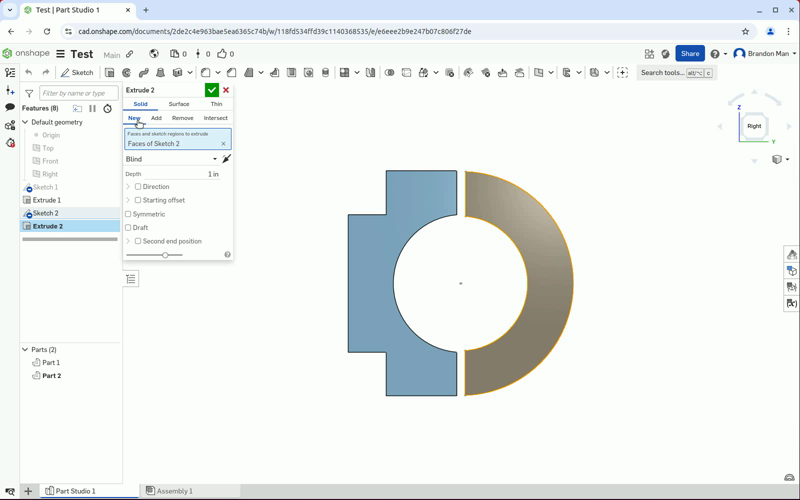
click(137, 120)
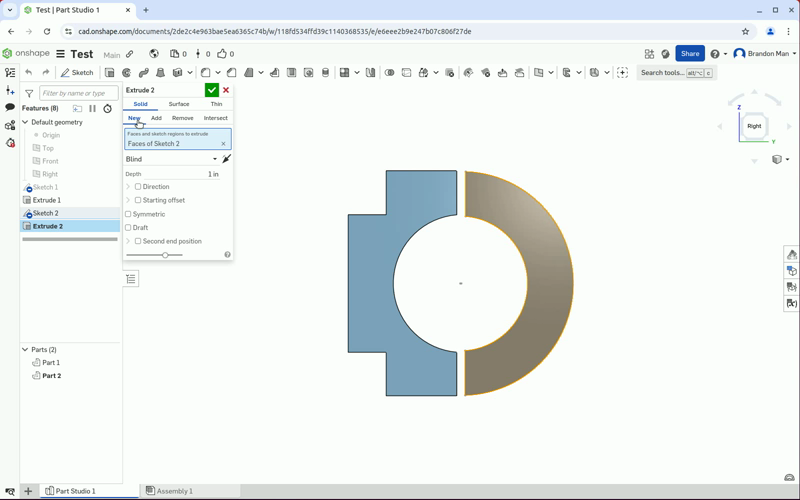
key(tab, 4)
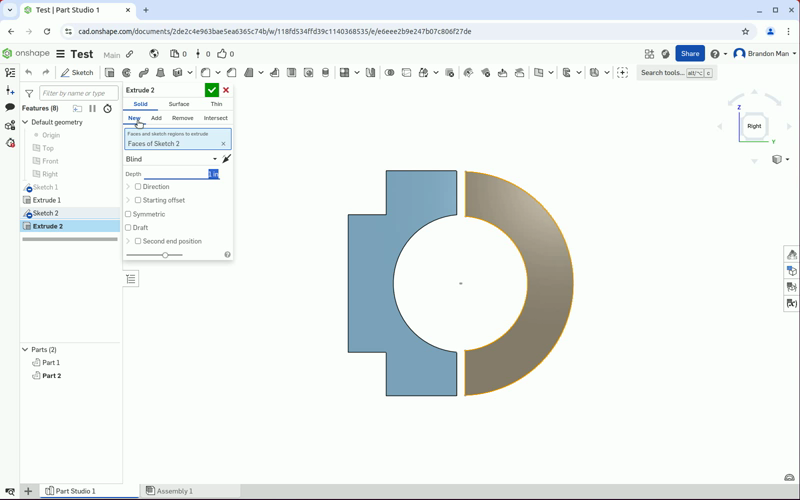
text(12.998)
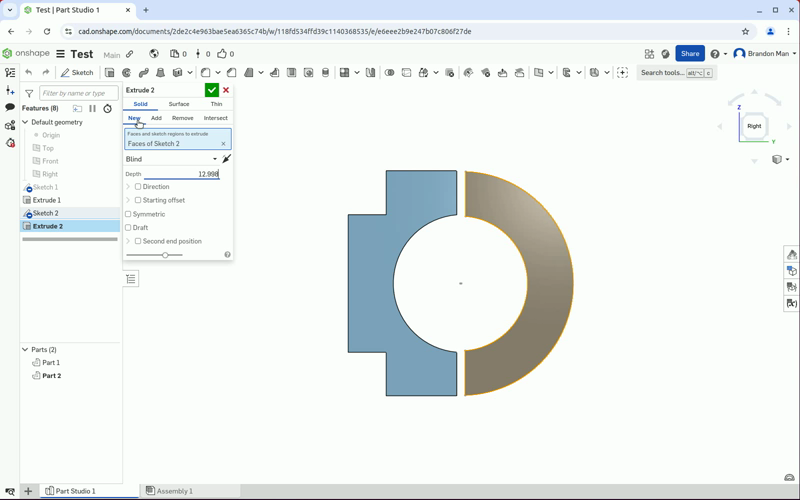
key(tab, 3)
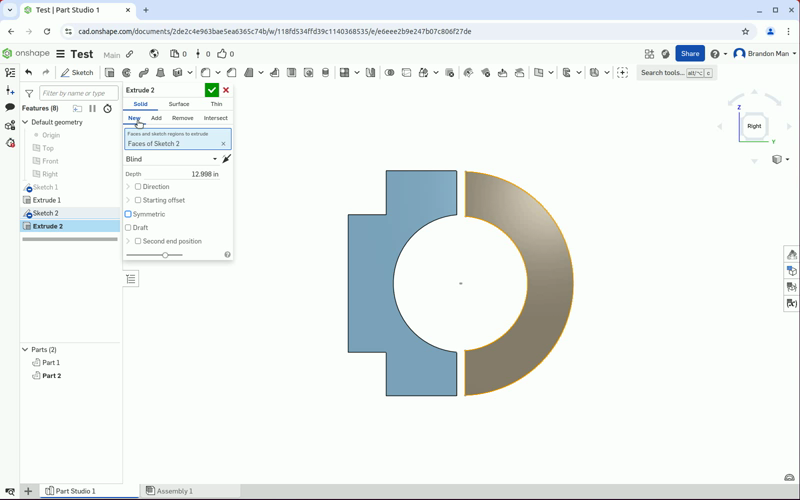
key(space)
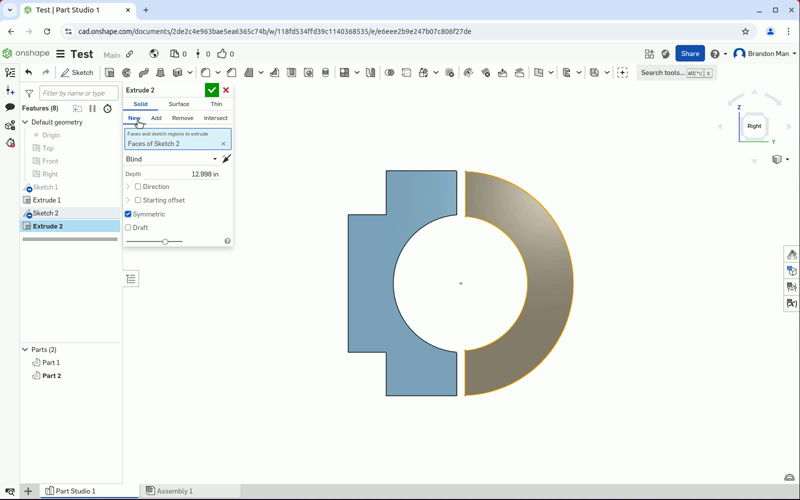
key(enter)
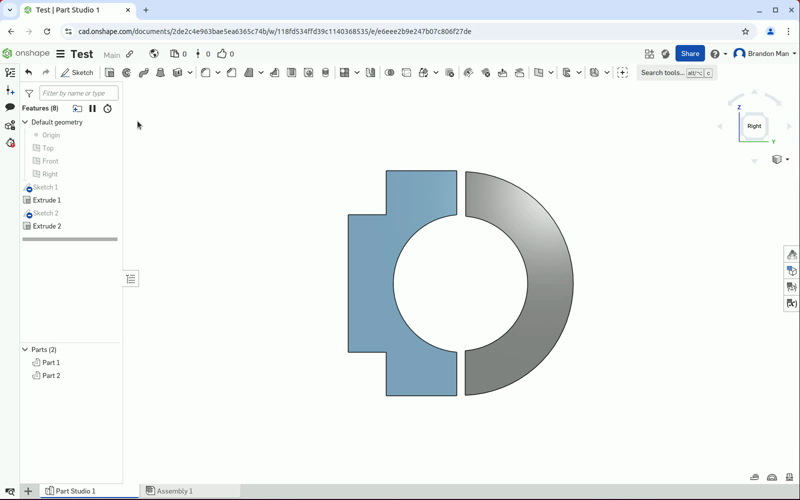
key(shift+h)
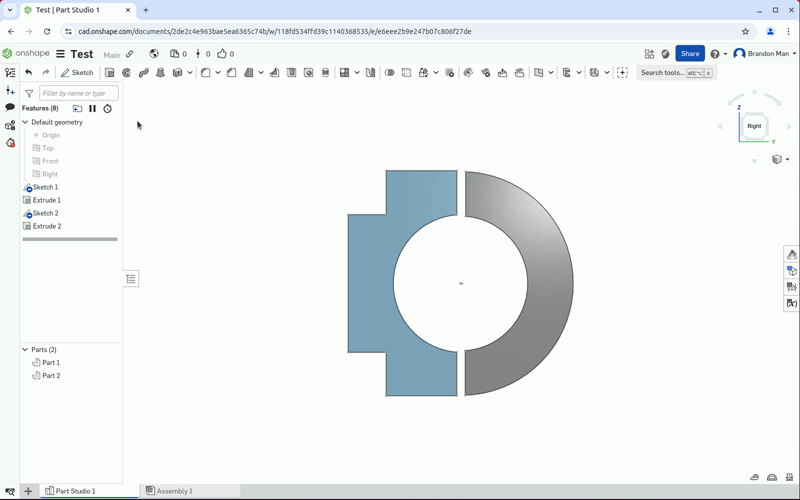
key(shift+h)
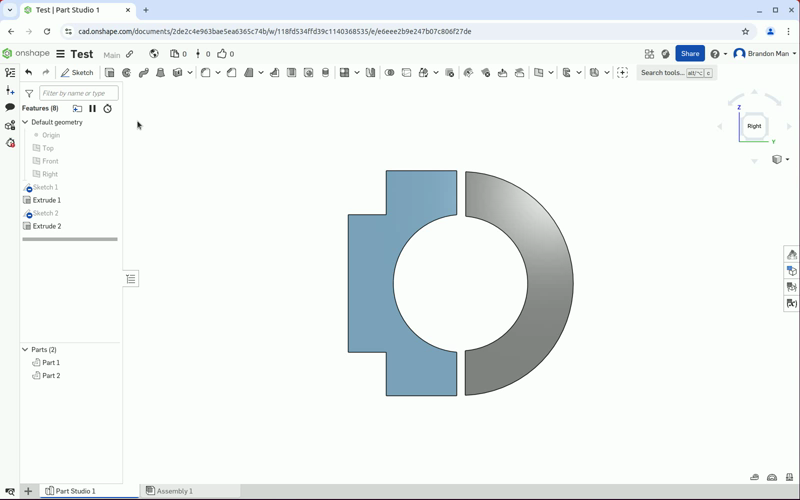
mouse_move(73, 189)
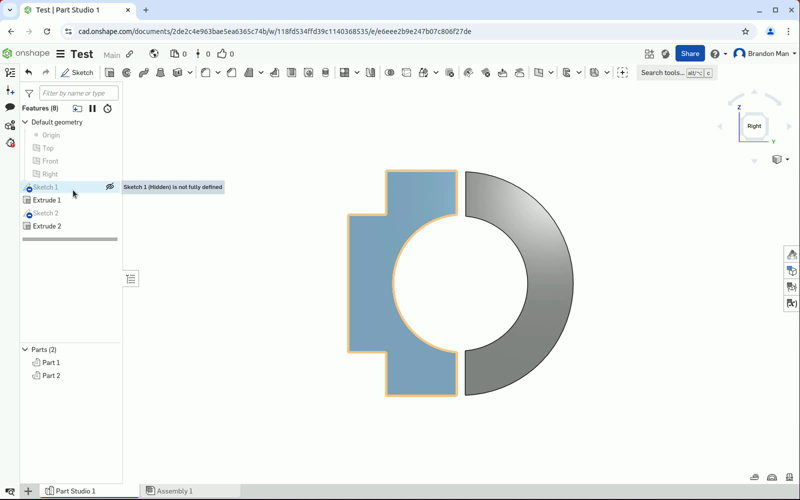
click(73, 189)
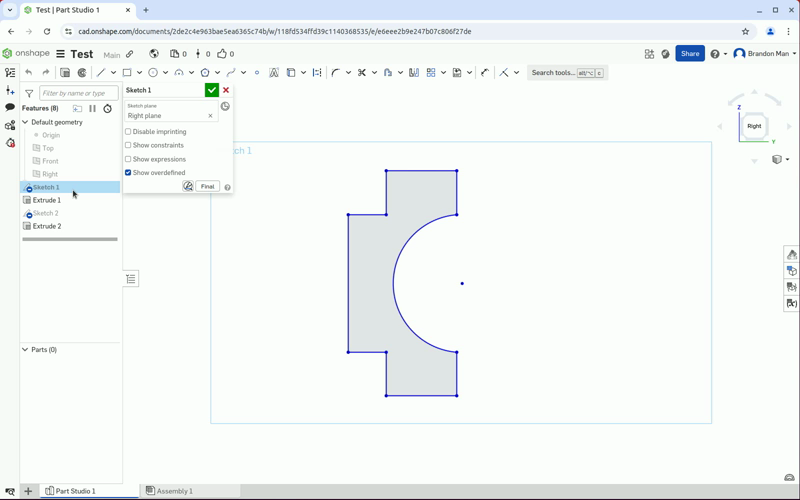
mouse_move(229, 92)
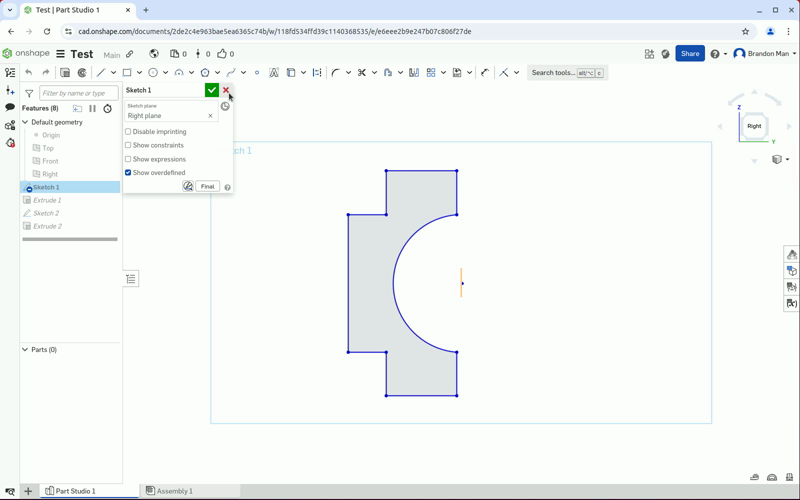
click(229, 92)
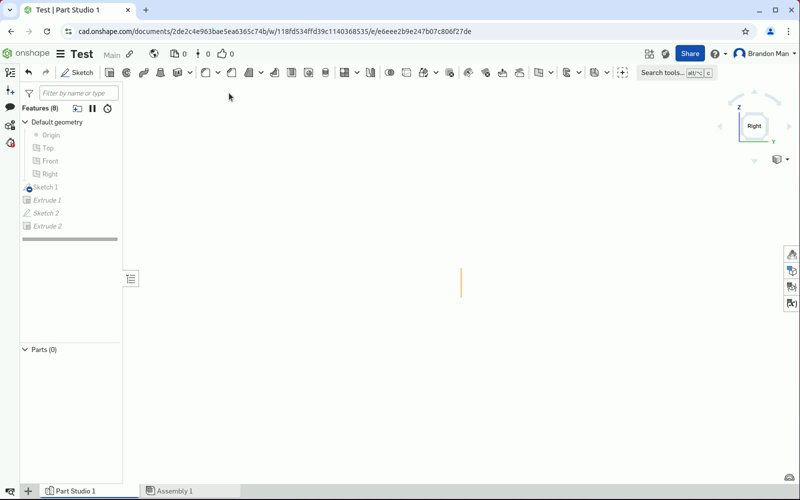
mouse_move(73, 352)
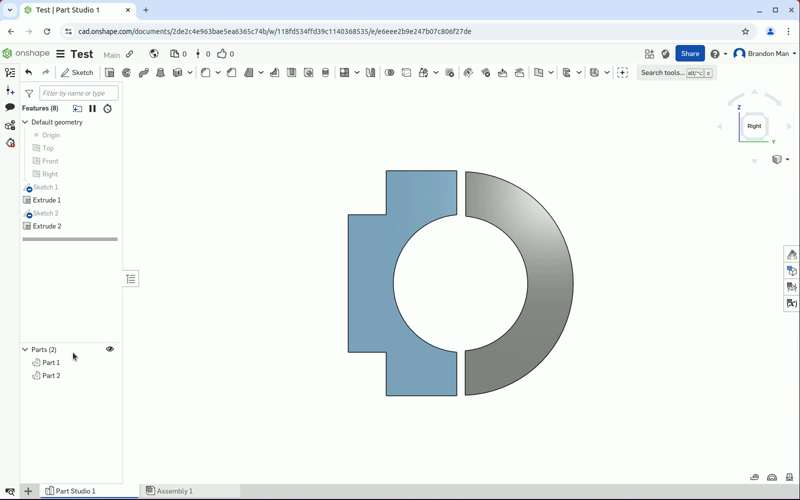
key(y)
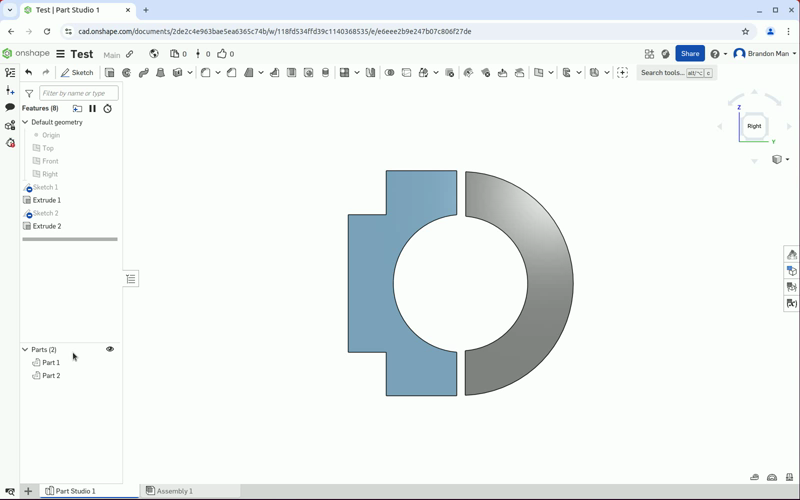
key(shift+p)
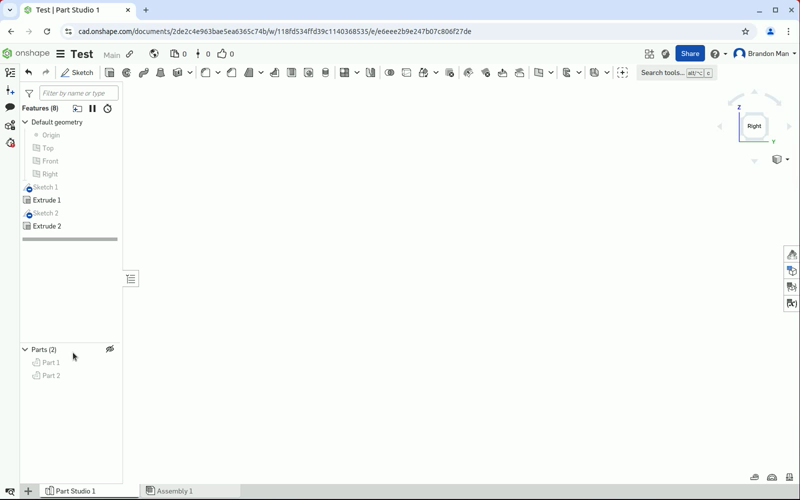
key(space)
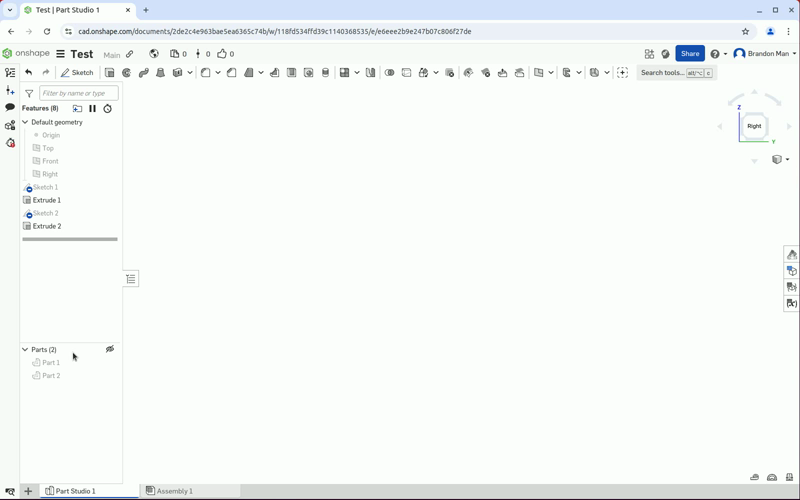
key_down(shift)
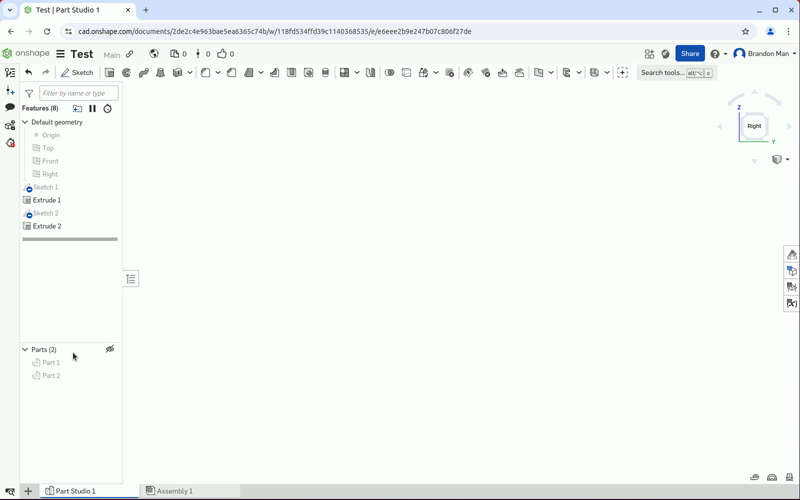
key(right)
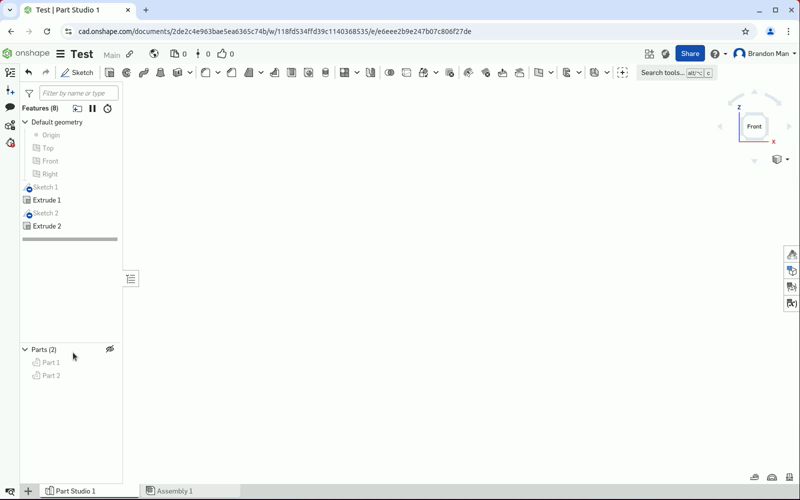
key_up(shift)
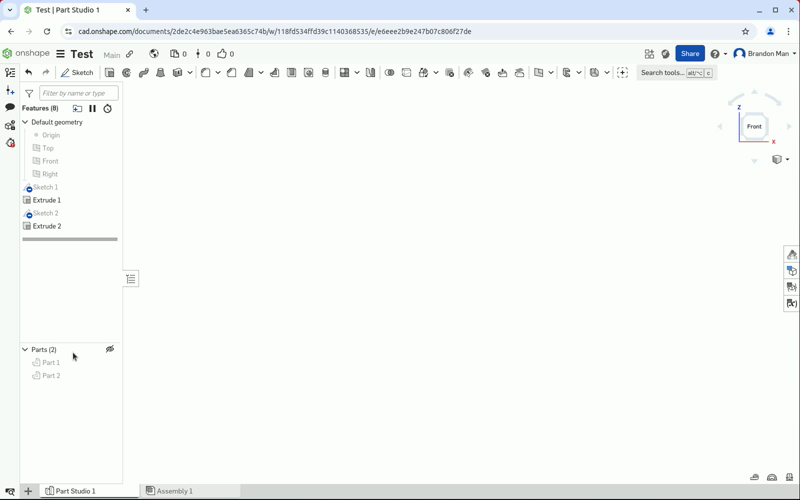
mouse_move(73, 352)
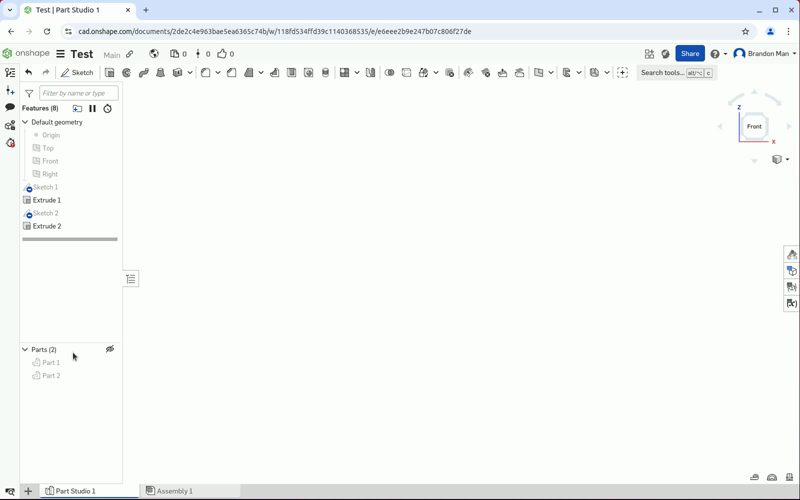
key(shift+y)
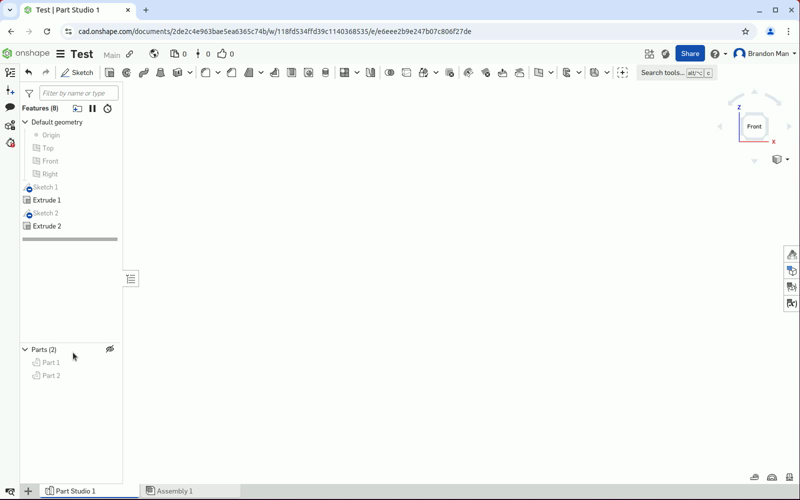
key(shift+s)
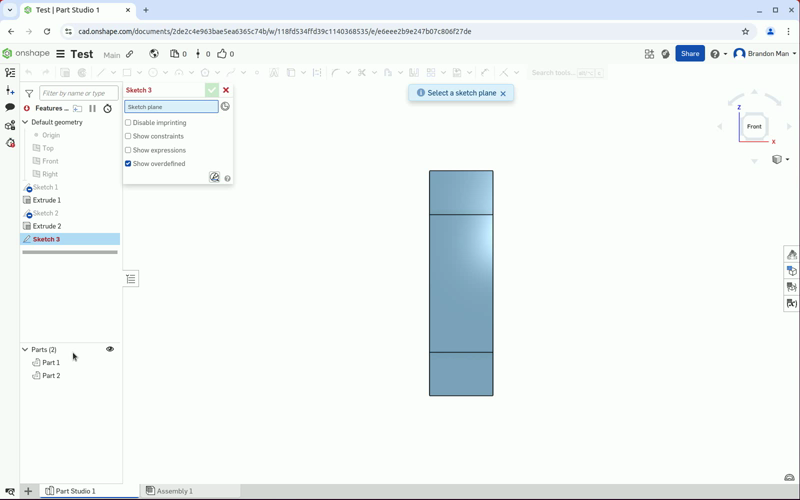
mouse_move(73, 163)
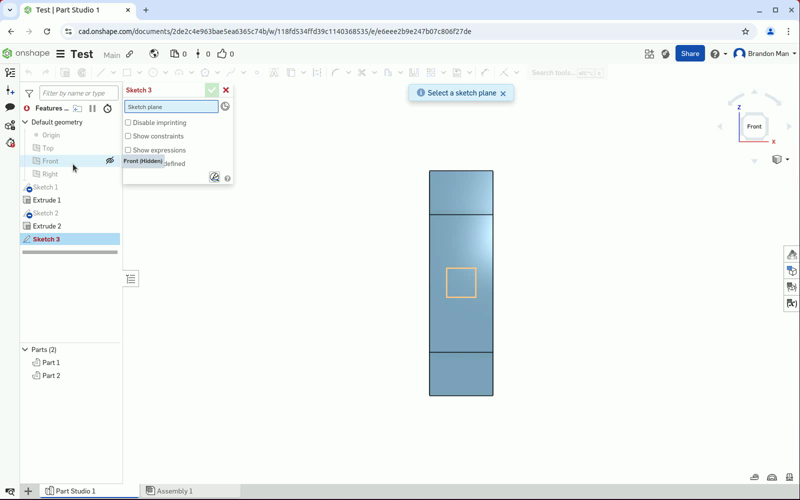
click(73, 163)
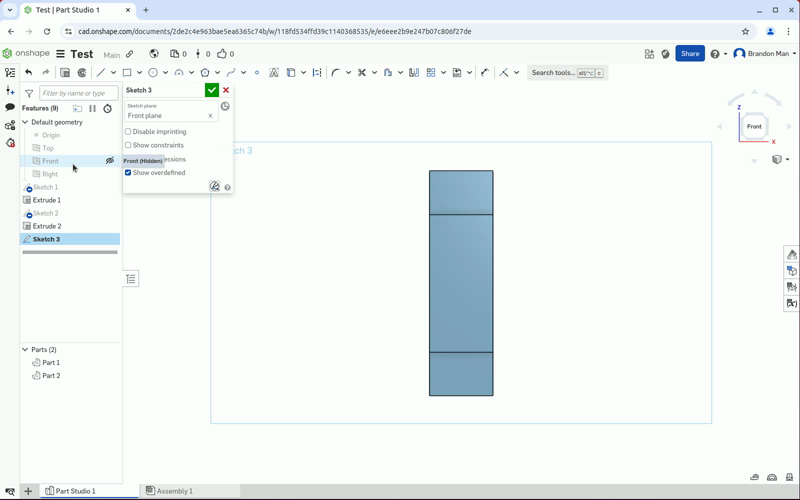
mouse_move(73, 352)
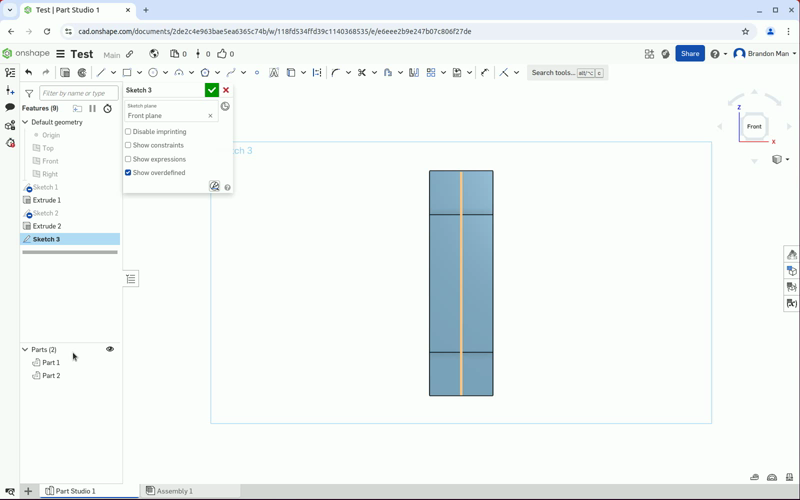
key(y)
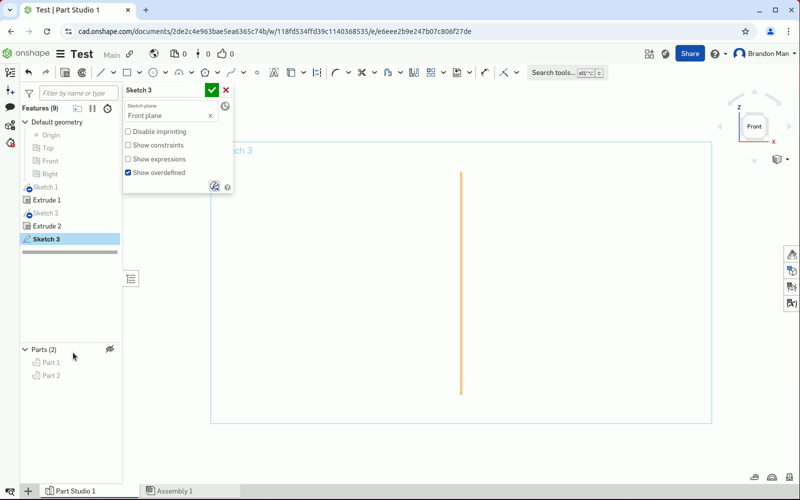
key(c)
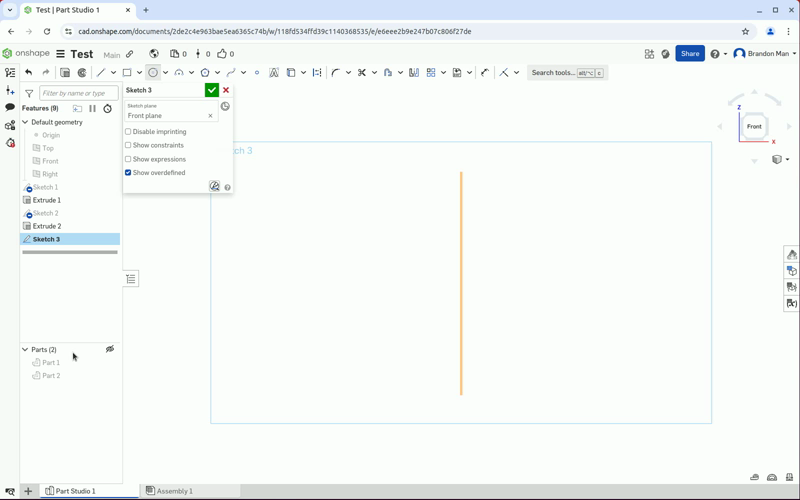
key_down(shift)
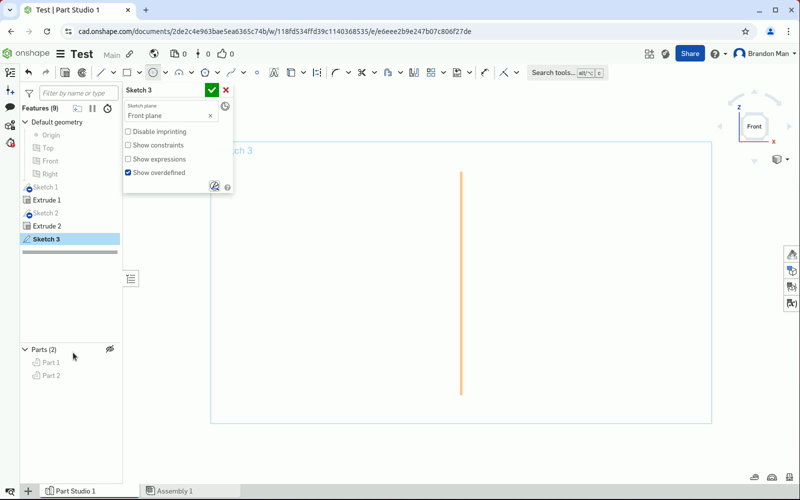
mouse_move(460, 193)
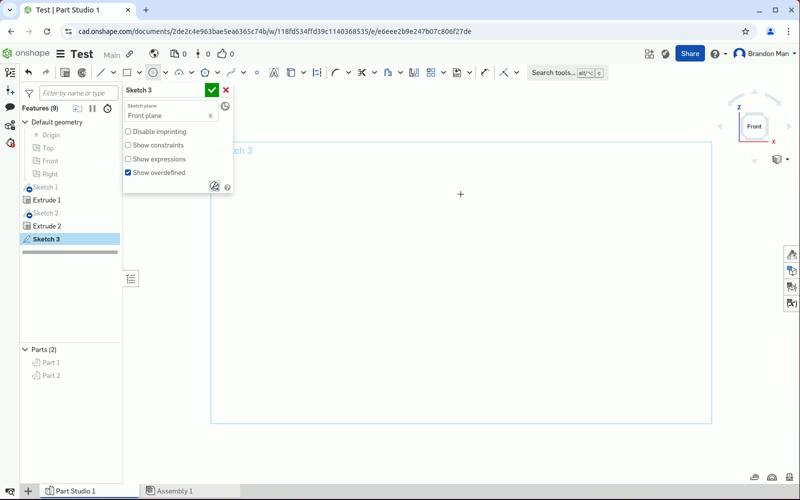
click(460, 193)
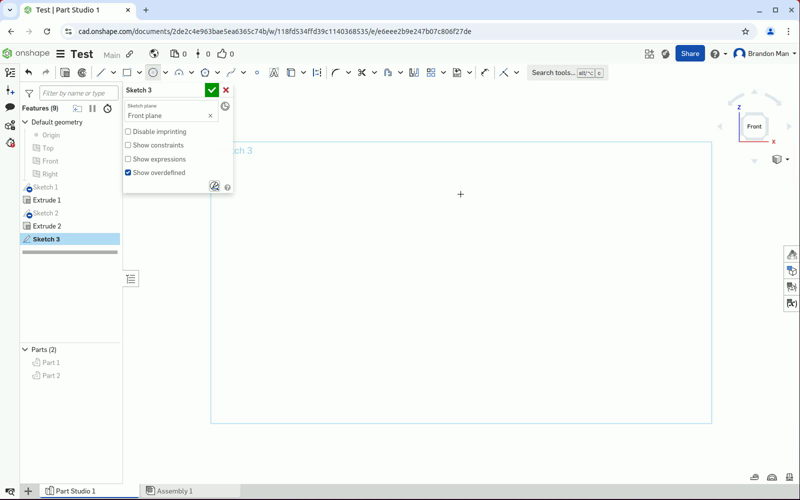
key_up(shift)
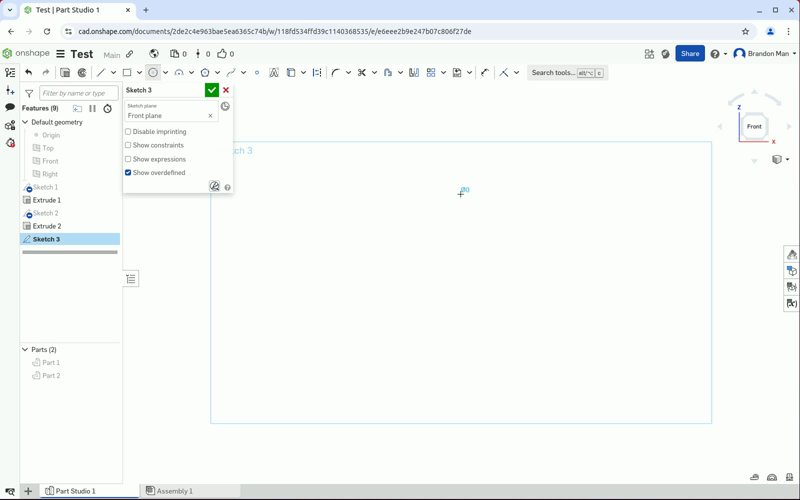
mouse_move(477, 193)
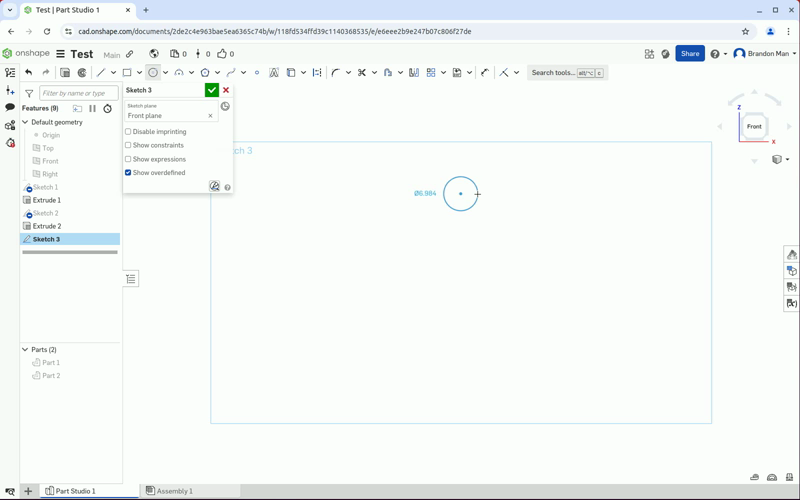
click(477, 193)
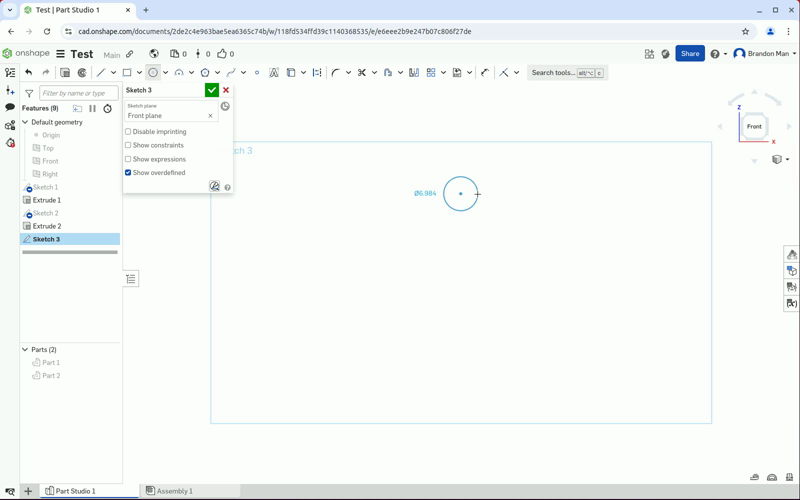
key(esc)
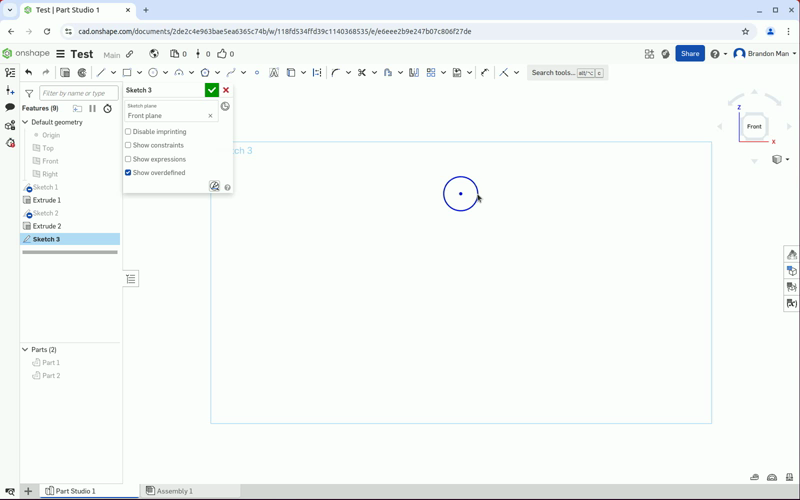
mouse_move(447, 196)
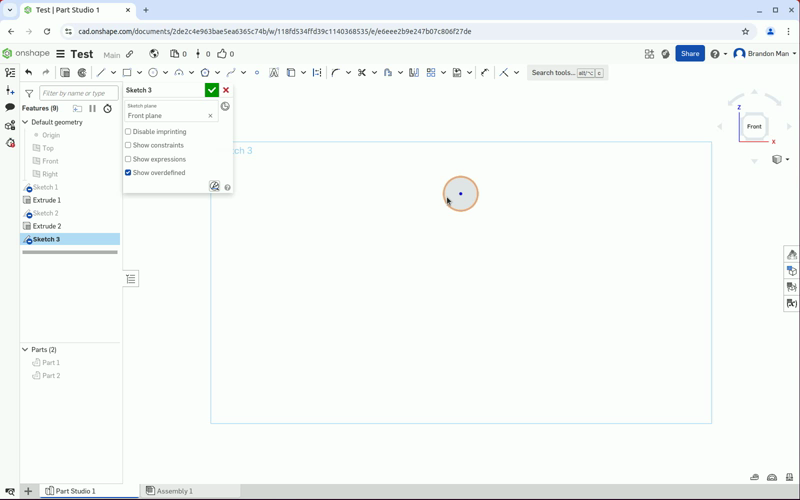
scroll(6)
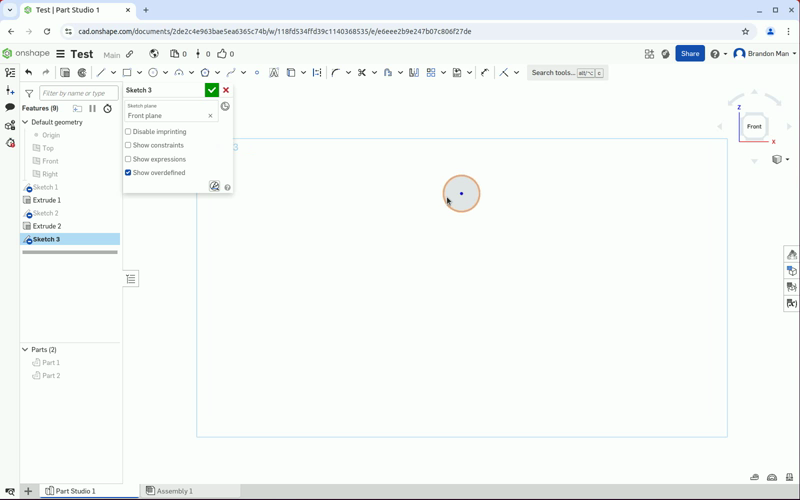
scroll(6)
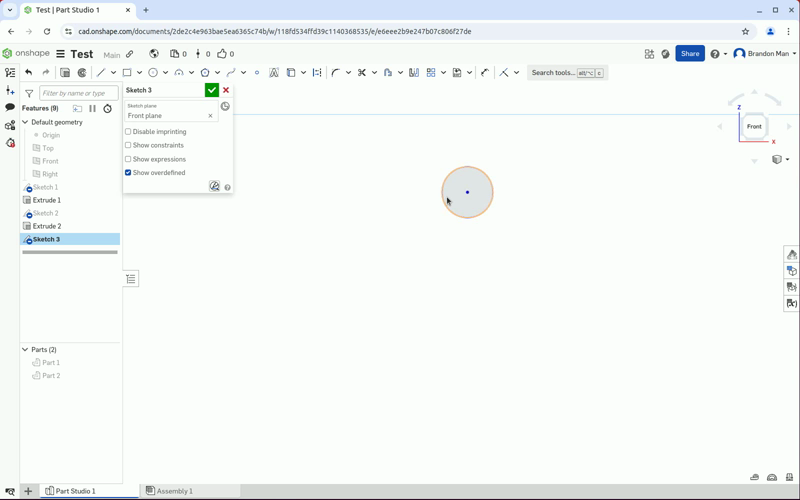
scroll(6)
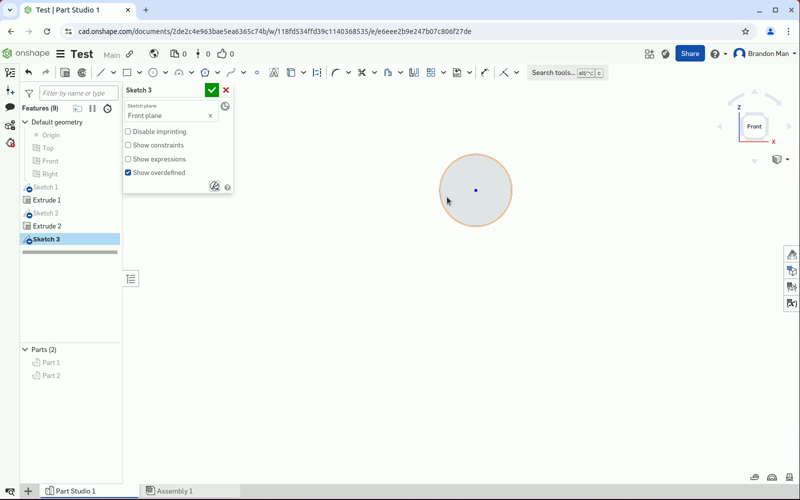
scroll(6)
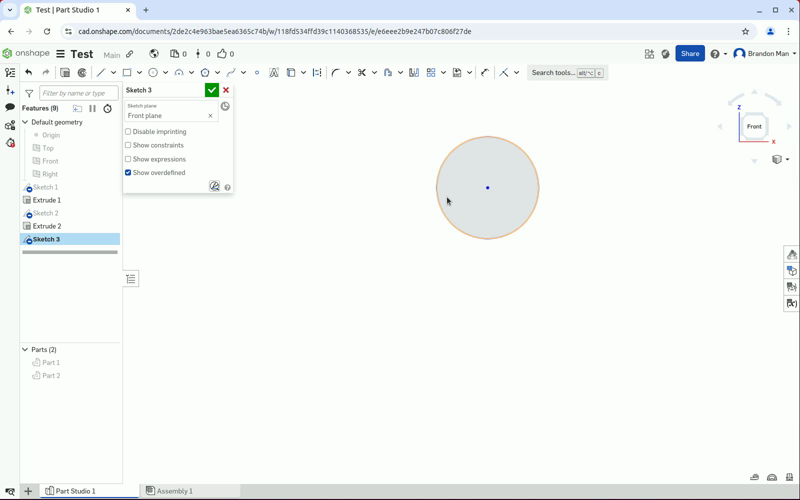
scroll(6)
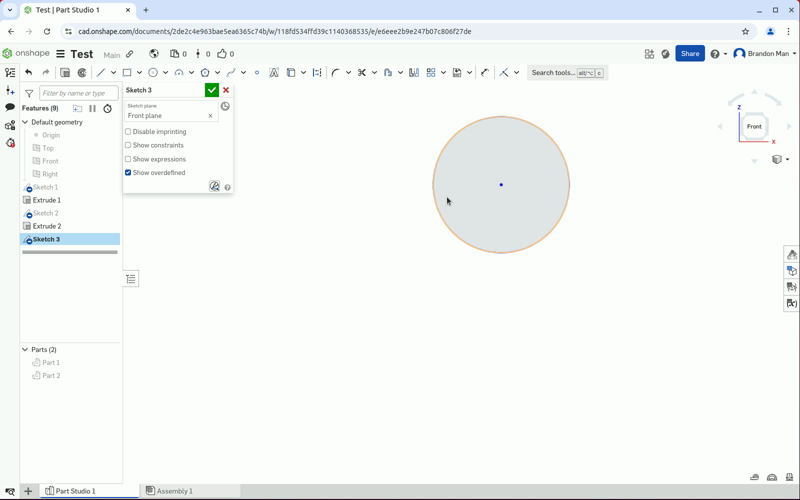
scroll(6)
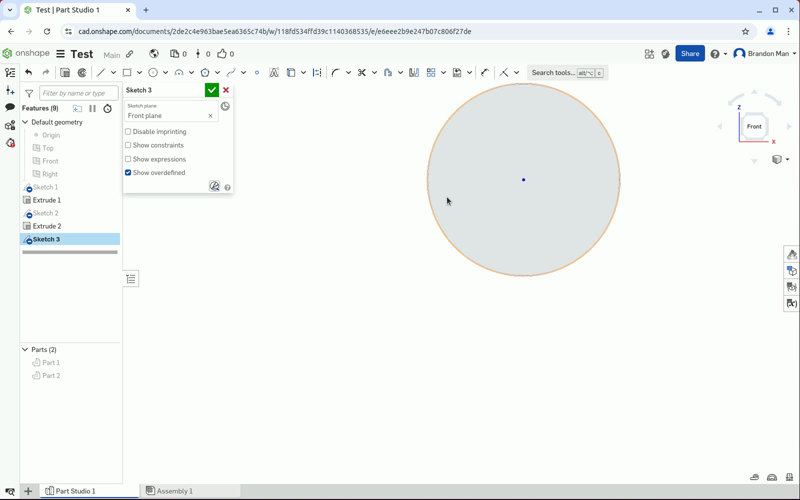
scroll(6)
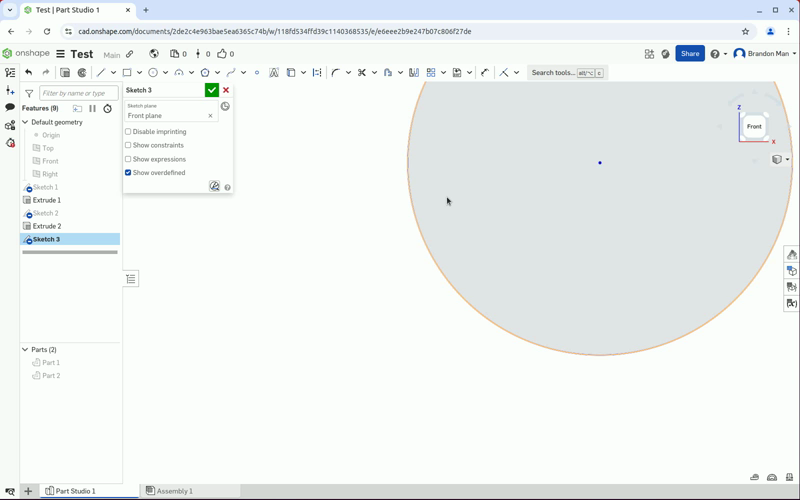
click(447, 196)
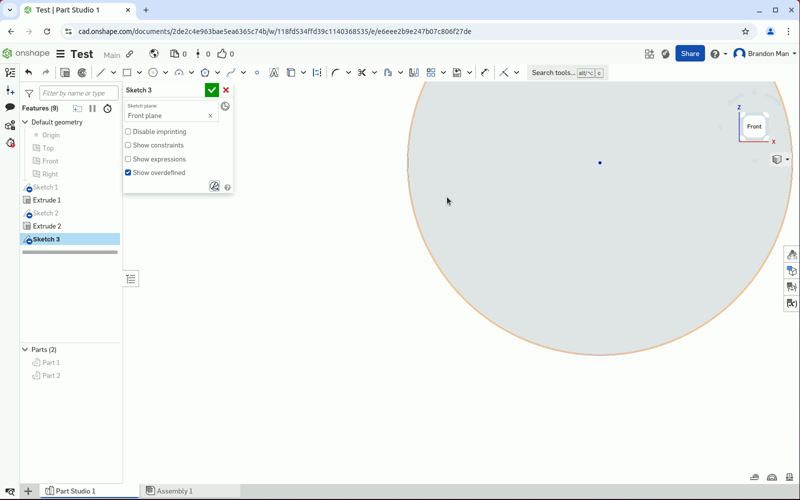
scroll(-6)
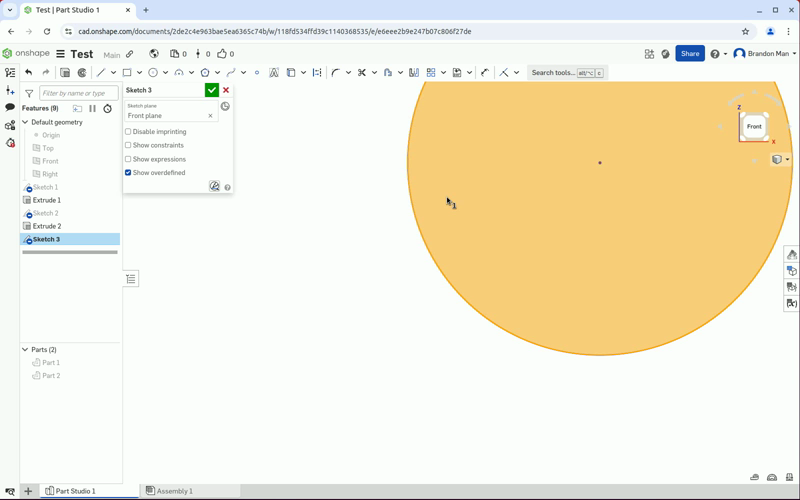
scroll(-6)
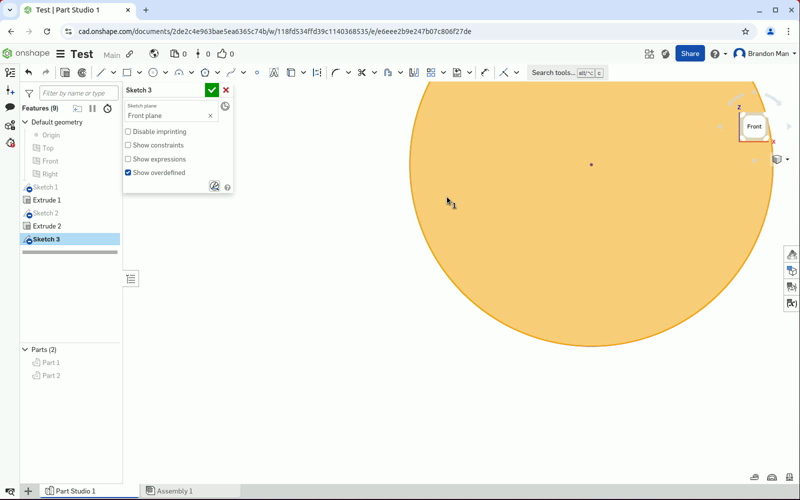
scroll(-6)
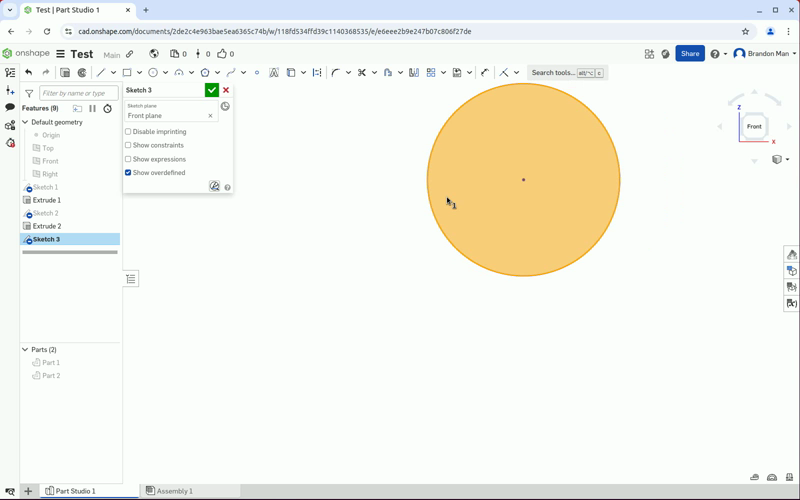
scroll(-6)
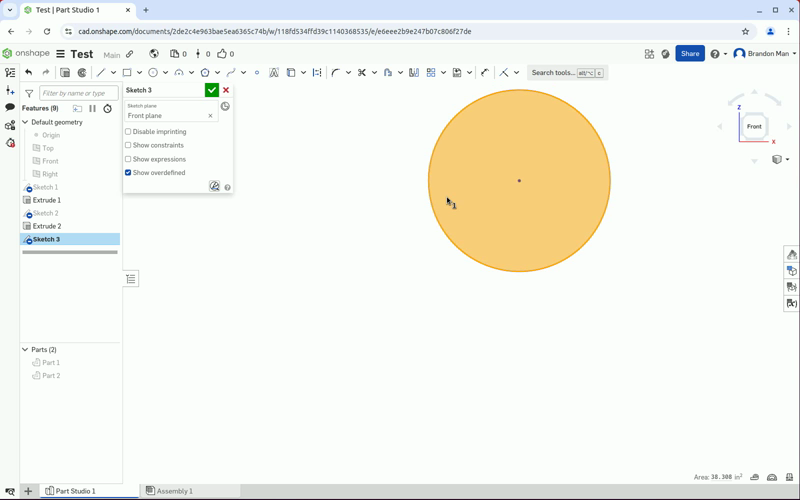
scroll(-6)
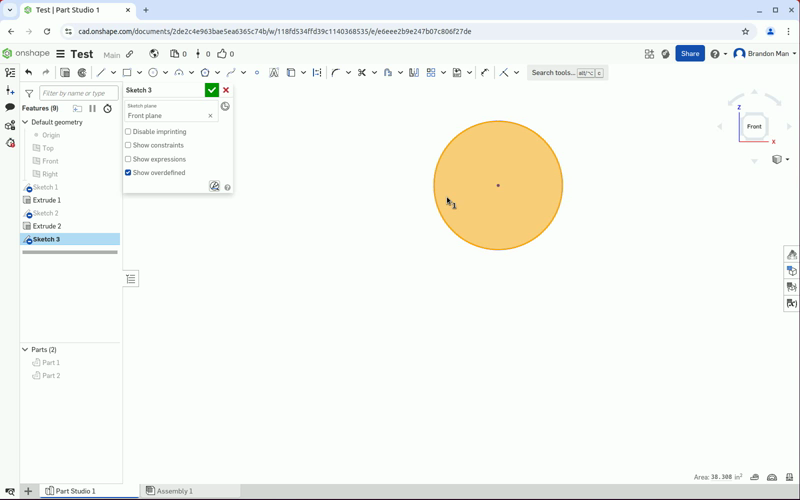
scroll(-6)
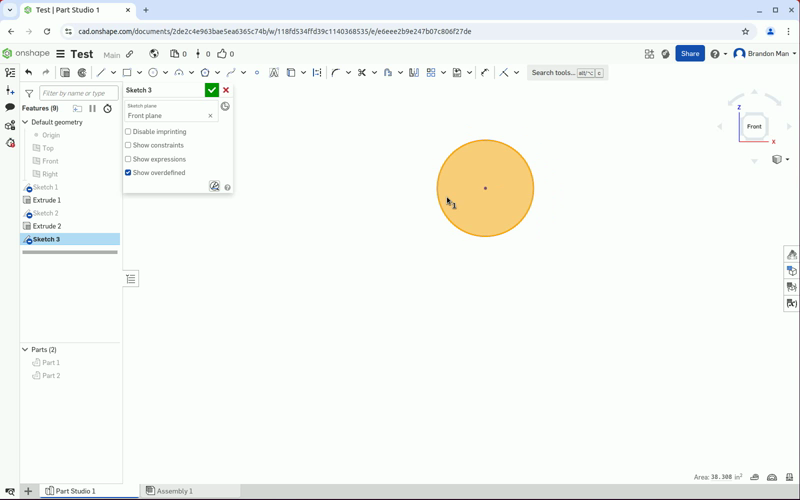
scroll(-6)
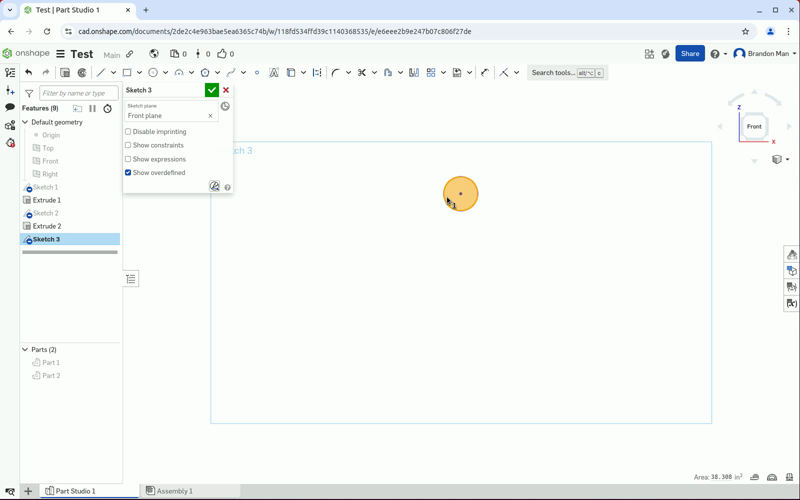
mouse_move(73, 352)
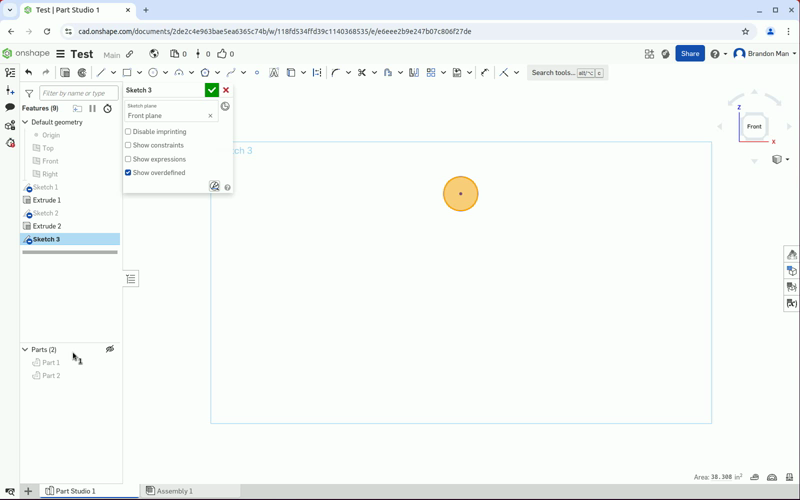
key(shift+y)
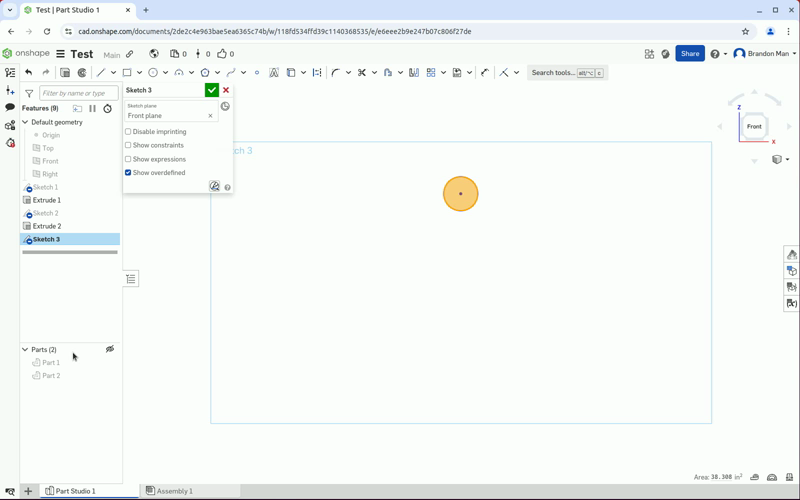
key(shift+e)
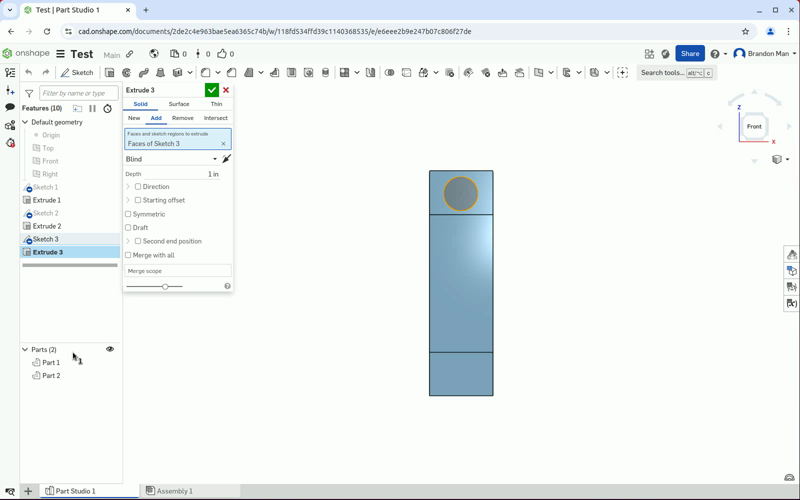
mouse_move(143, 106)
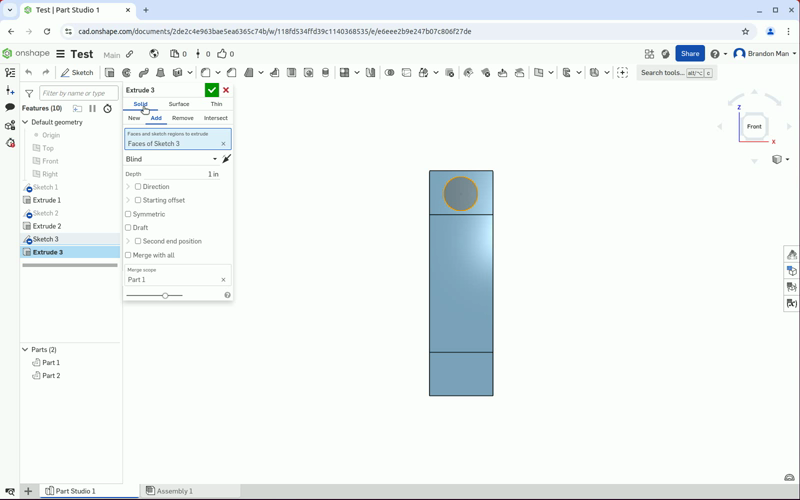
click(143, 106)
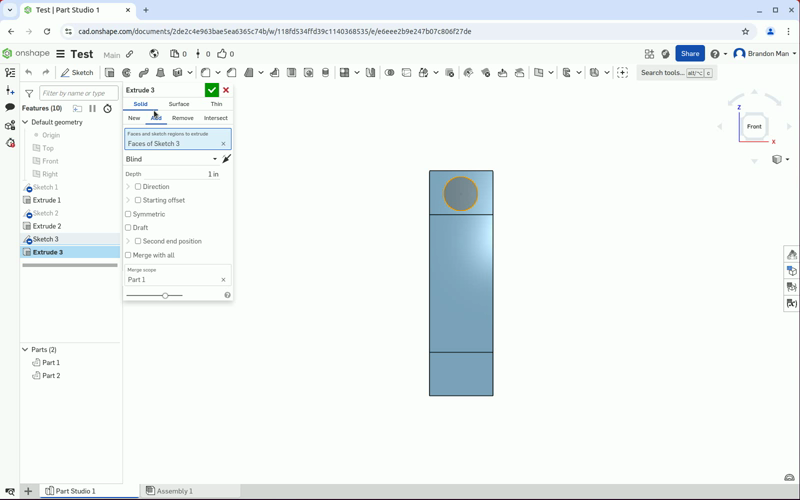
mouse_move(186, 120)
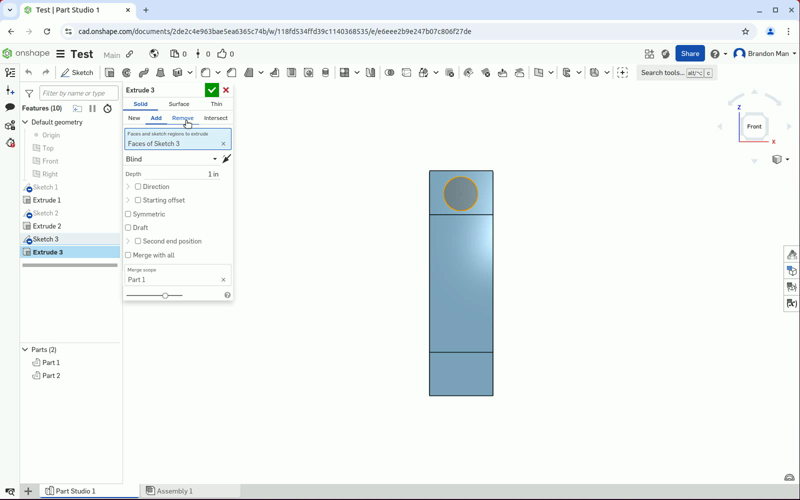
click(186, 120)
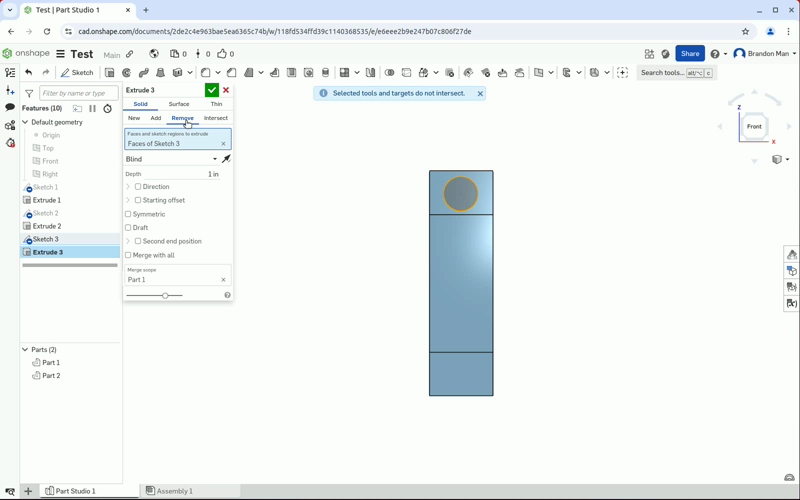
key(tab, 4)
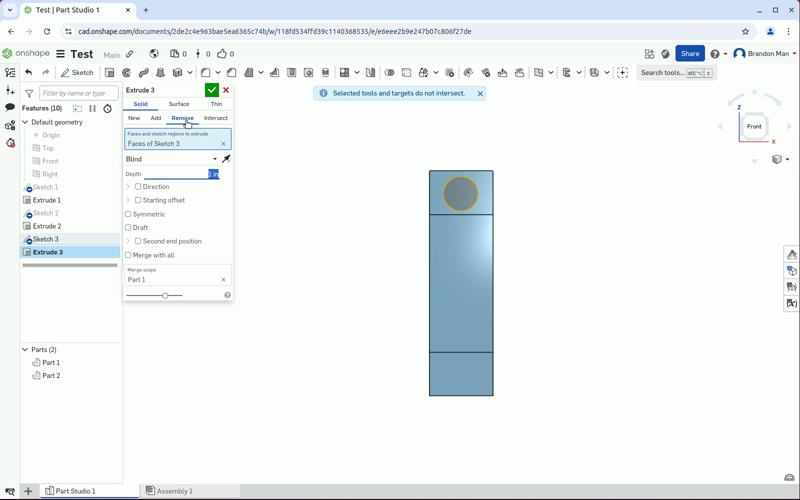
text(61.622)
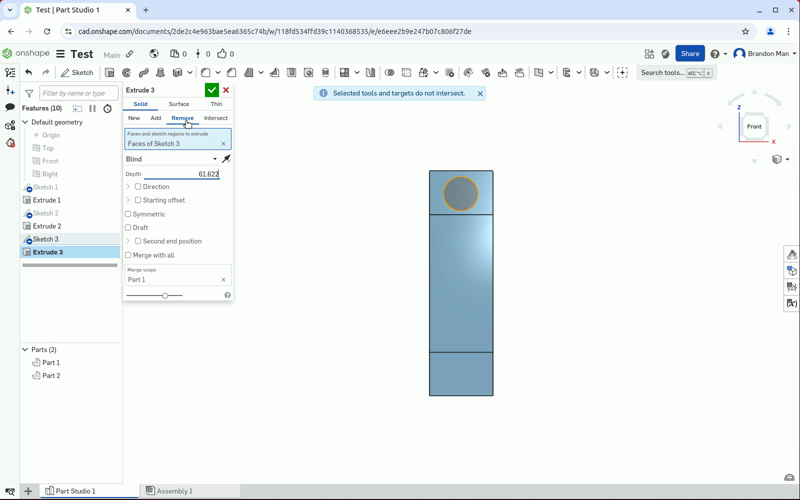
key(tab, 3)
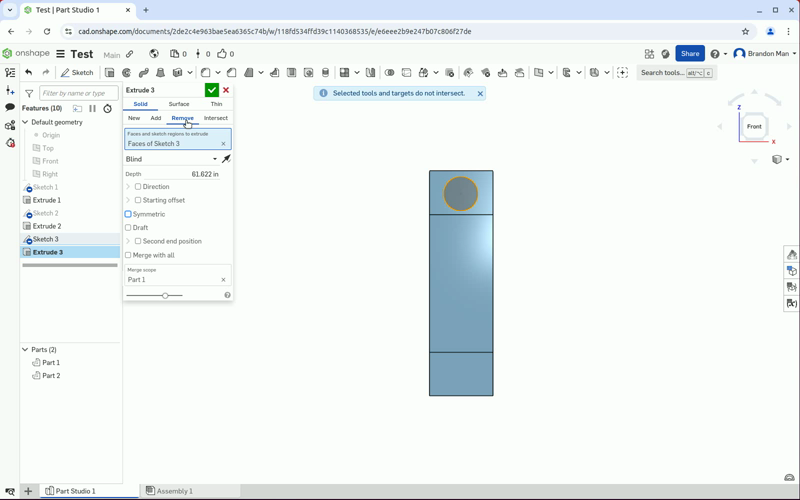
key(space)
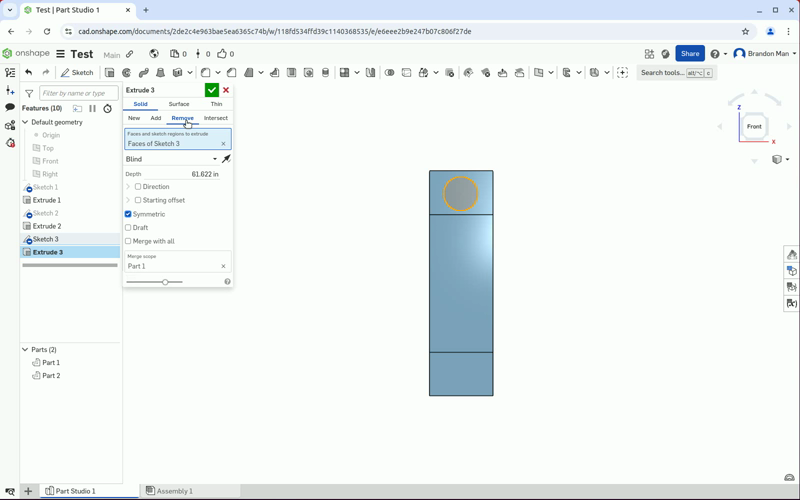
key(tab, 2)
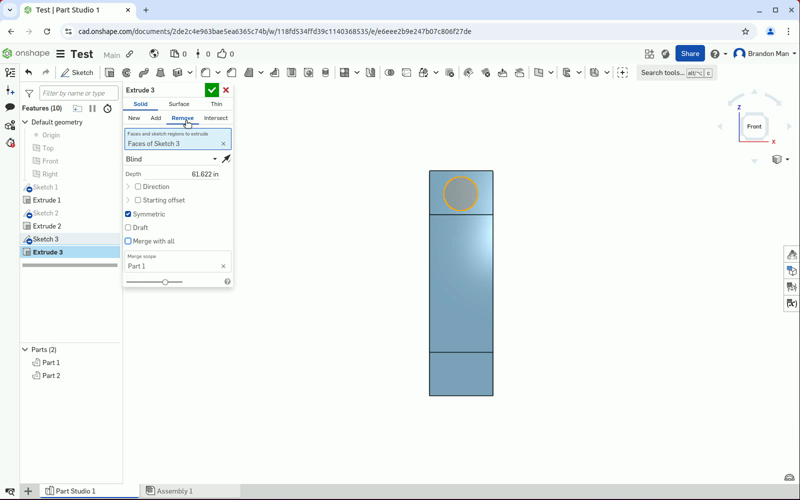
key(space)
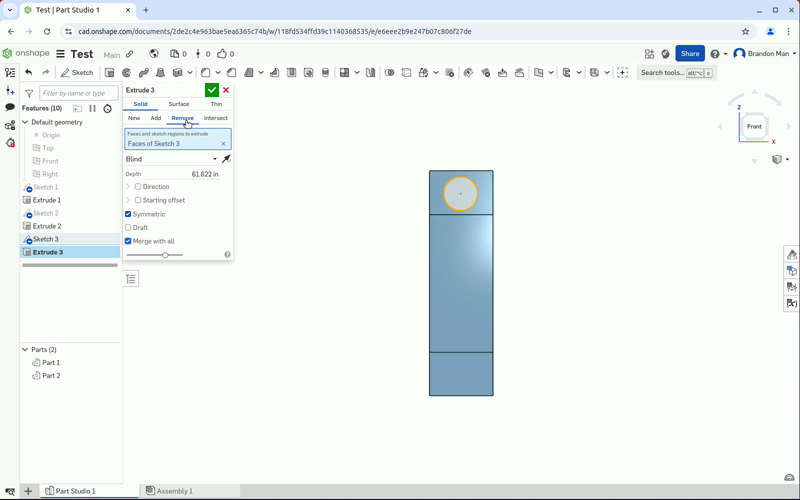
key(enter)
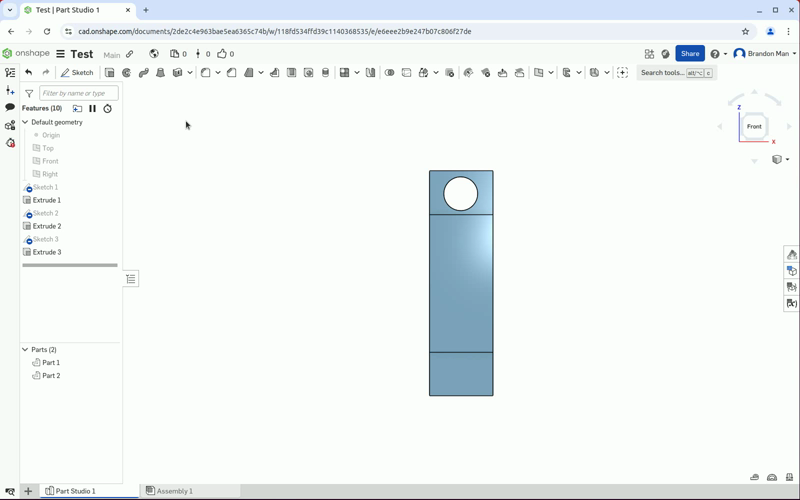
key(shift+h)
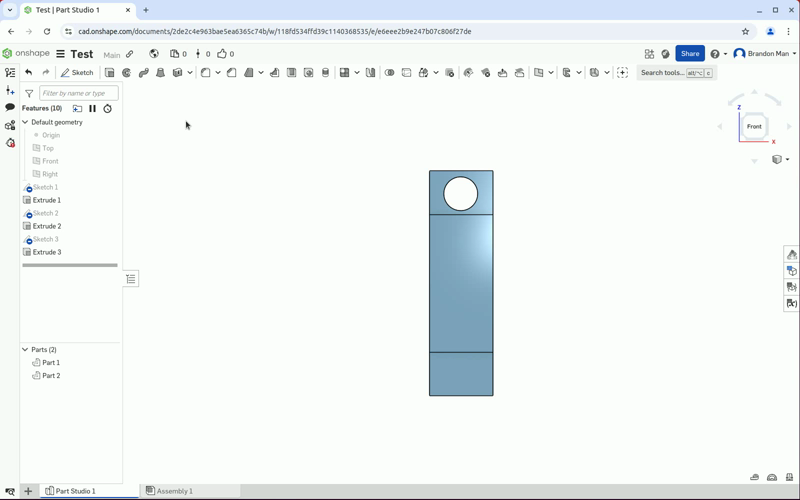
key(shift+h)
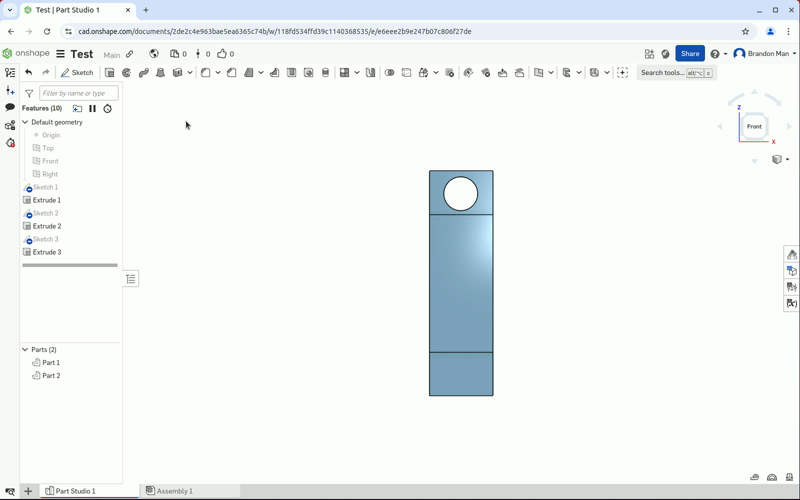
mouse_move(73, 189)
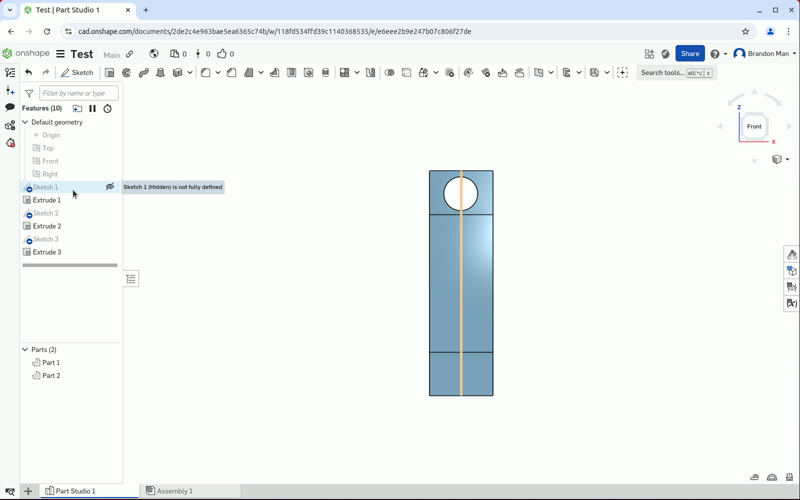
click(73, 189)
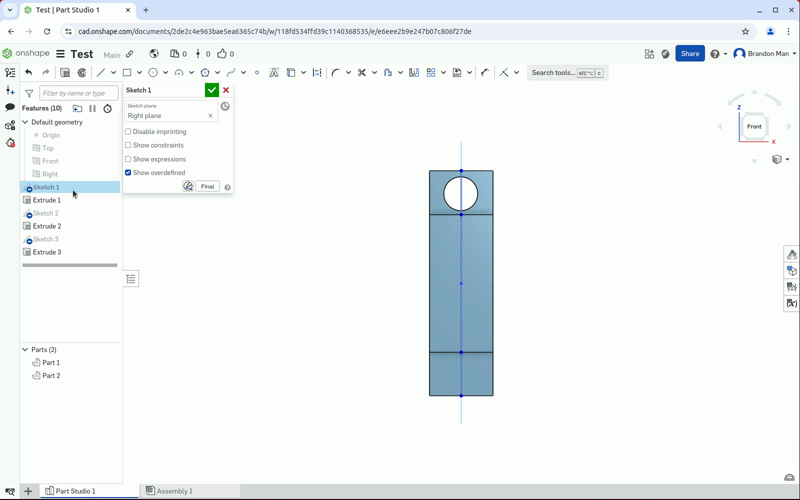
mouse_move(229, 92)
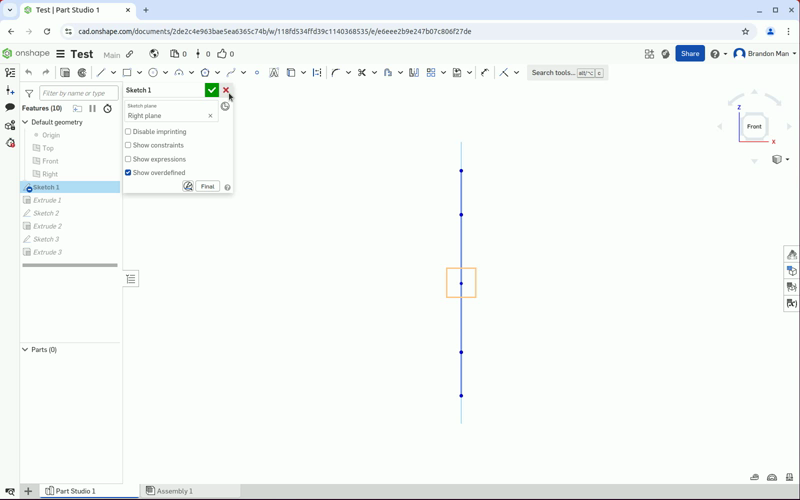
click(229, 92)
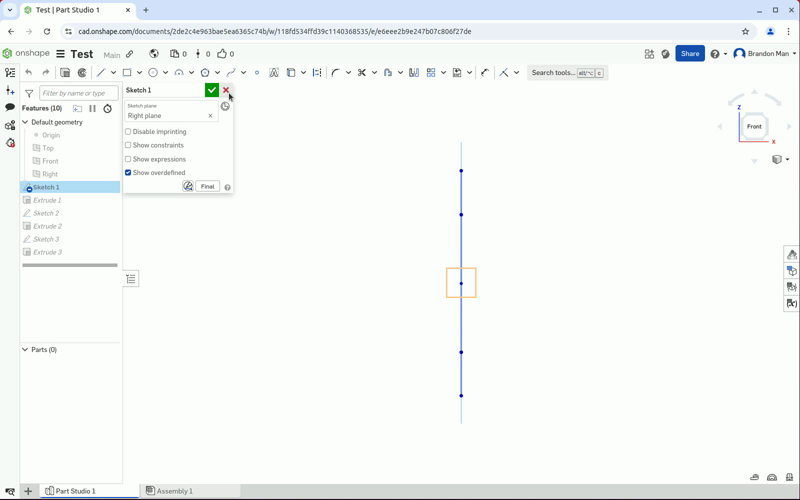
key(shift+s)
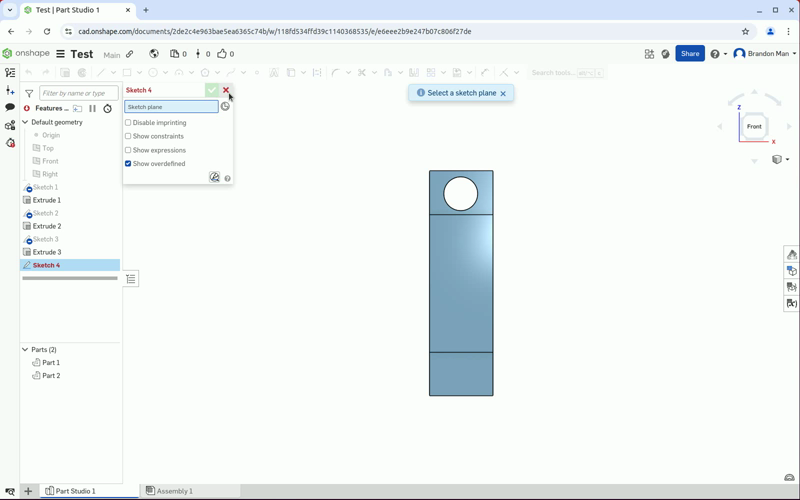
mouse_move(73, 163)
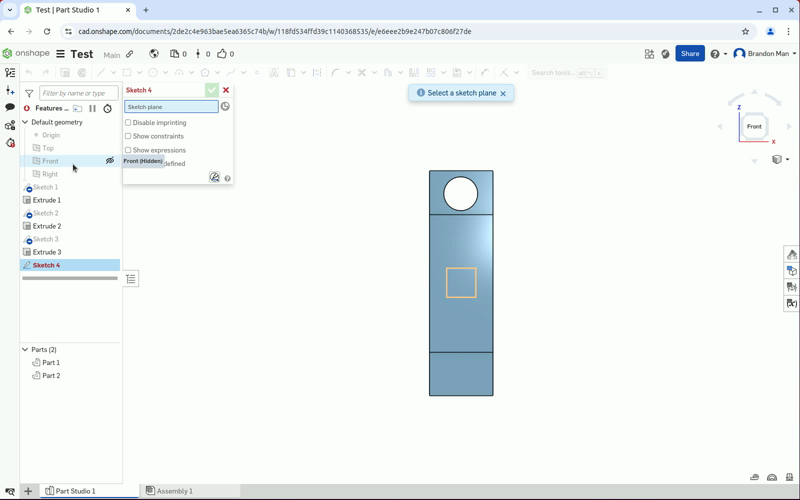
click(73, 163)
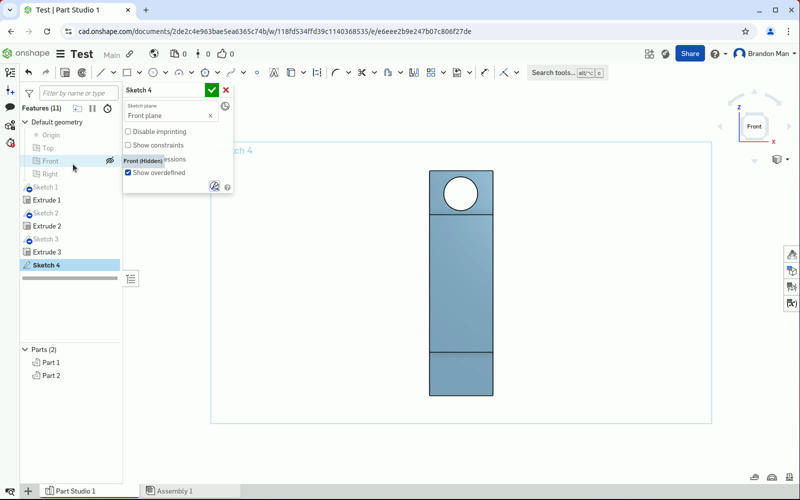
mouse_move(73, 352)
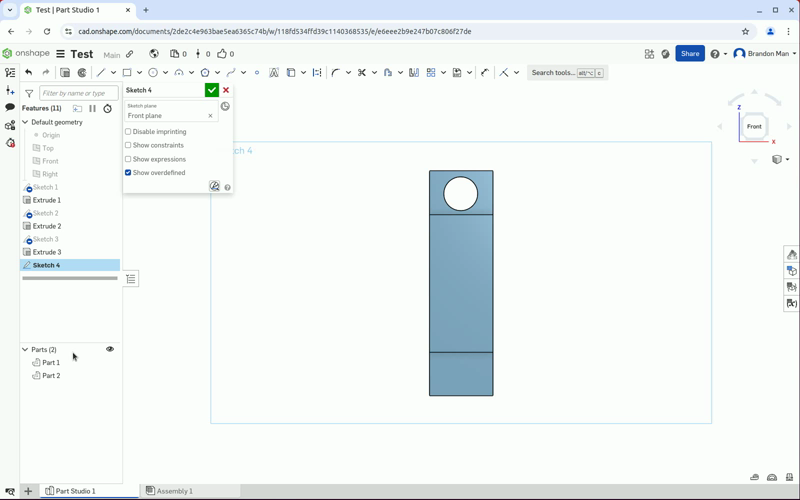
key(y)
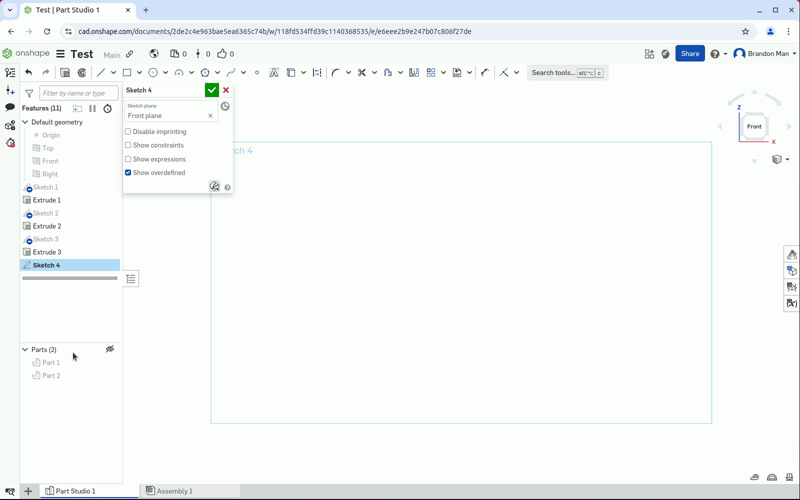
key(c)
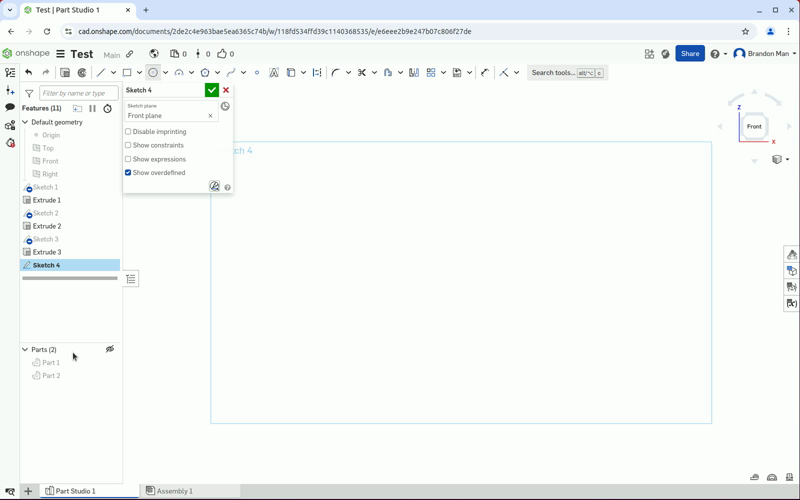
key_down(shift)
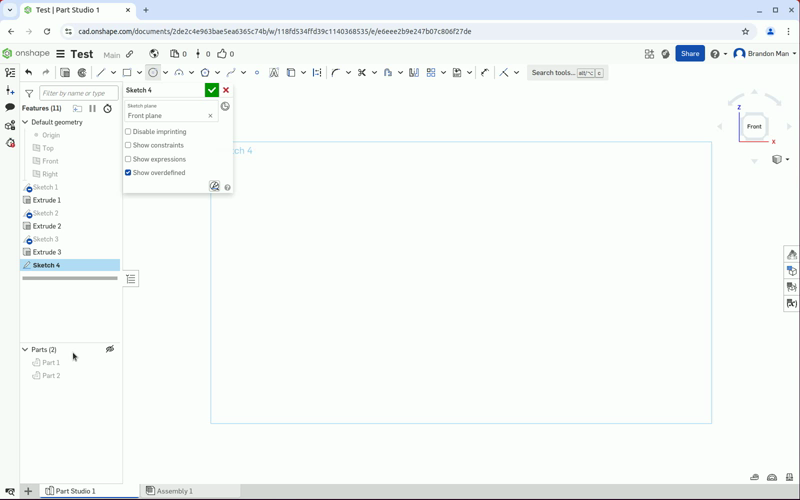
mouse_move(460, 372)
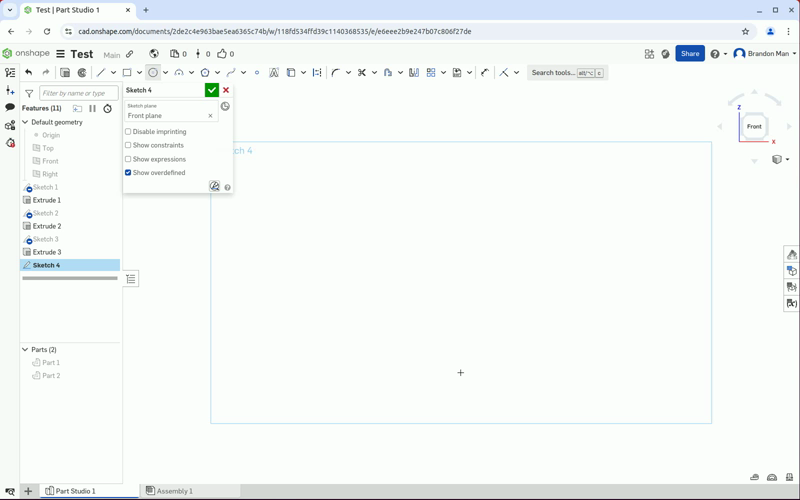
click(460, 372)
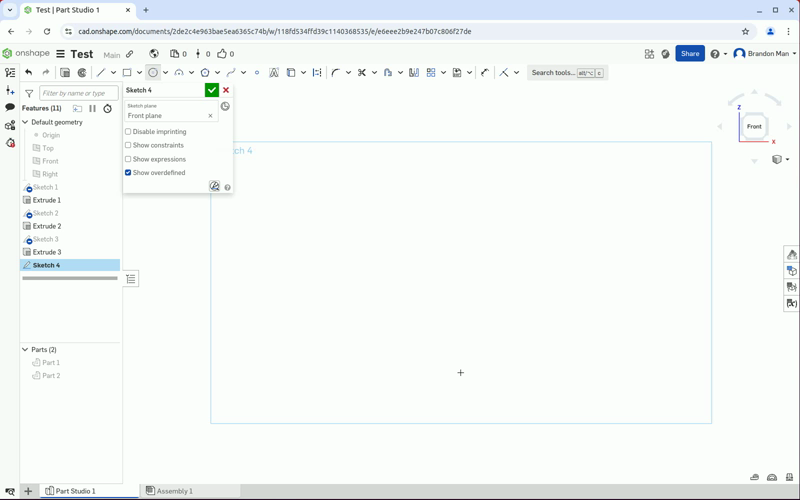
key_up(shift)
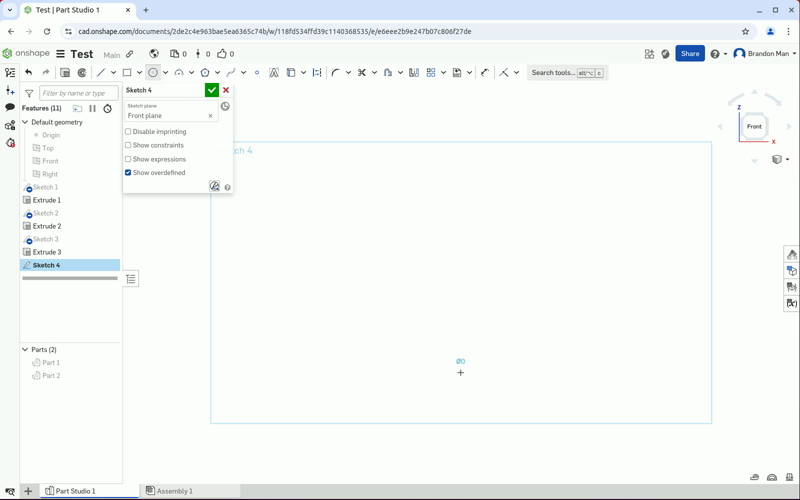
mouse_move(477, 372)
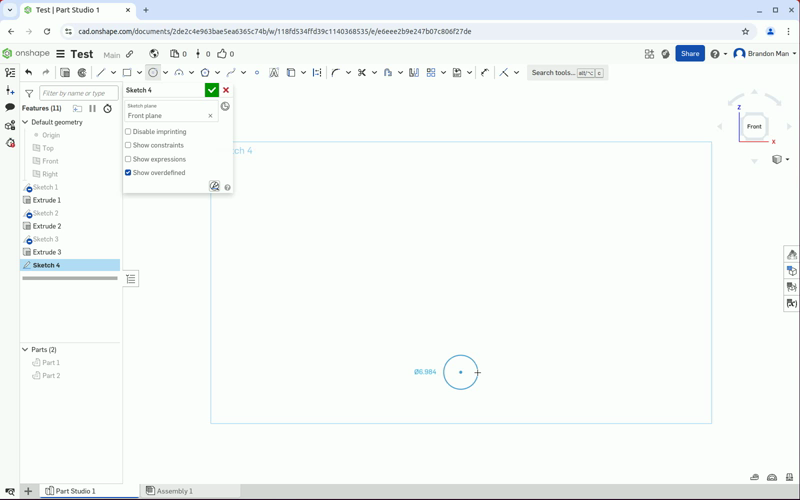
click(477, 372)
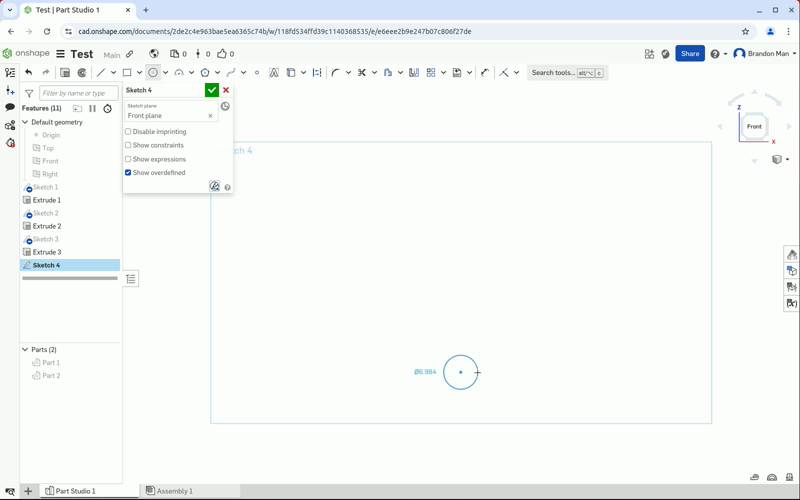
key(esc)
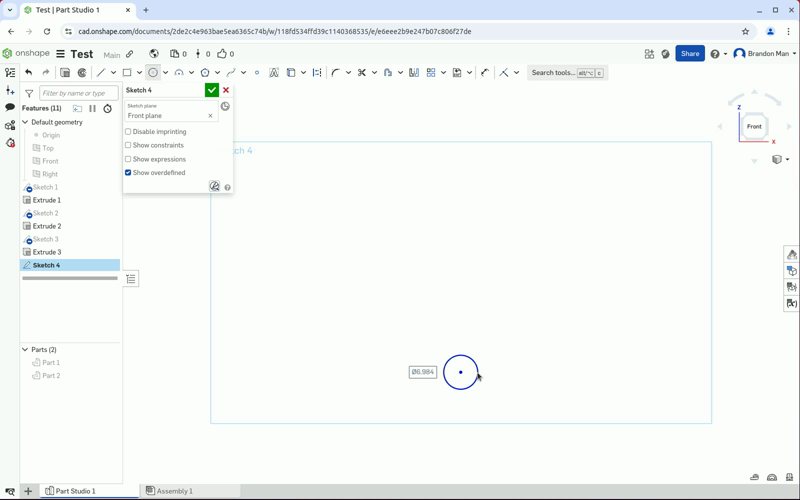
mouse_move(460, 358)
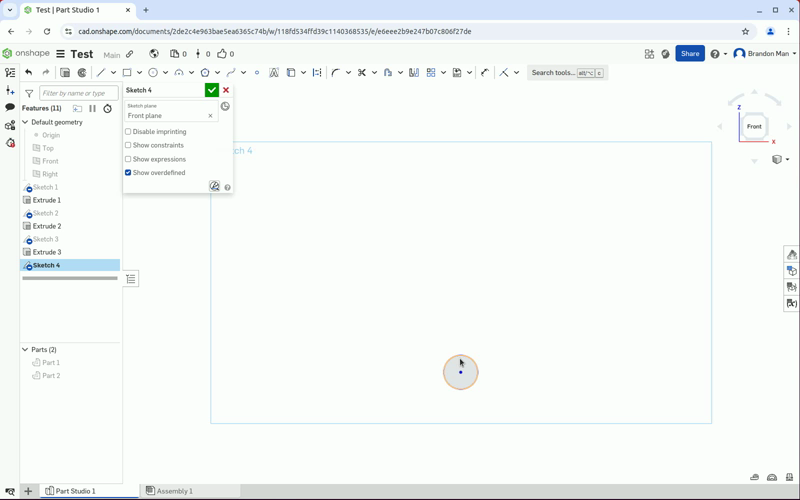
scroll(6)
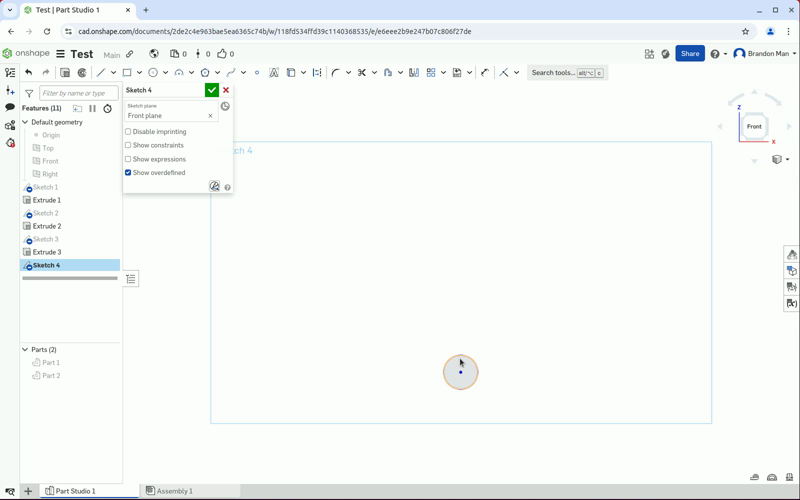
scroll(6)
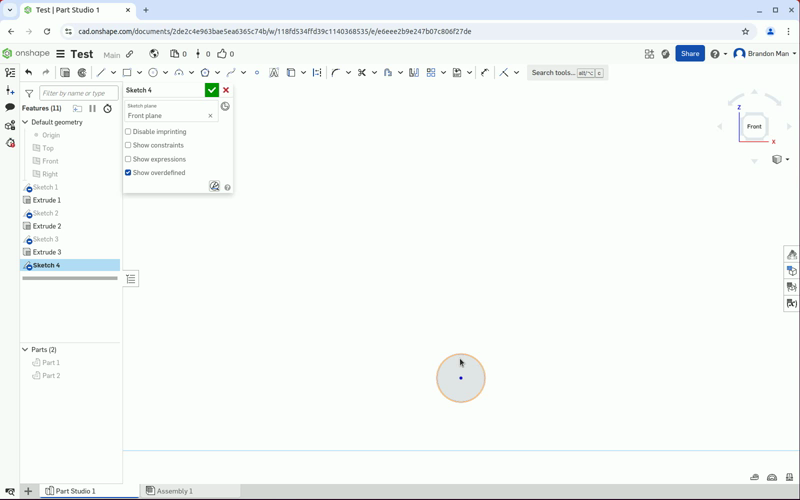
scroll(6)
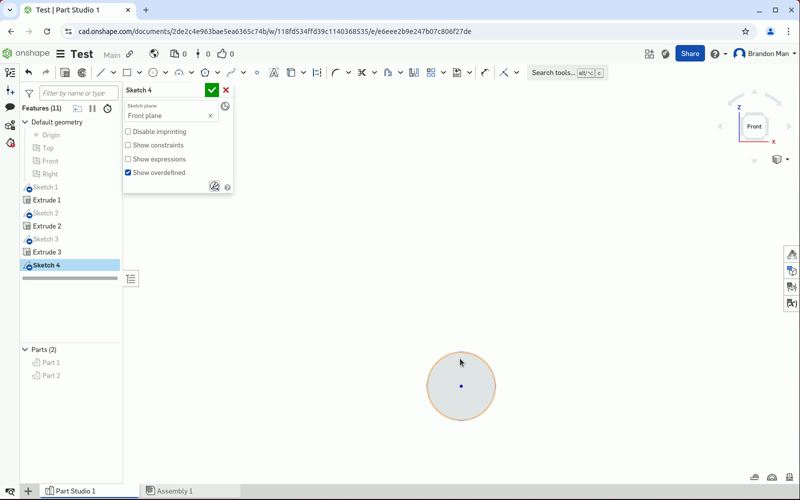
scroll(6)
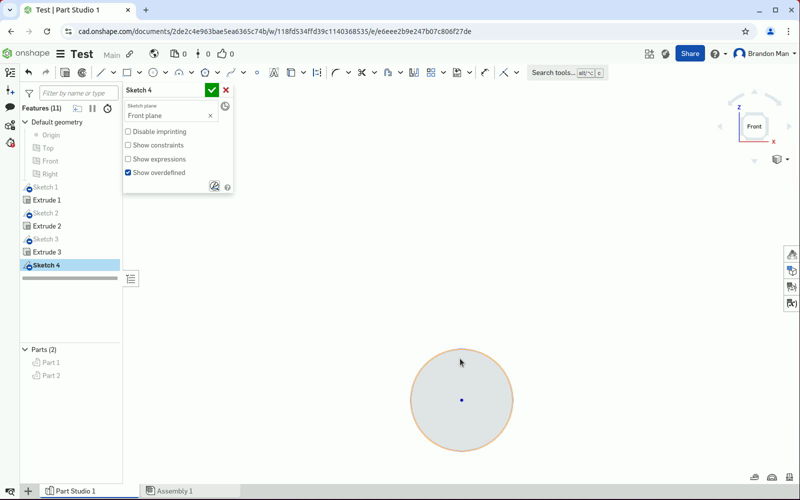
scroll(6)
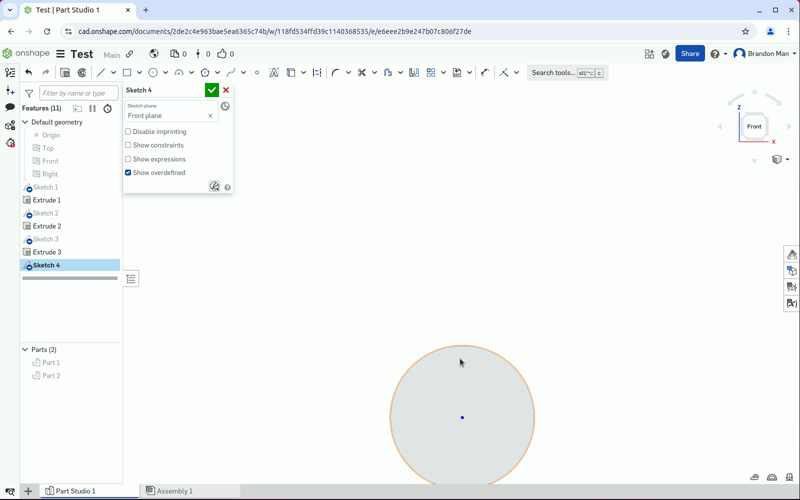
scroll(6)
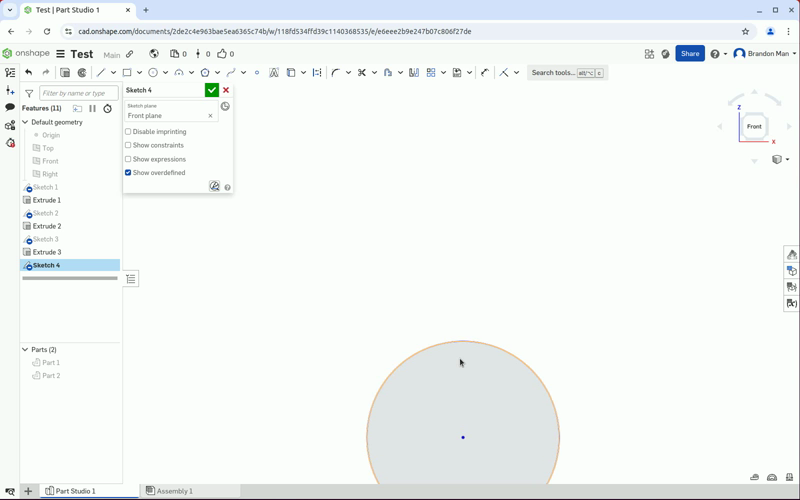
scroll(6)
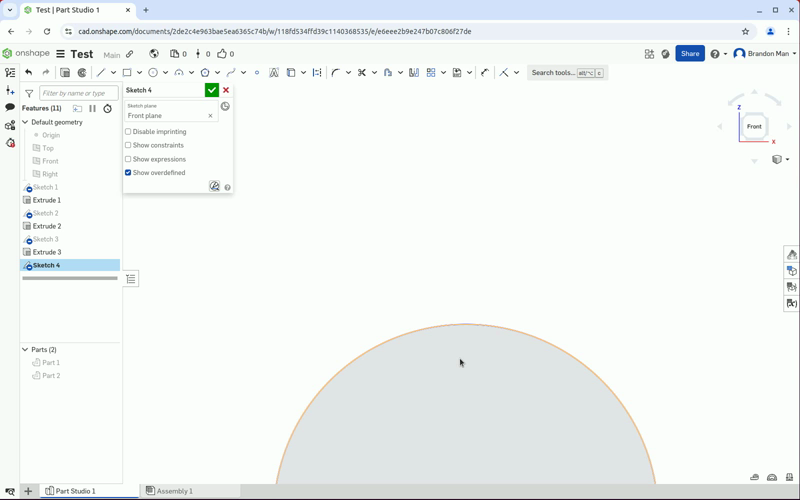
click(460, 358)
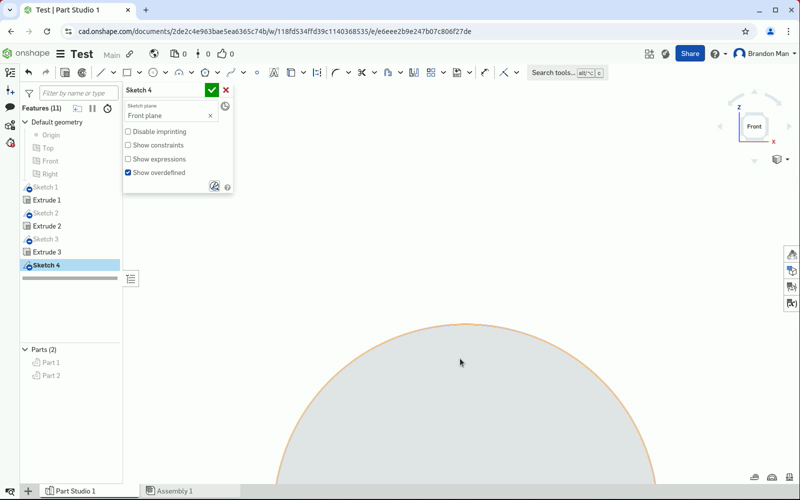
scroll(-6)
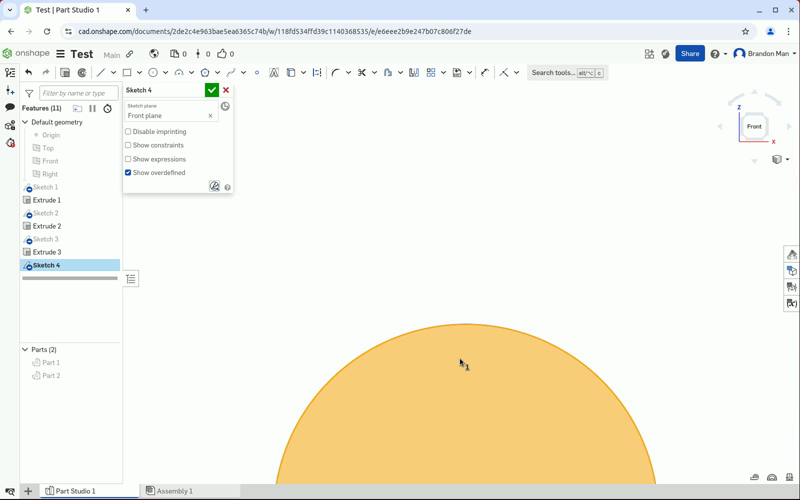
scroll(-6)
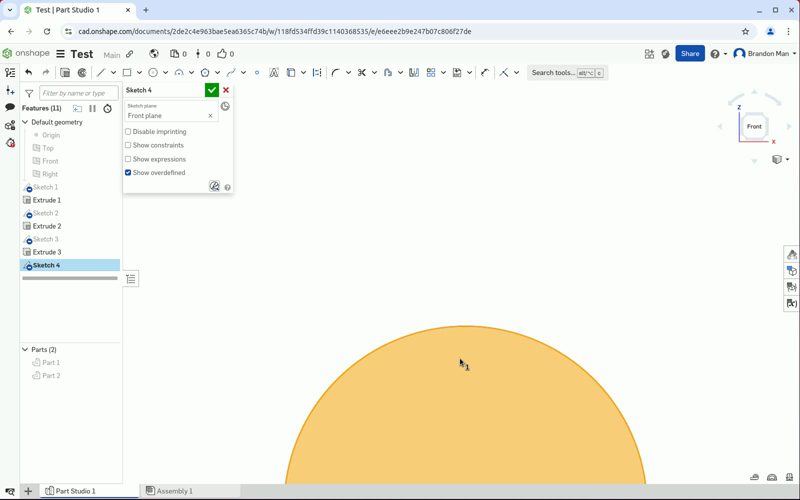
scroll(-6)
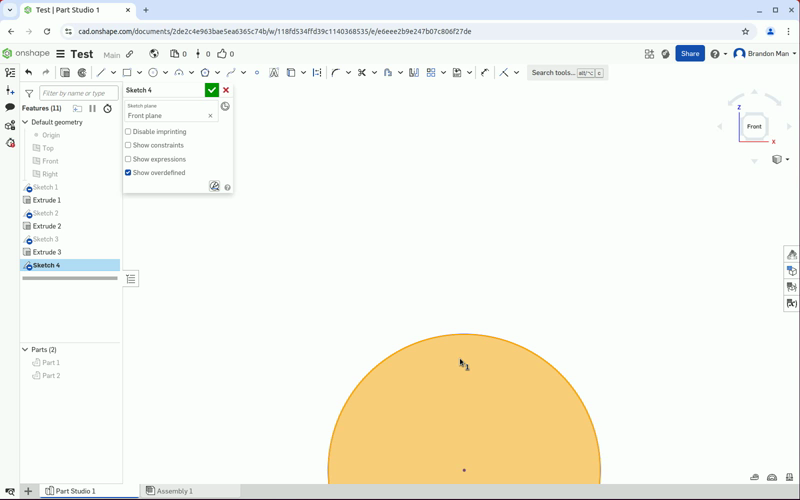
scroll(-6)
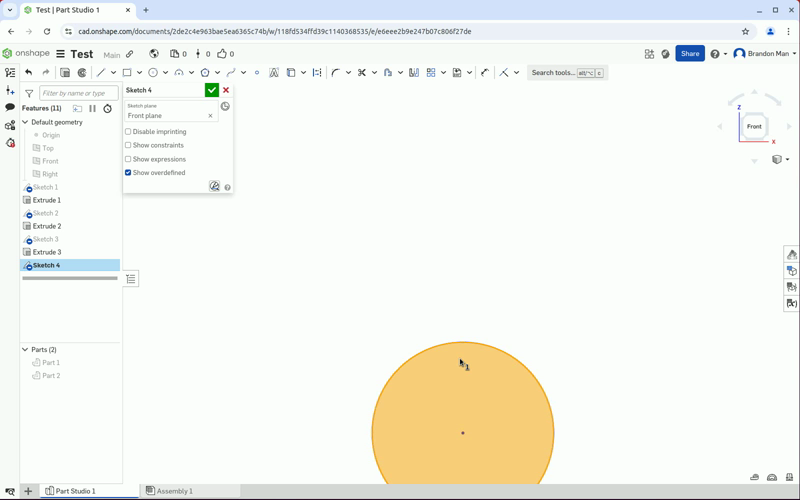
scroll(-6)
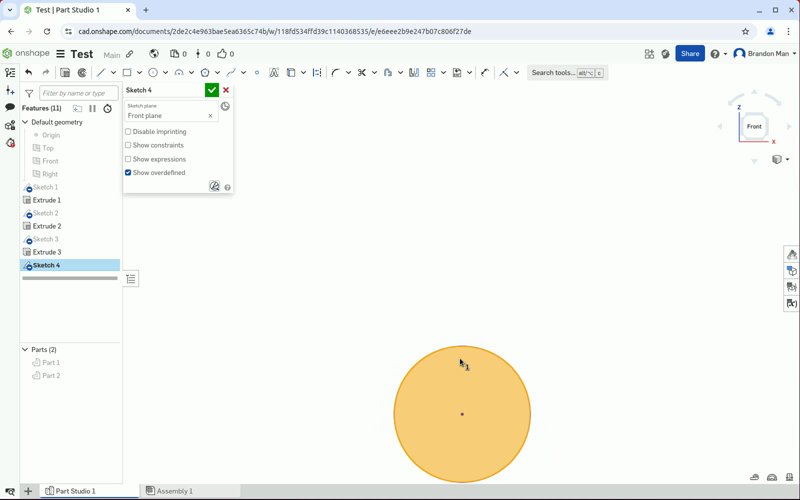
scroll(-6)
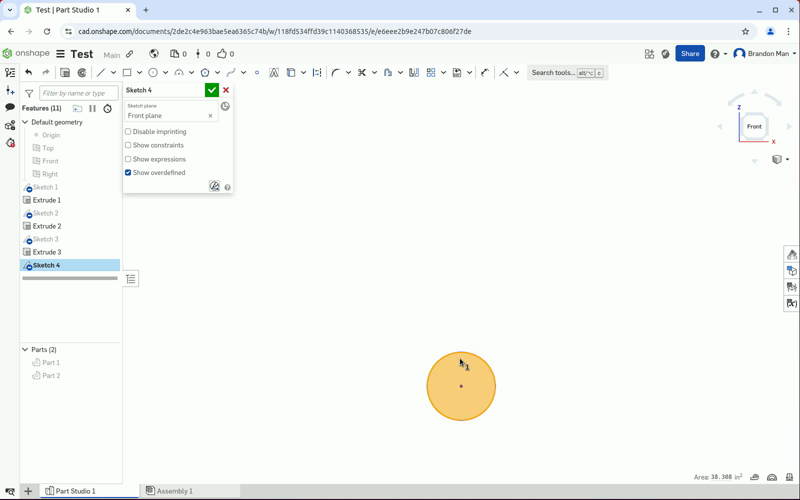
scroll(-6)
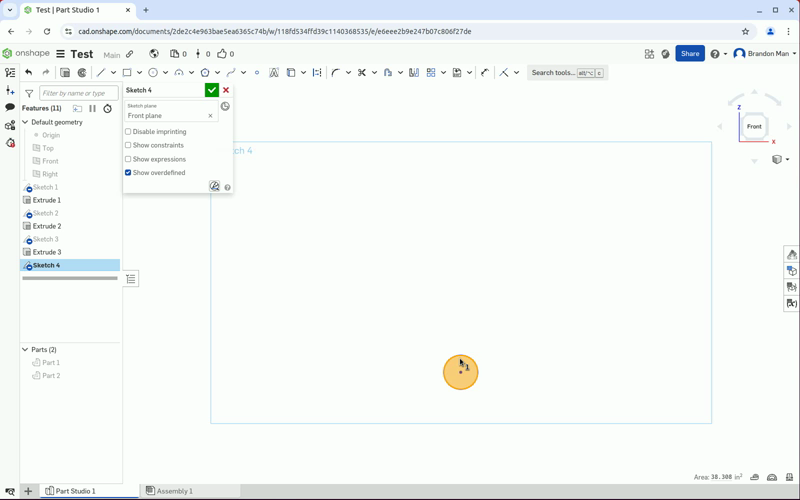
mouse_move(73, 352)
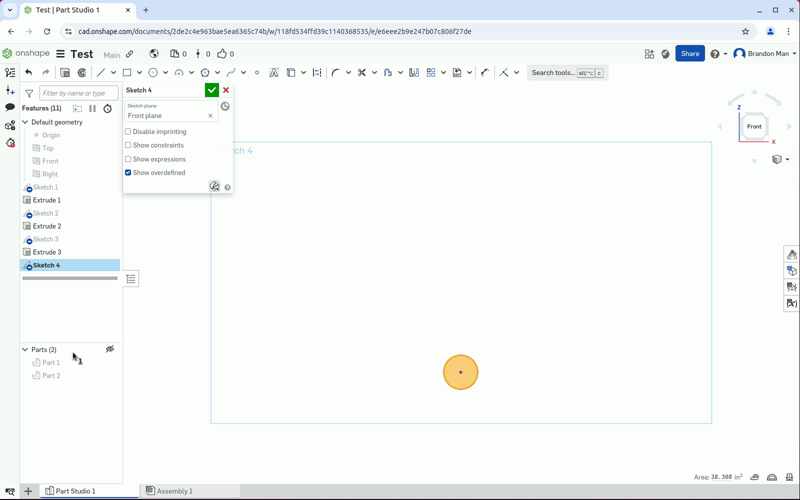
key(shift+y)
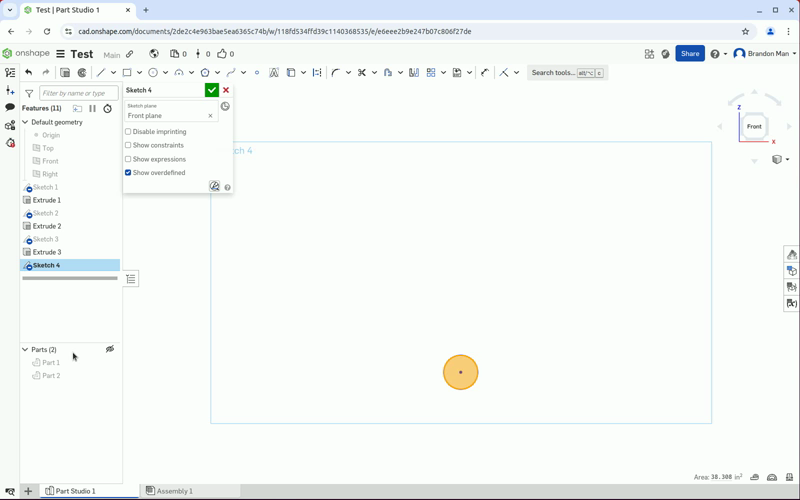
key(shift+e)
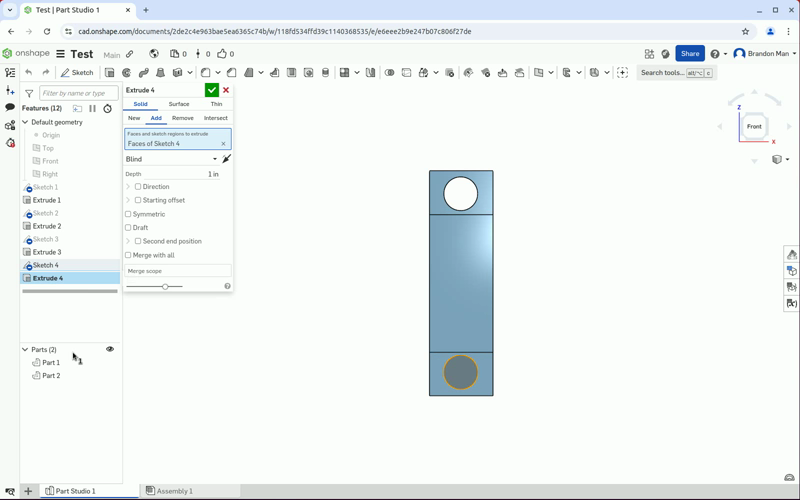
mouse_move(143, 106)
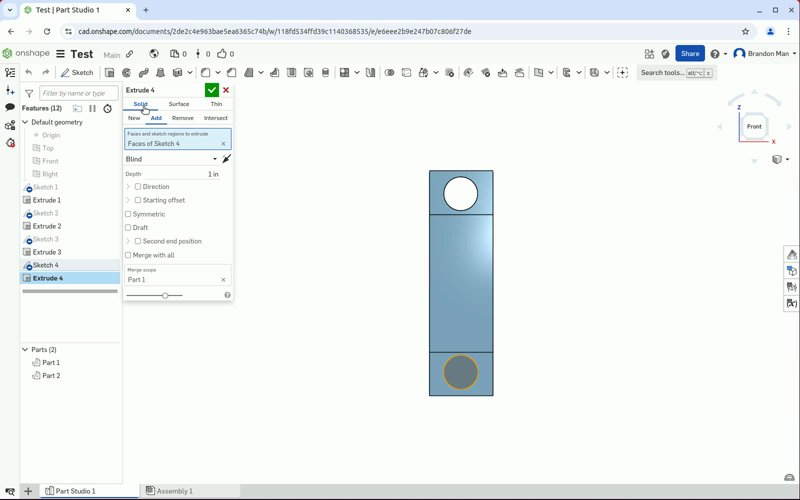
click(143, 106)
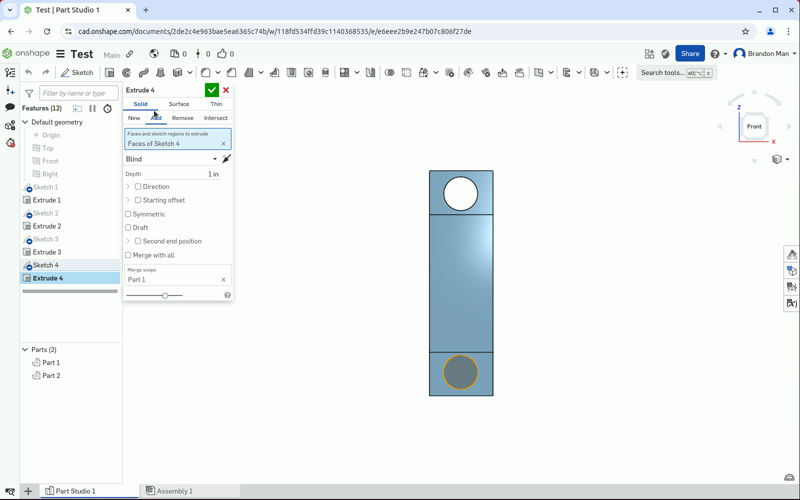
mouse_move(186, 120)
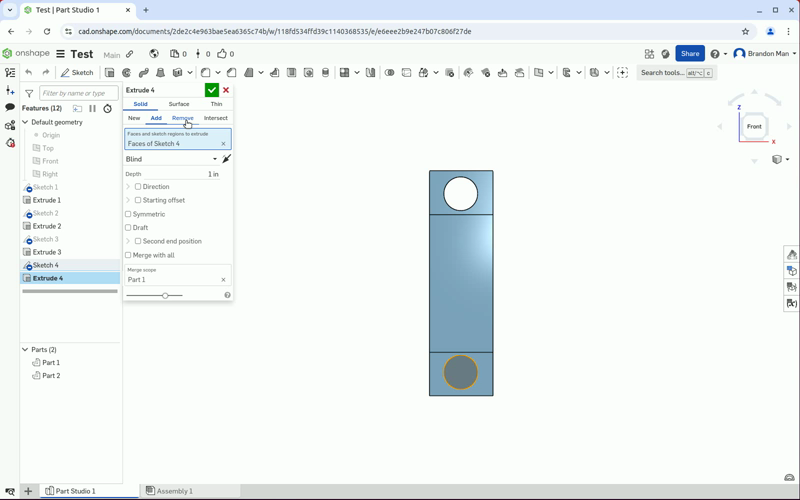
click(186, 120)
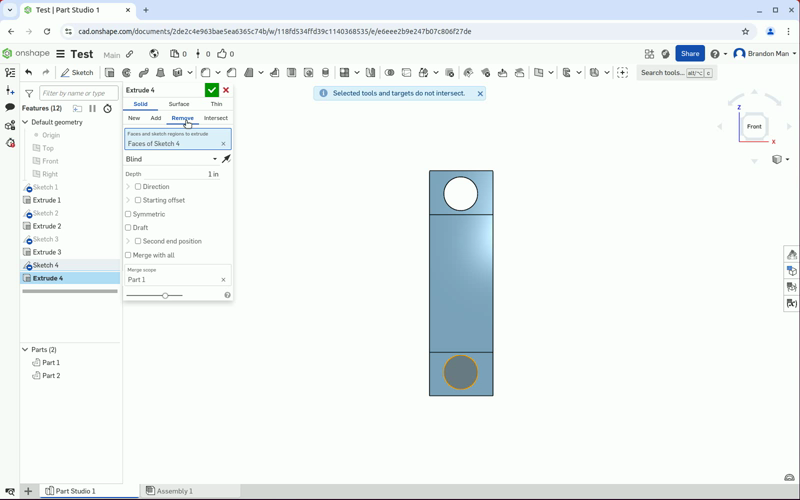
key(tab, 4)
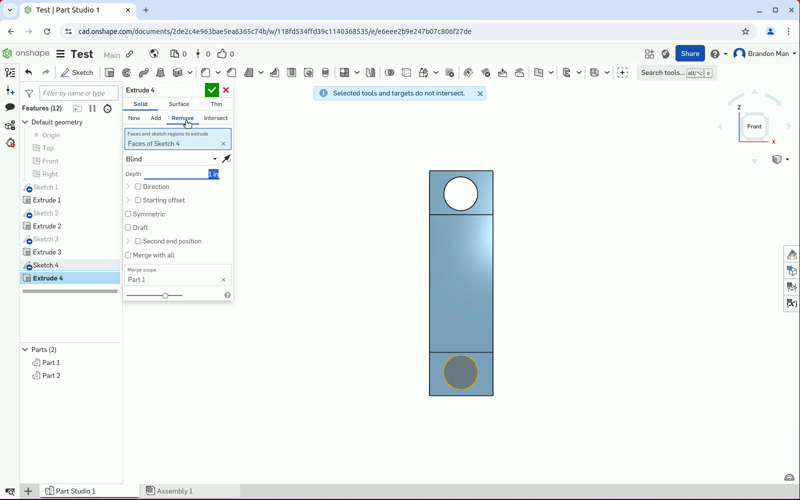
text(61.622)
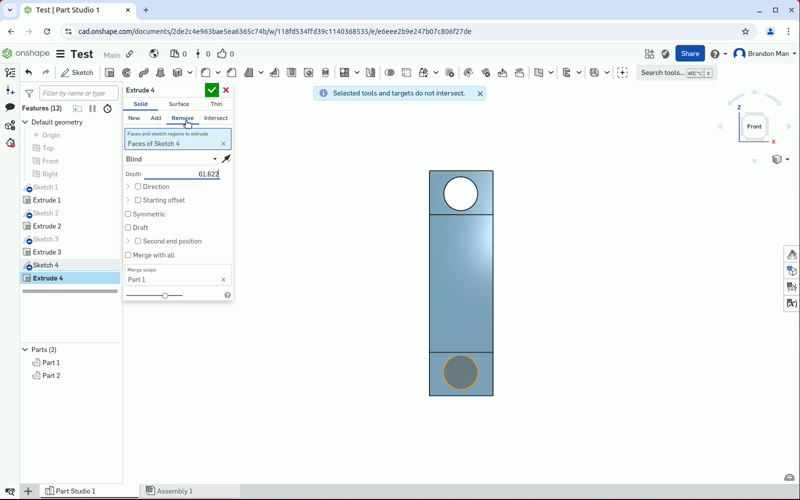
key(tab, 3)
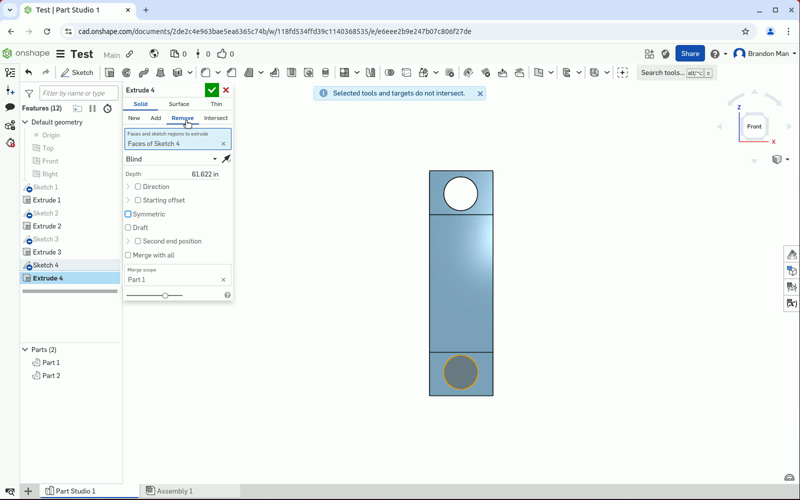
key(space)
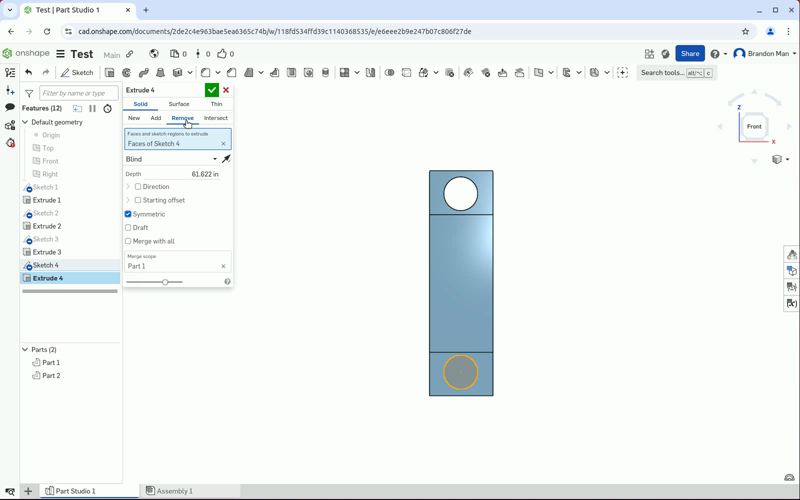
key(tab, 2)
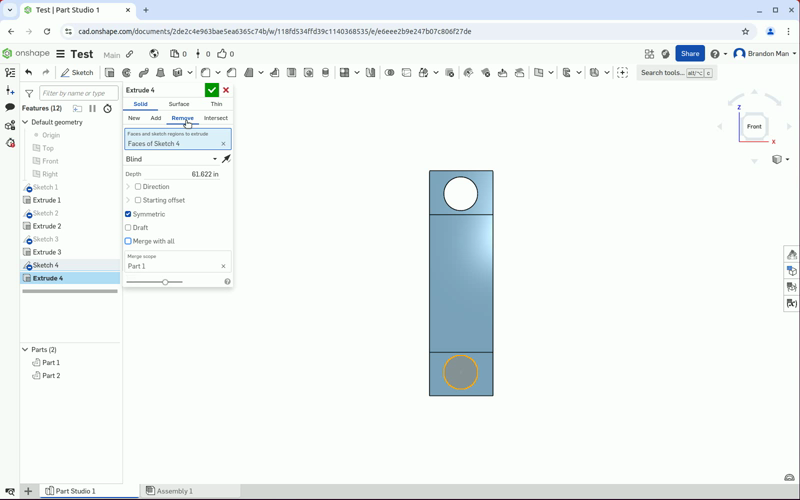
key(space)
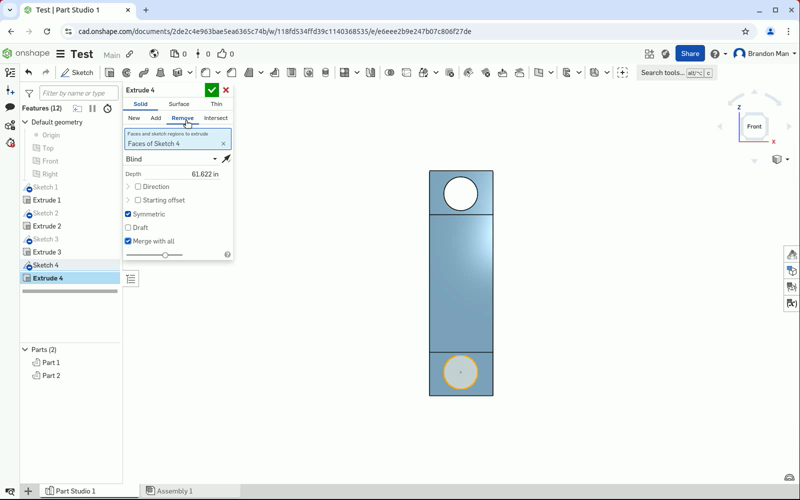
key(enter)
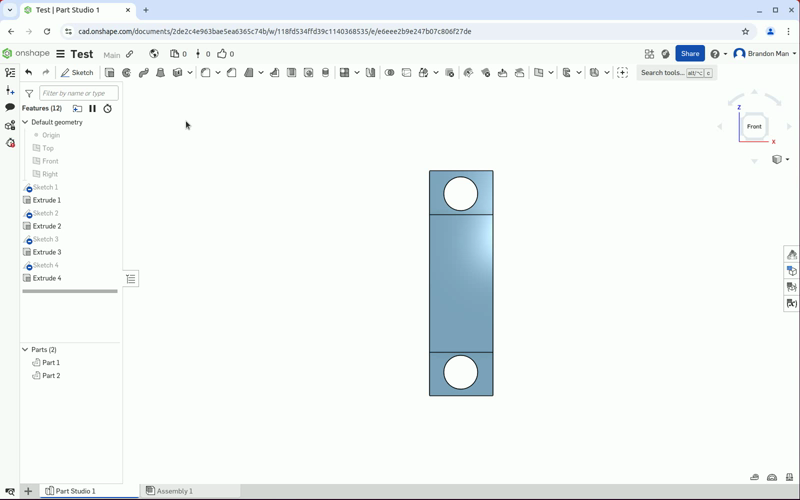
key(shift+h)
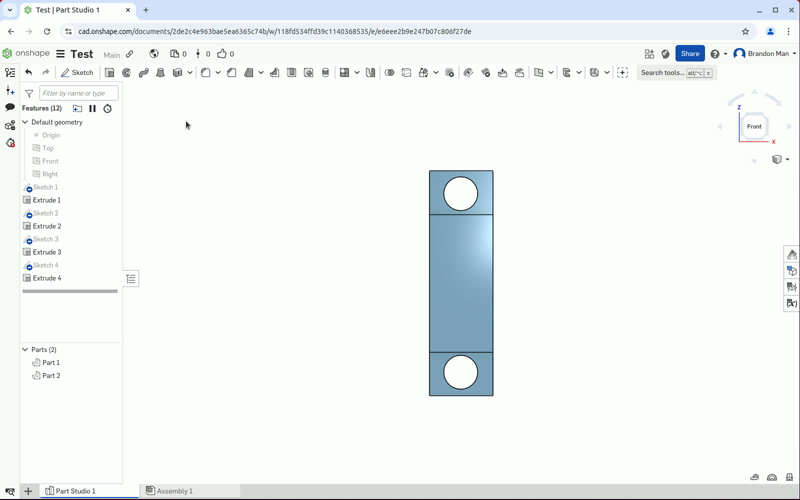
key(shift+h)
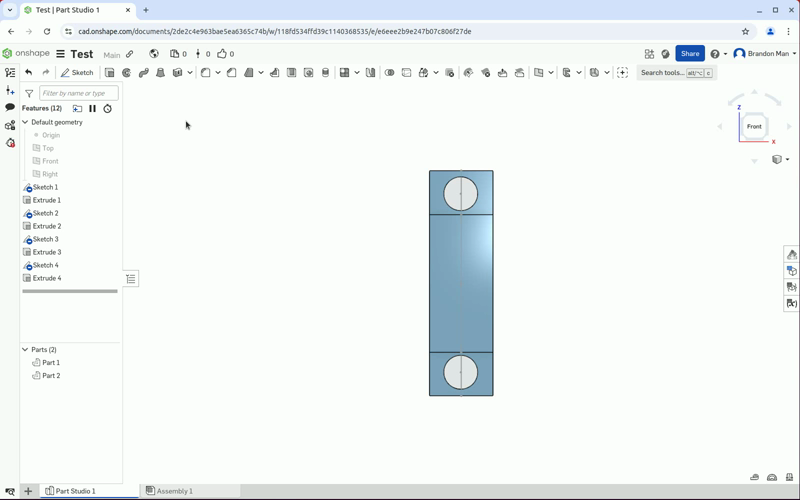
key(shift+7)
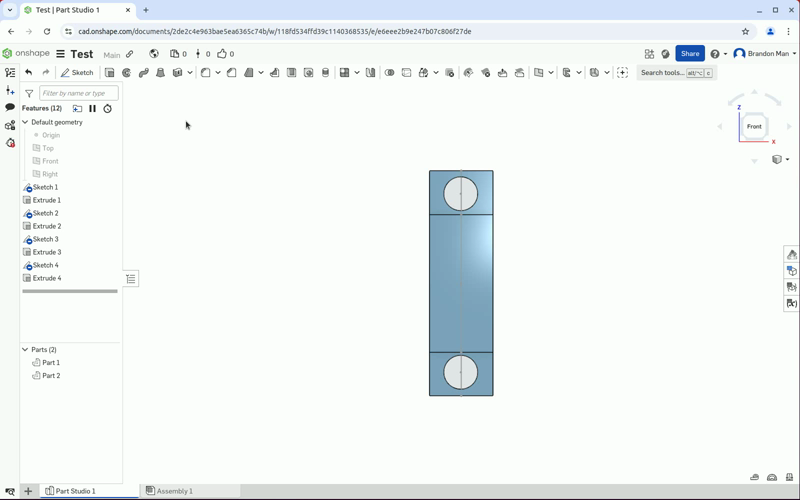
key(left, 2)
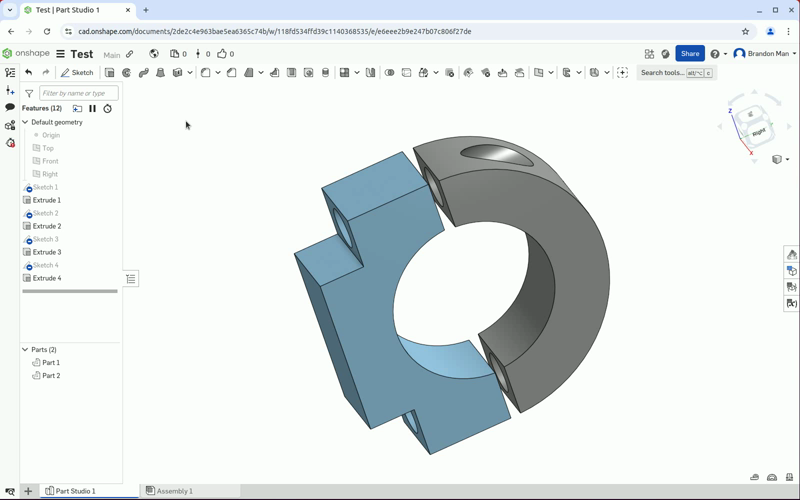
key(down, 2)
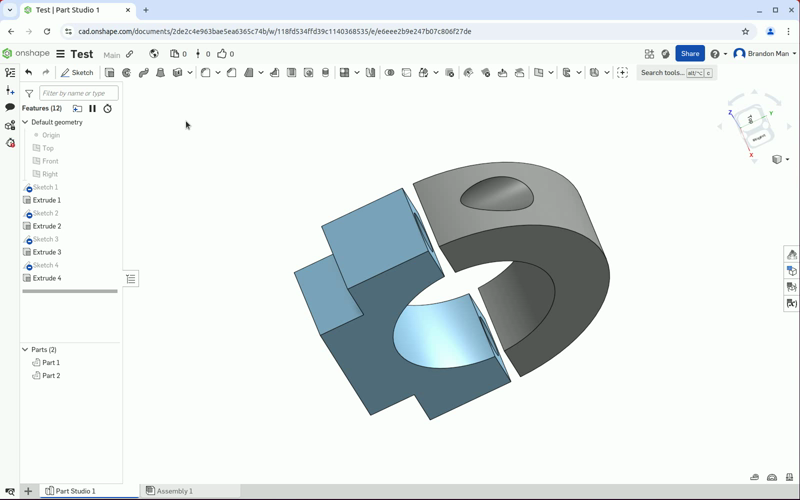
key(up, 2)
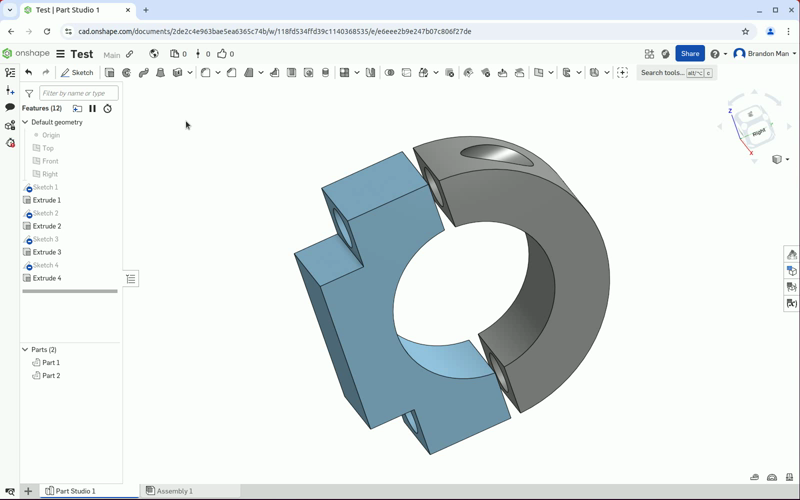
key(right, 2)
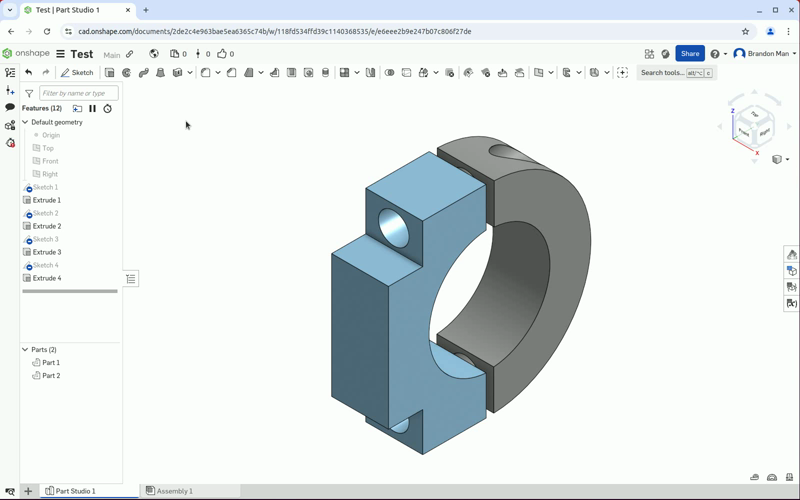
mouse_move(73, 189)
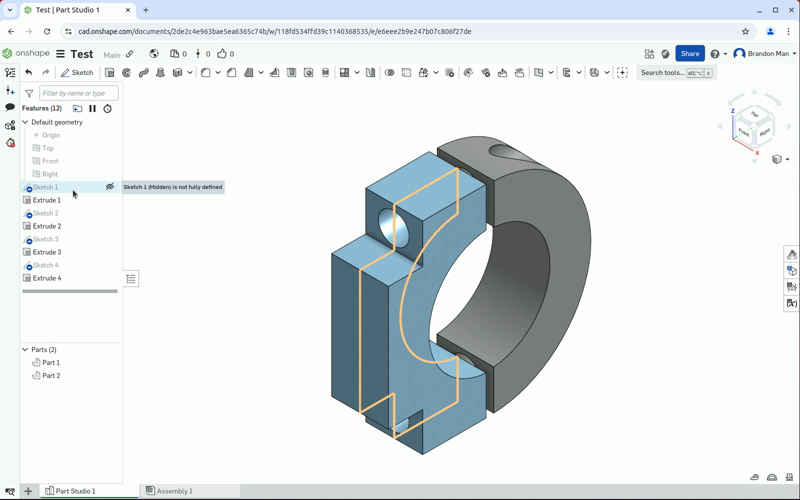
click(73, 189)